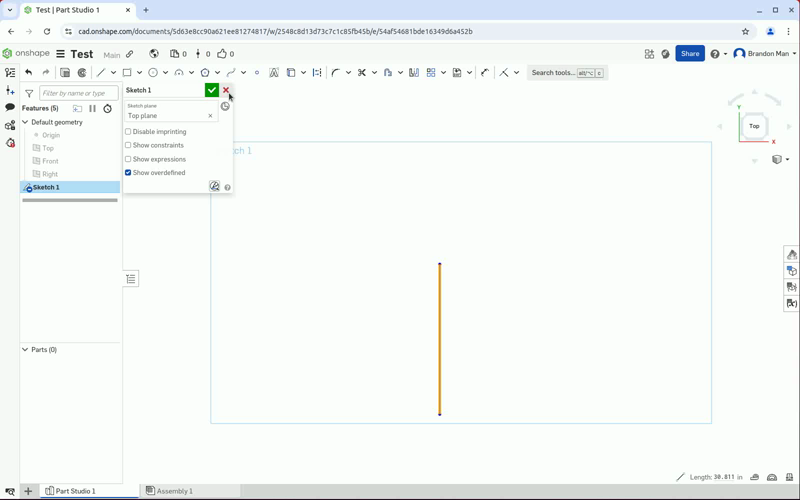
key(shift+h)
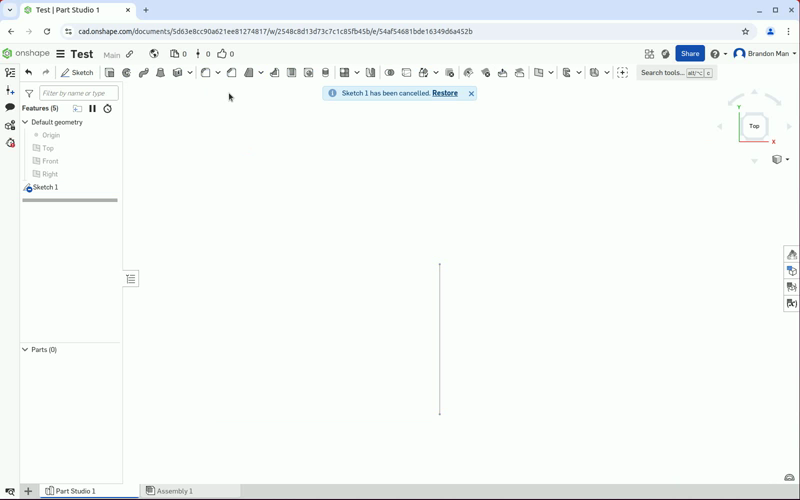
key(shift+s)
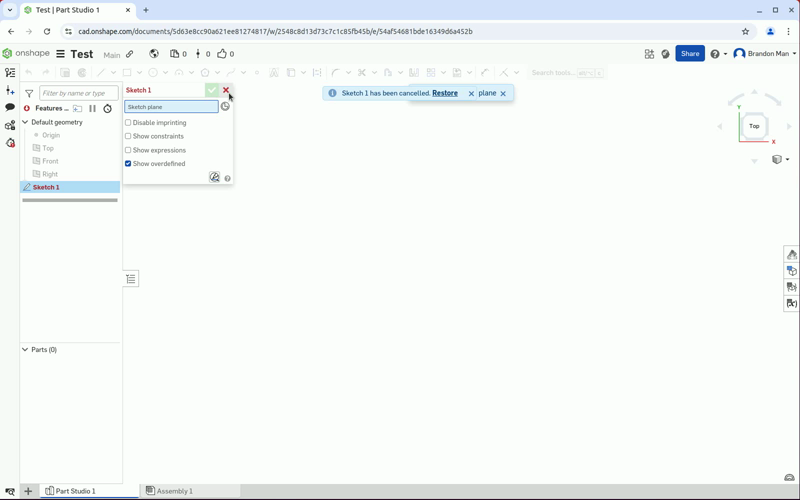
mouse_move(73, 150)
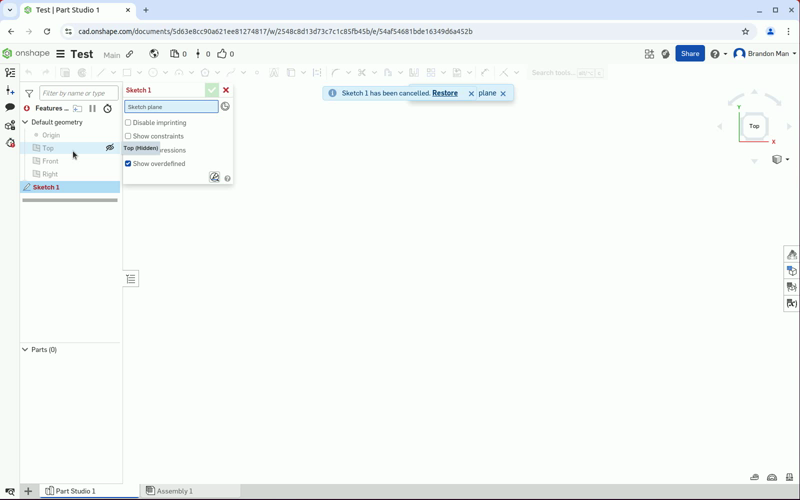
click(73, 150)
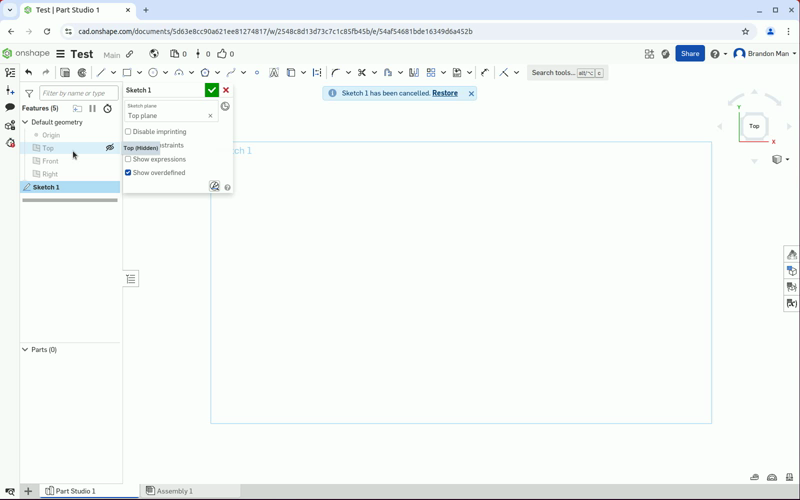
mouse_move(73, 352)
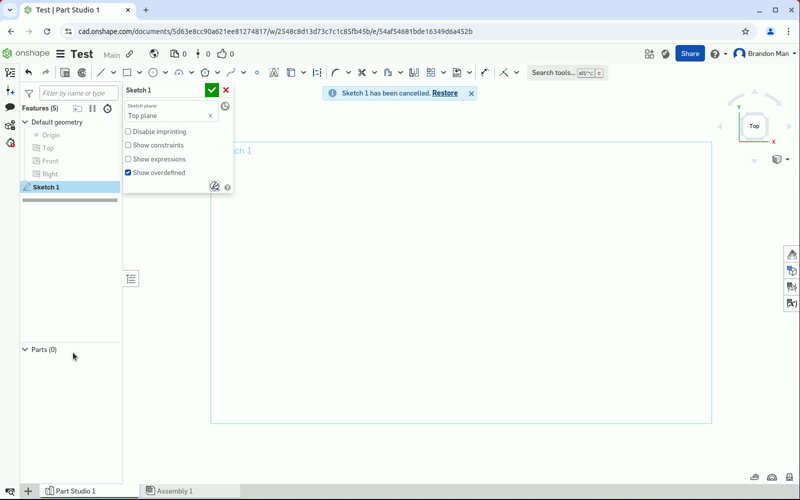
key(y)
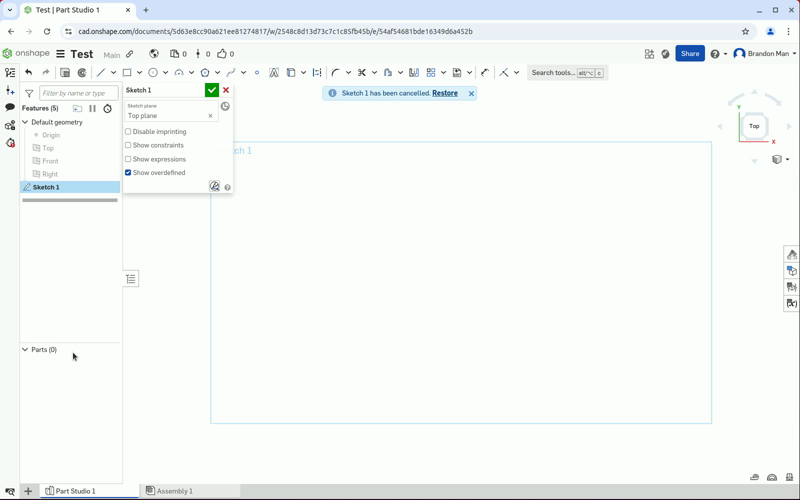
key(l)
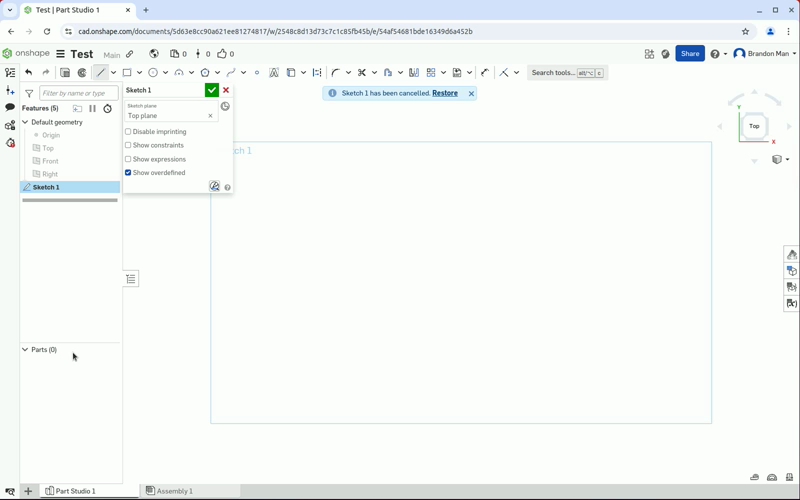
key_down(shift)
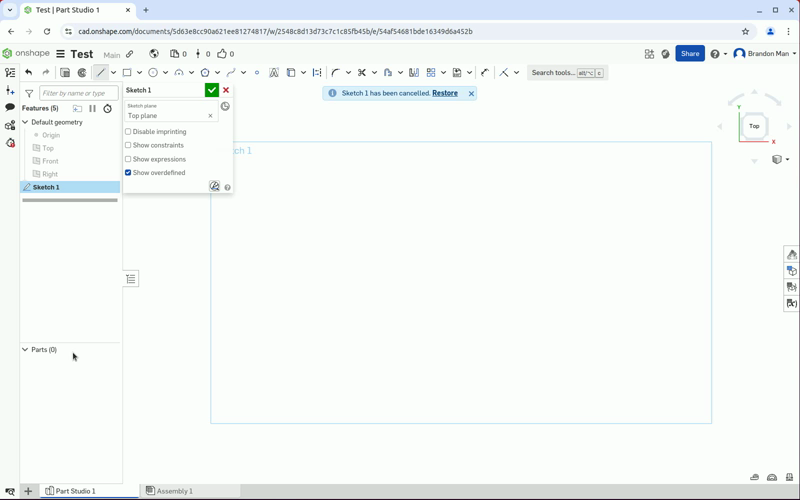
mouse_move(363, 325)
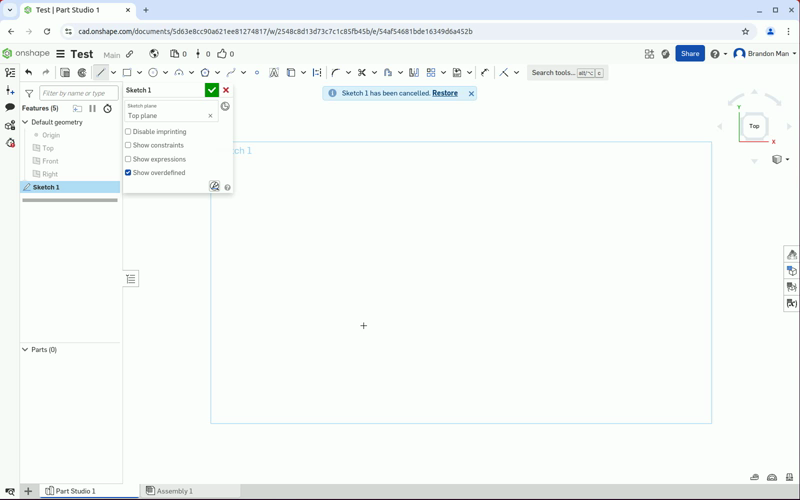
click(363, 325)
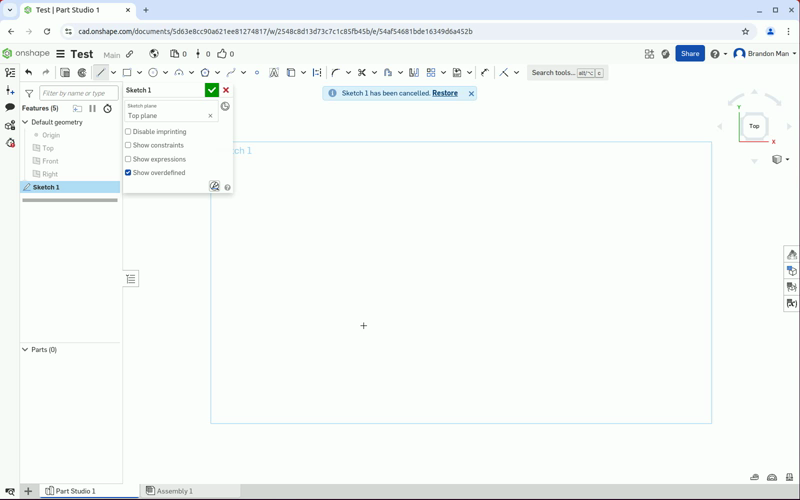
key_up(shift)
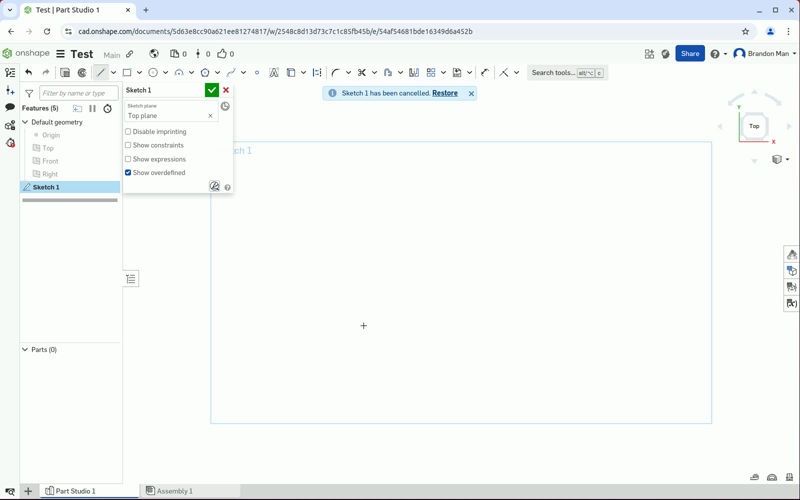
key_down(shift)
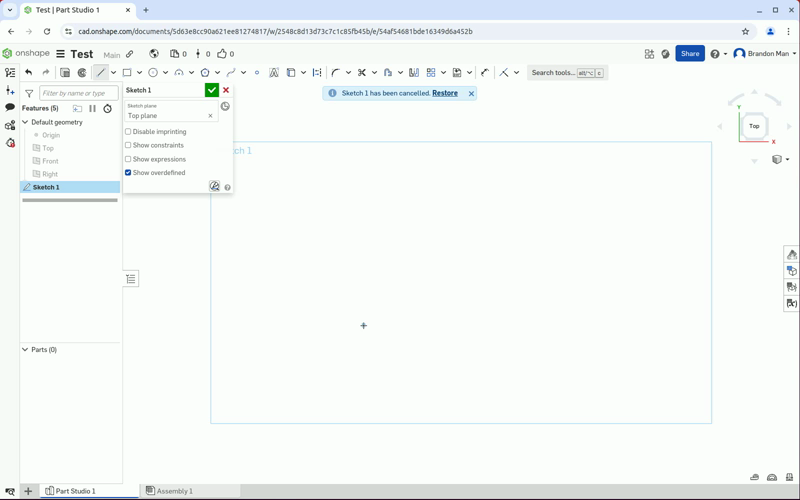
mouse_move(467, 325)
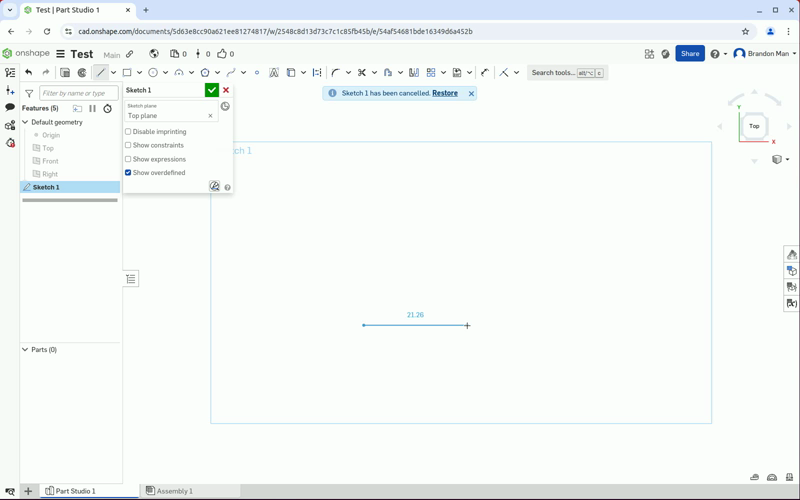
click(467, 325)
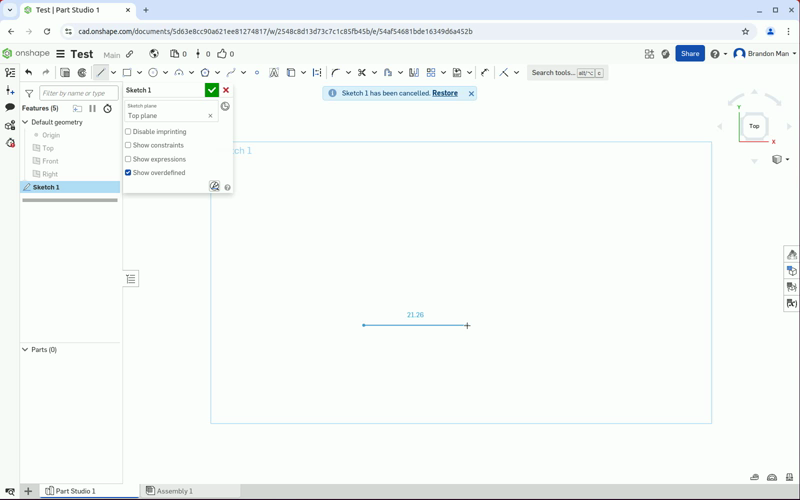
key_up(shift)
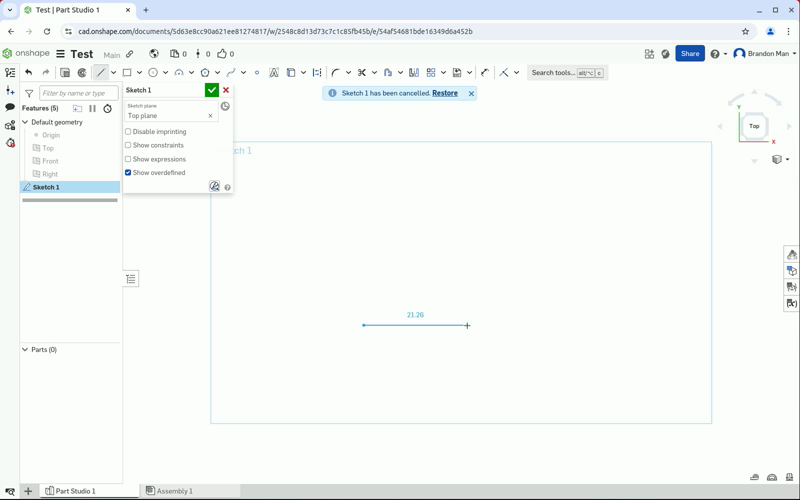
key_down(shift)
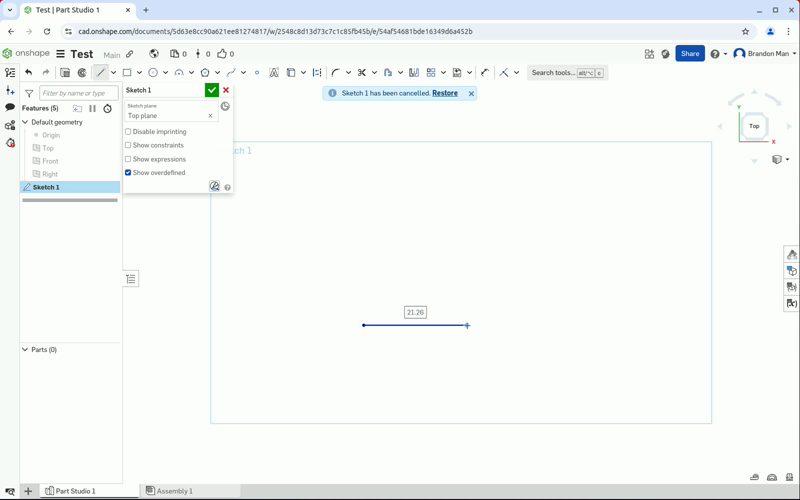
mouse_move(467, 170)
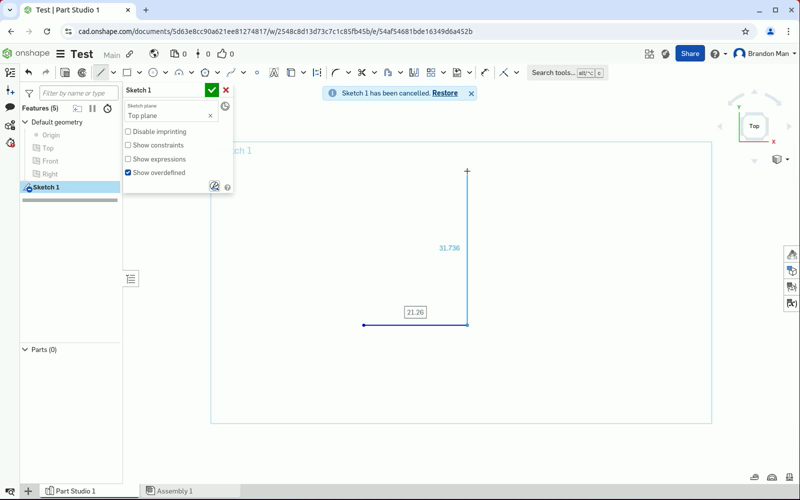
click(467, 170)
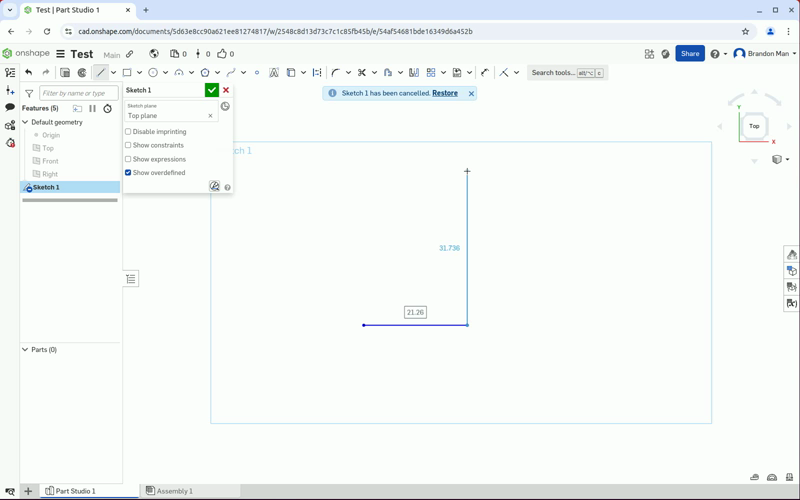
key_up(shift)
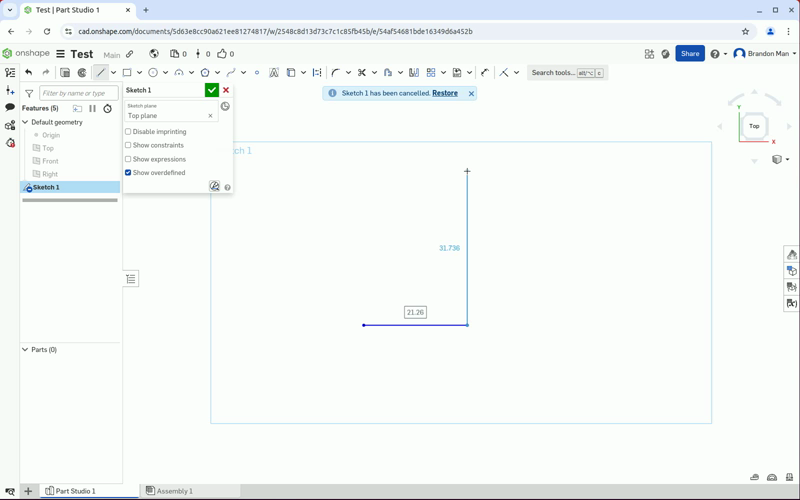
key_down(shift)
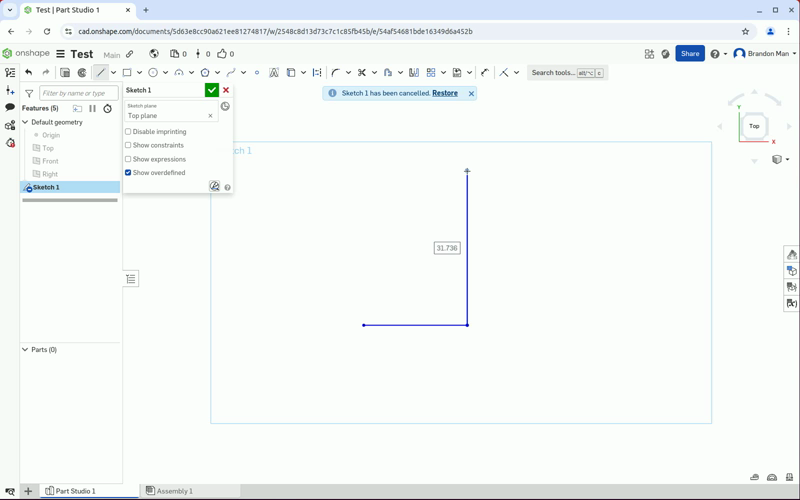
mouse_move(363, 170)
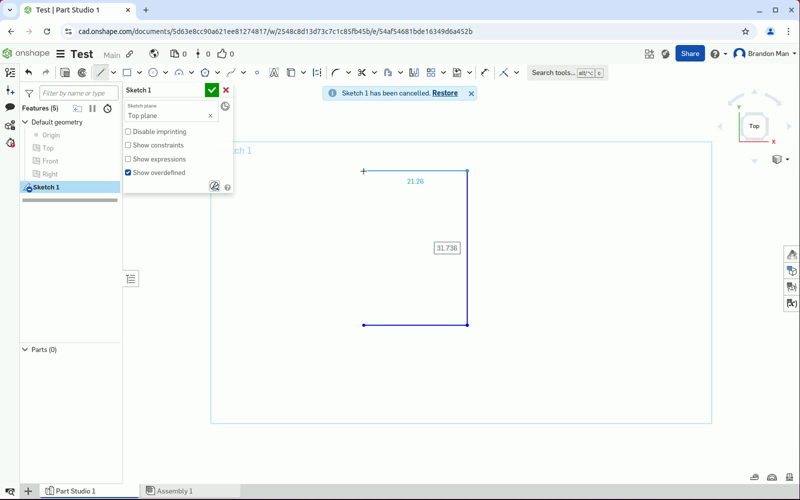
click(363, 170)
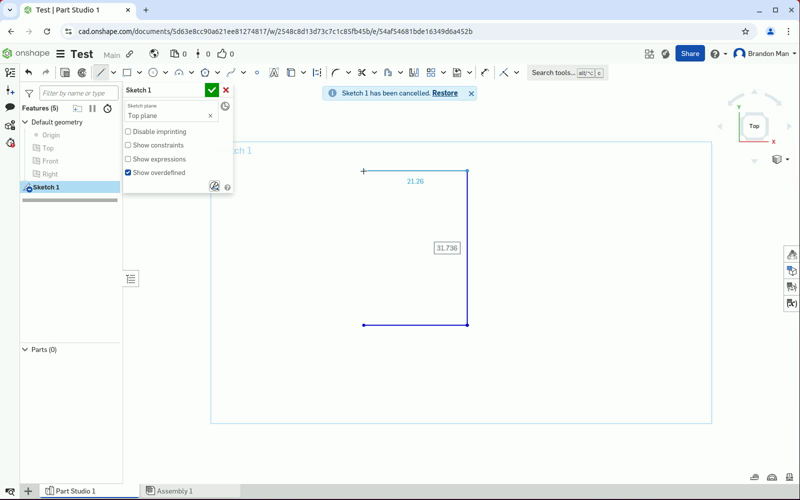
key_up(shift)
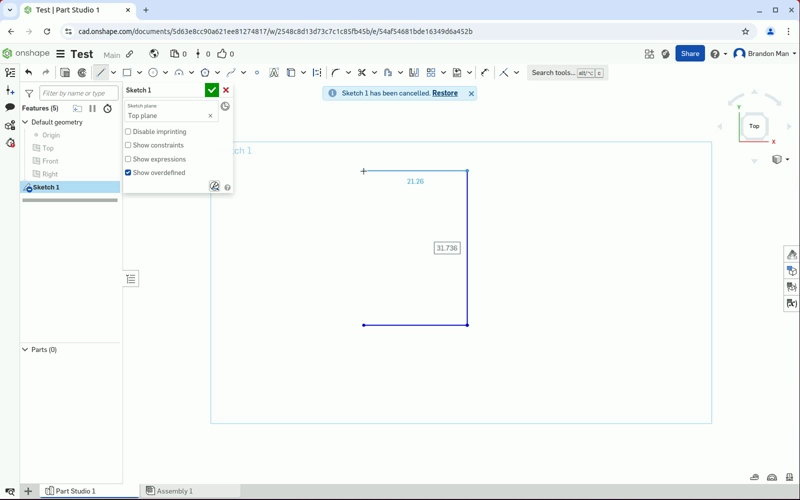
key_down(shift)
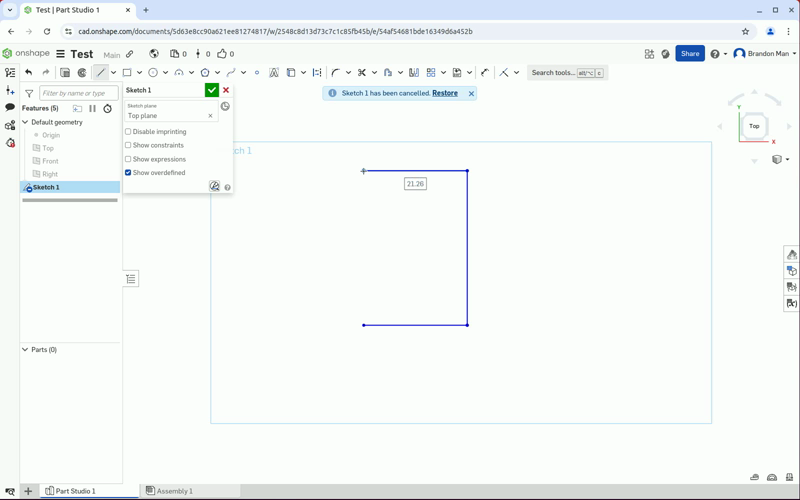
mouse_move(363, 325)
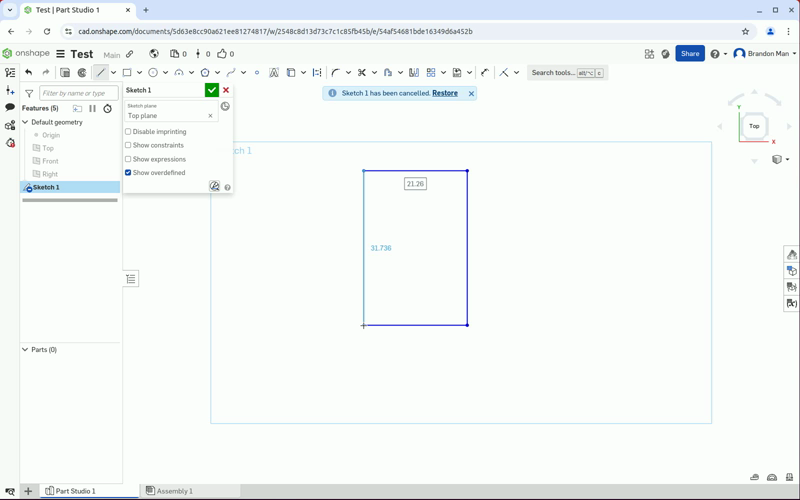
key_up(shift)
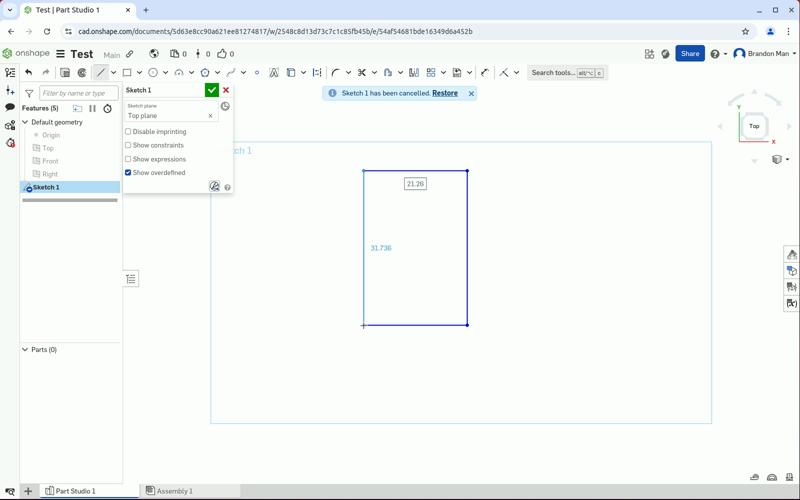
click(363, 325)
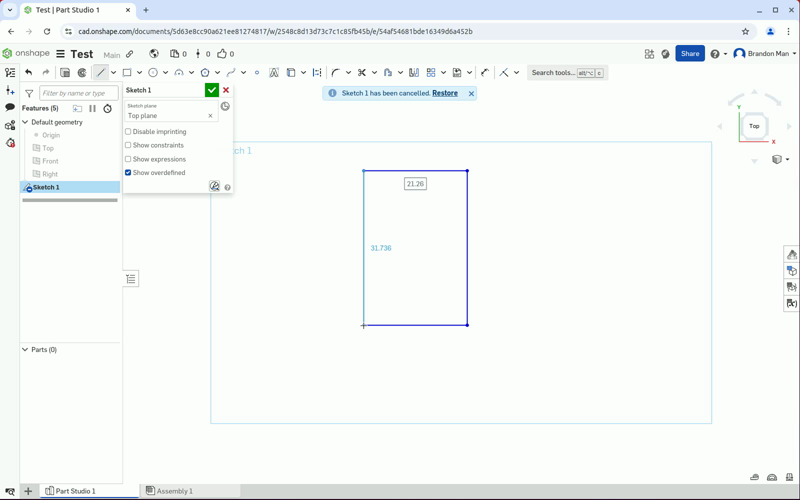
key(esc)
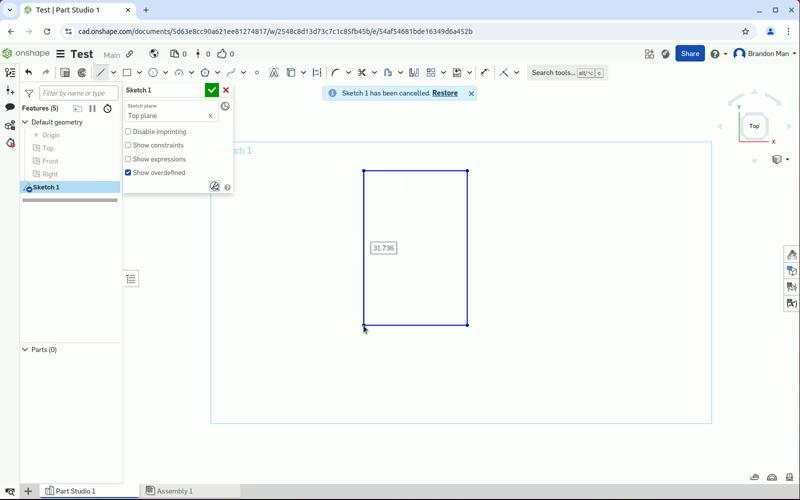
key(c)
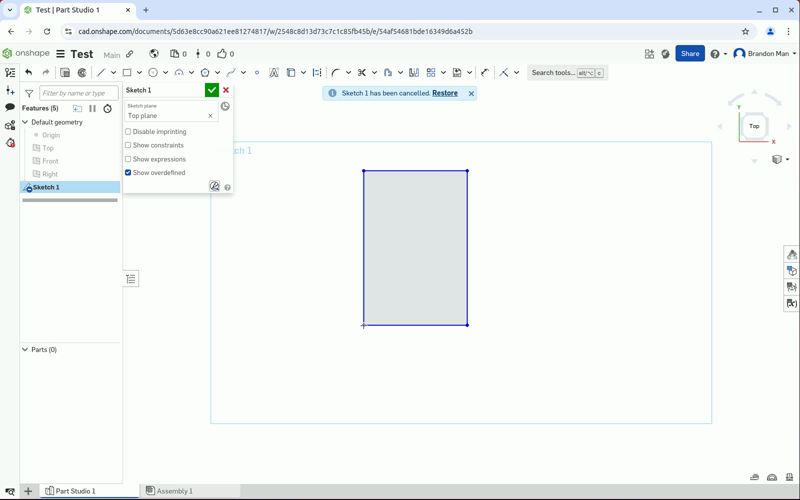
key_down(shift)
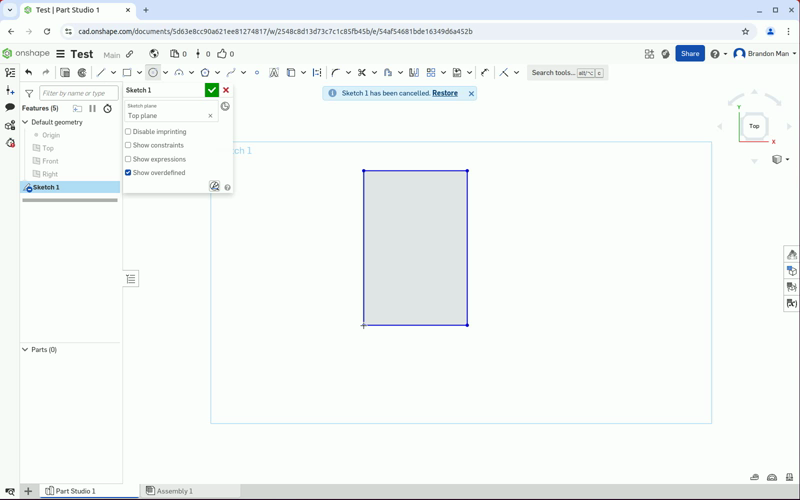
mouse_move(417, 282)
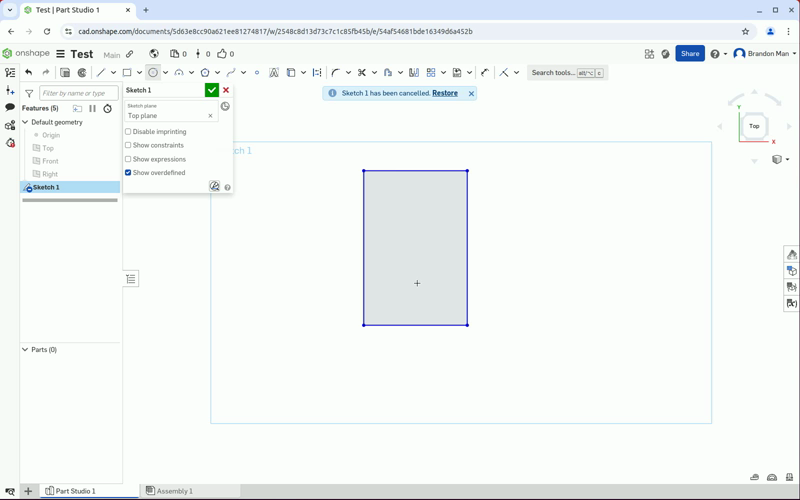
click(417, 282)
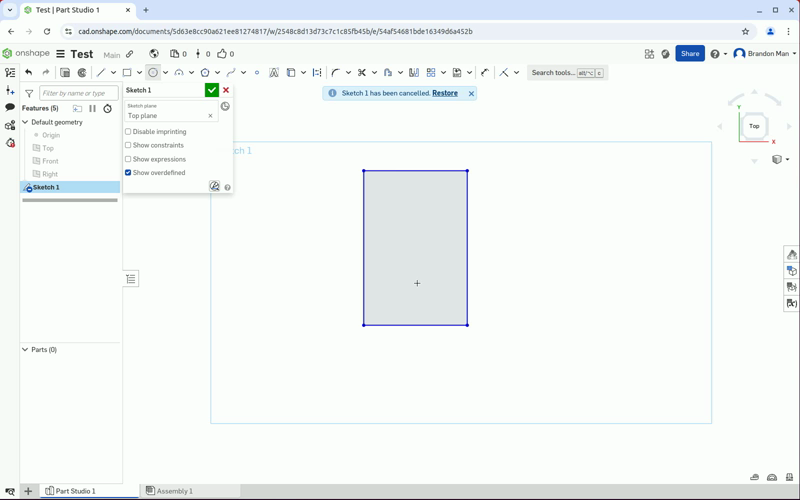
key_up(shift)
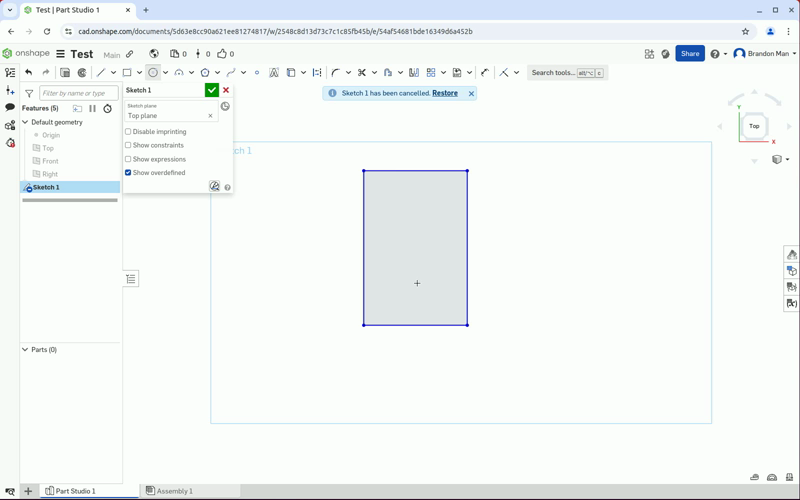
mouse_move(420, 282)
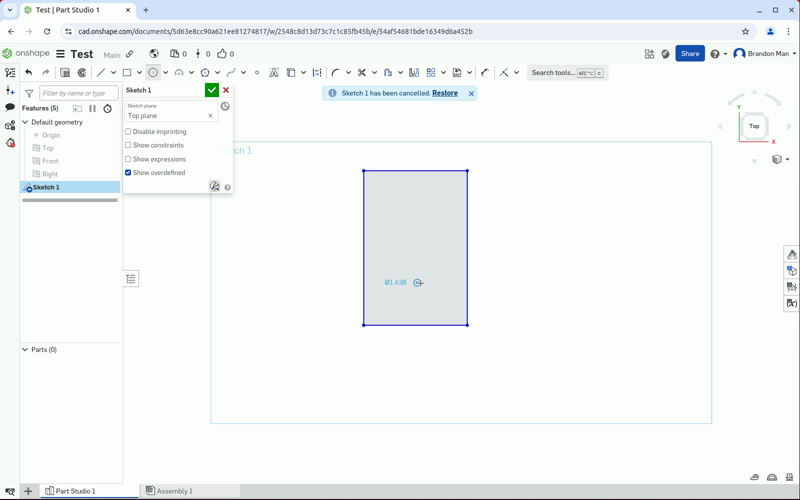
click(420, 282)
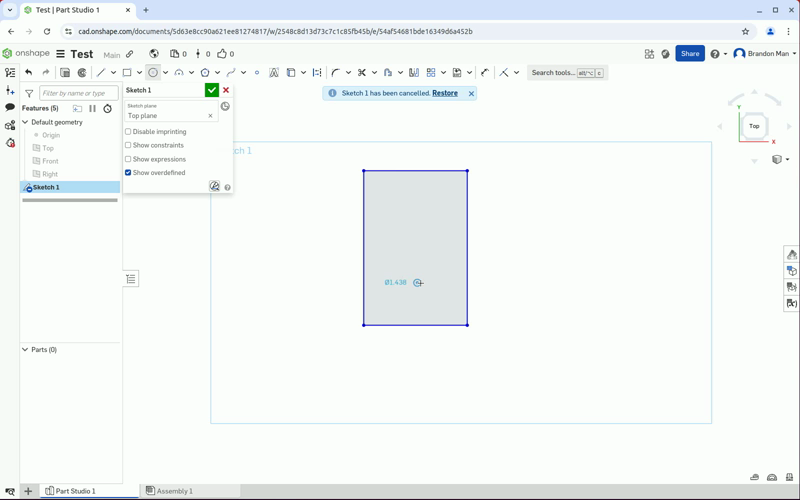
key(esc)
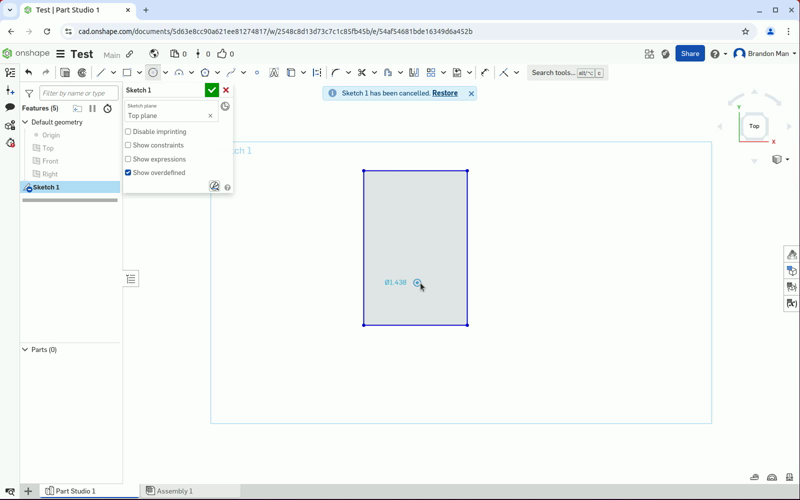
key(c)
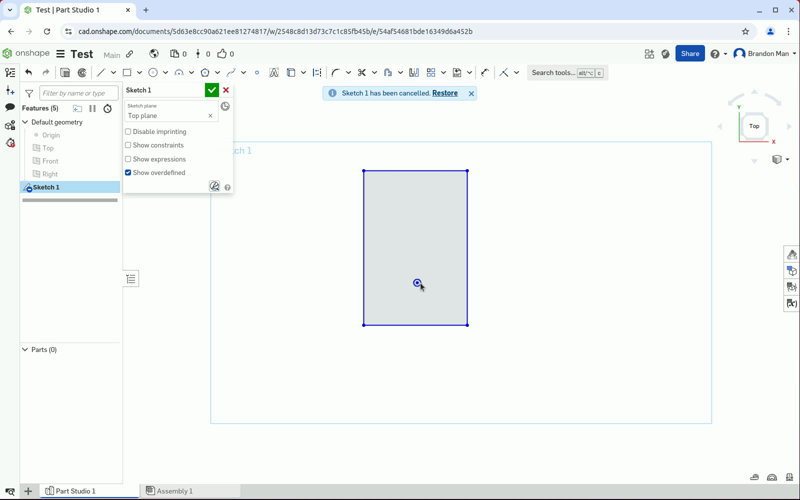
key_down(shift)
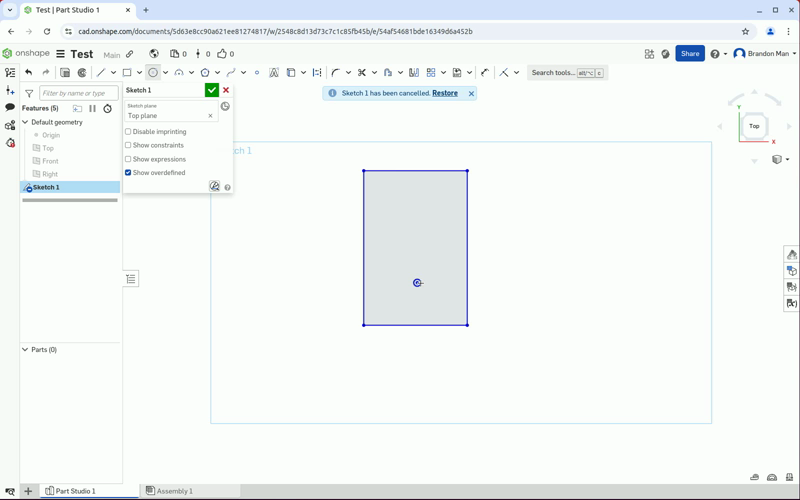
mouse_move(417, 229)
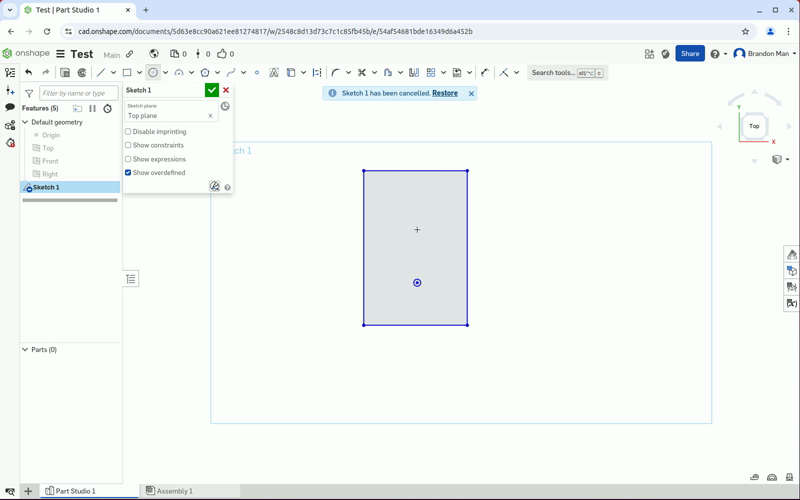
click(417, 229)
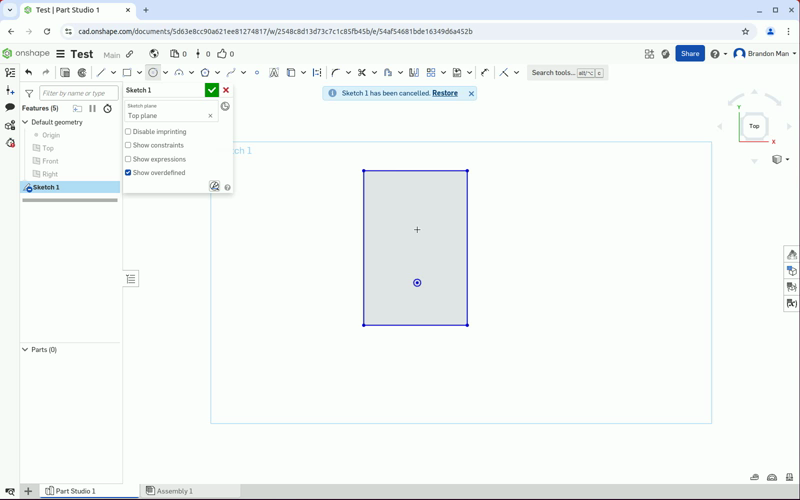
key_up(shift)
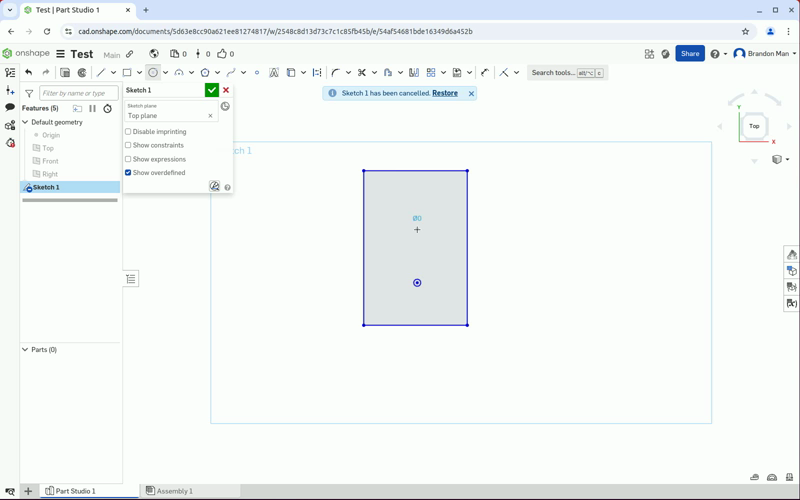
mouse_move(420, 229)
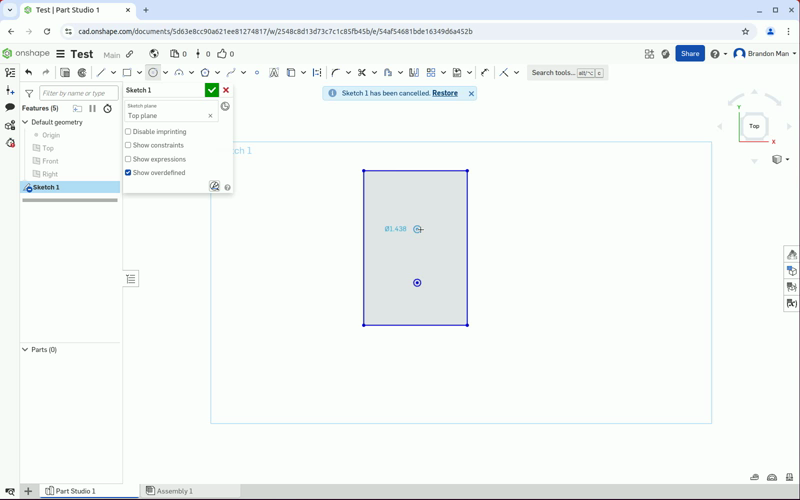
click(420, 229)
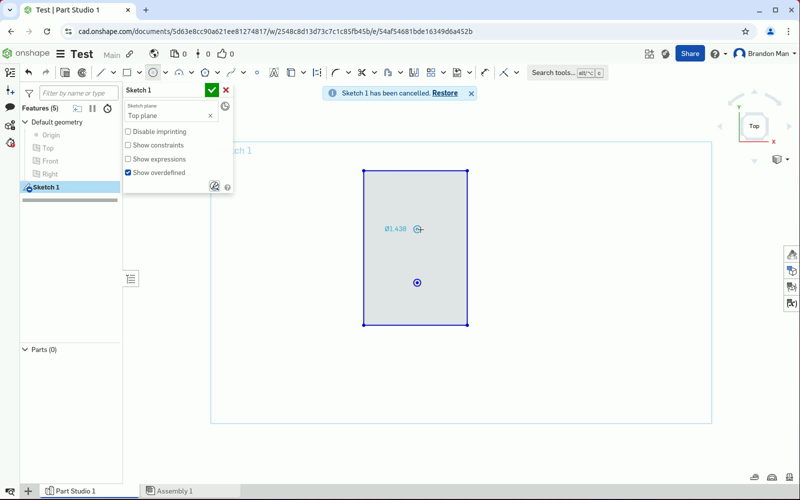
key(esc)
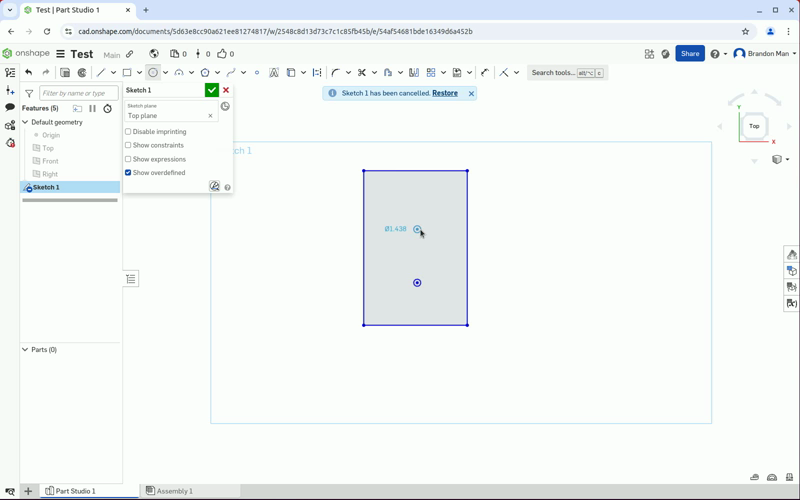
key(c)
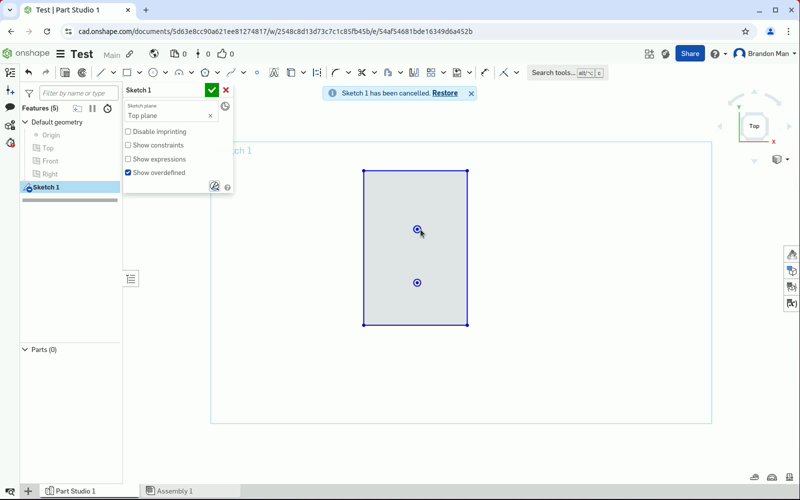
key_down(shift)
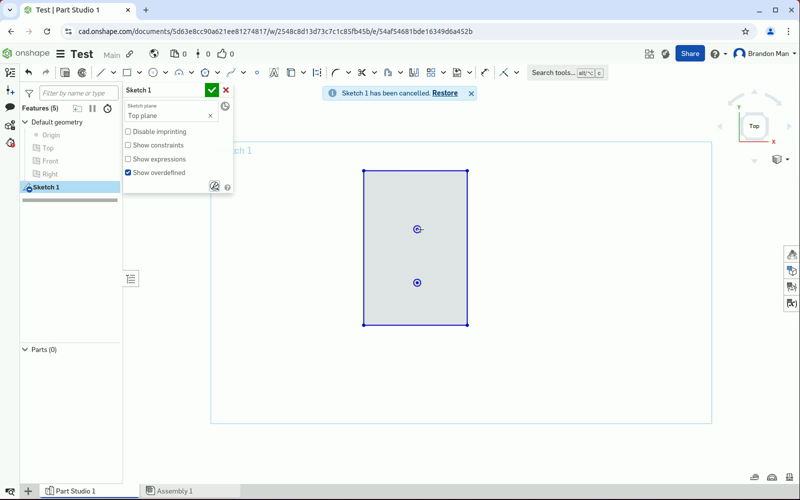
mouse_move(417, 201)
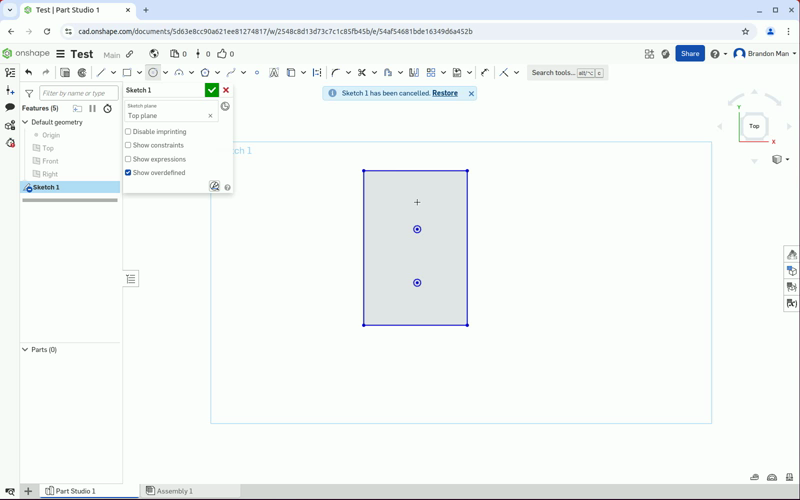
click(417, 201)
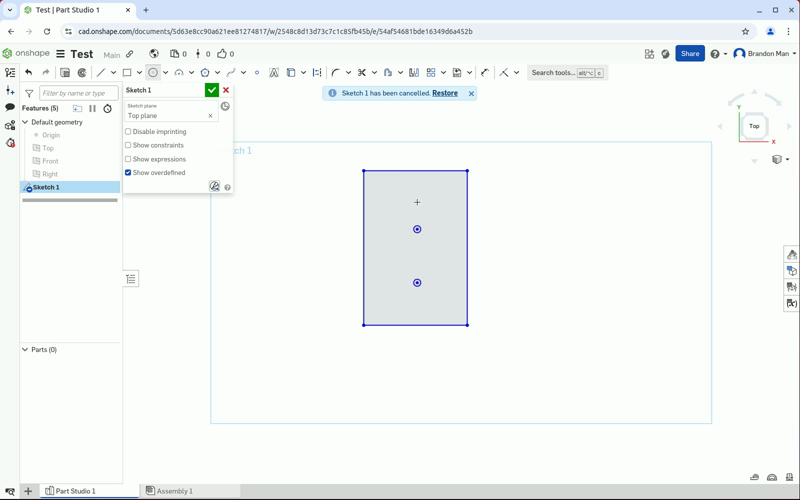
key_up(shift)
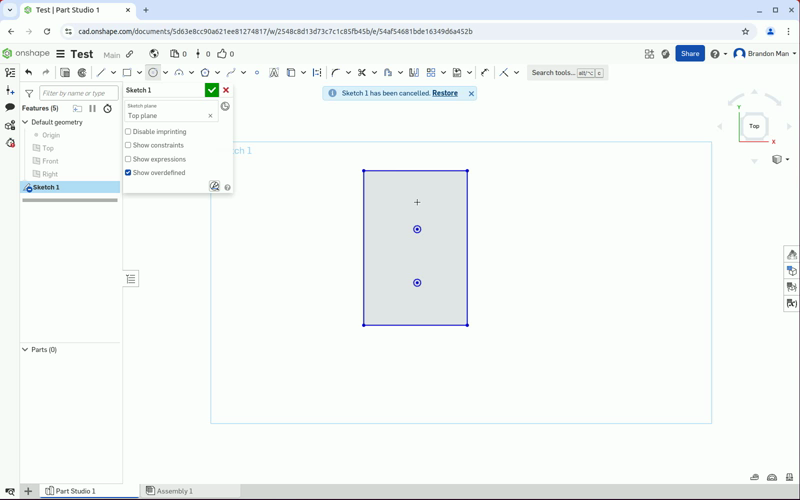
mouse_move(420, 201)
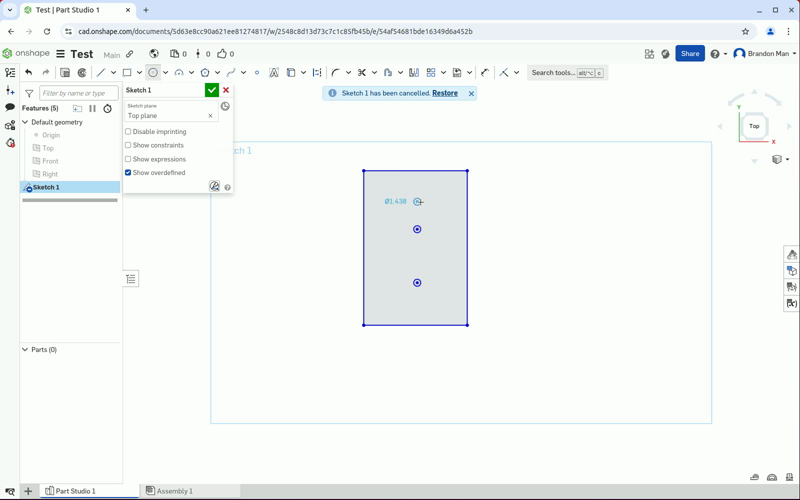
click(420, 201)
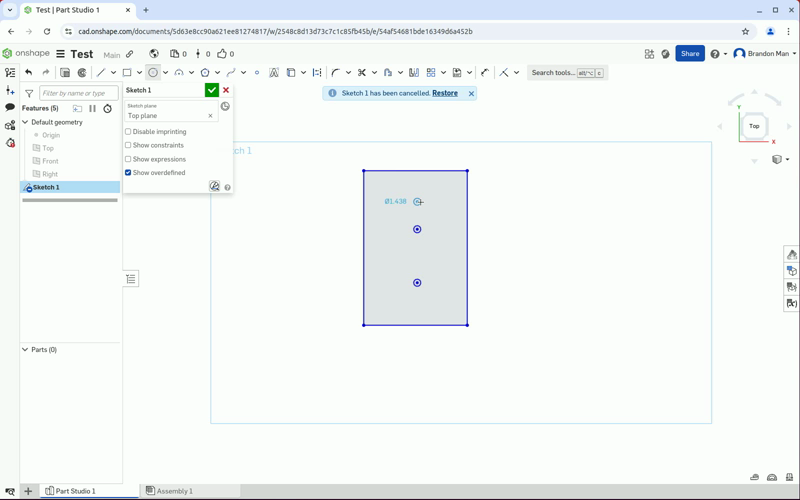
key(esc)
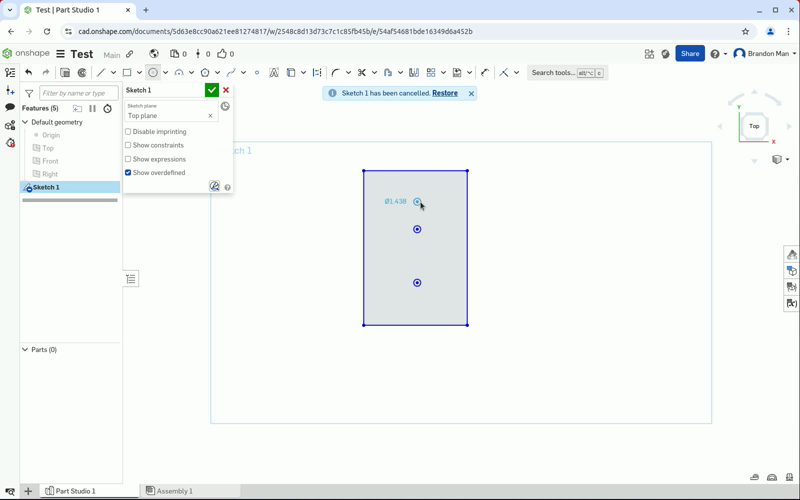
mouse_move(427, 212)
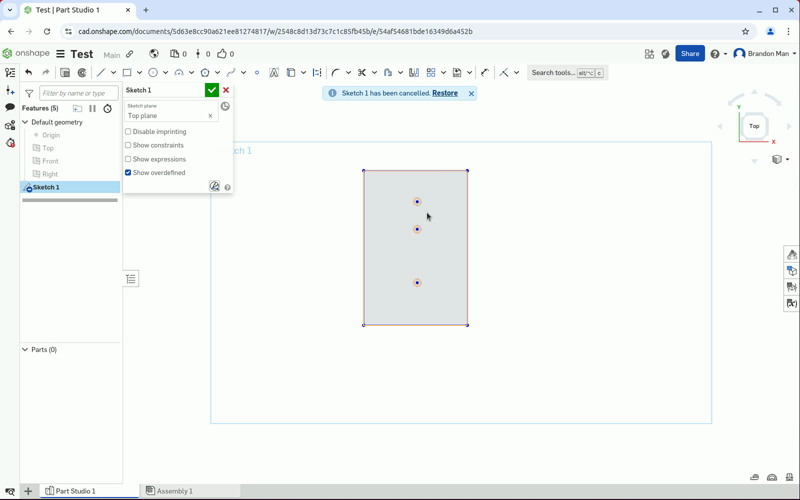
click(427, 212)
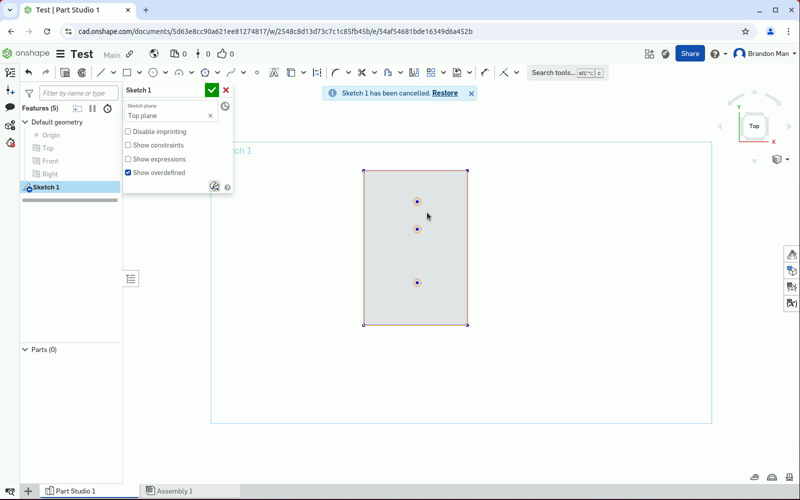
mouse_move(73, 352)
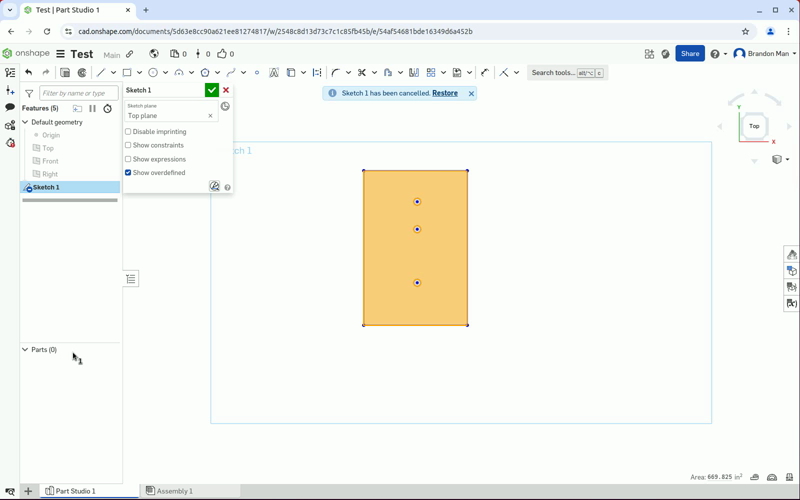
key(shift+y)
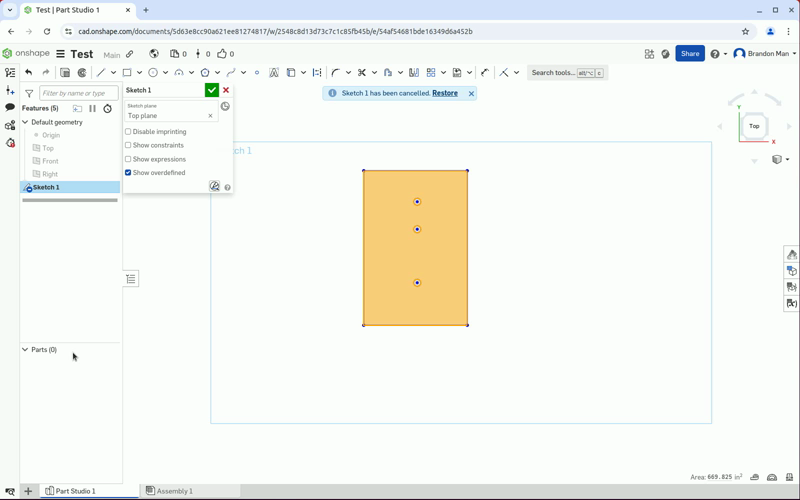
key(shift+e)
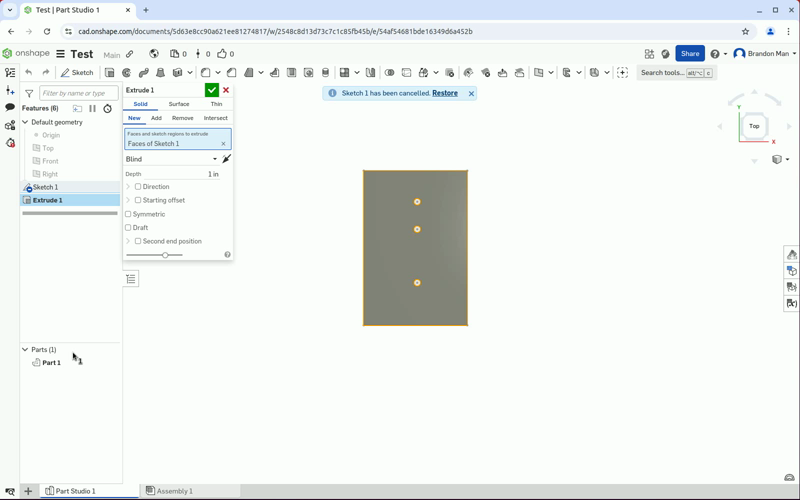
mouse_move(143, 106)
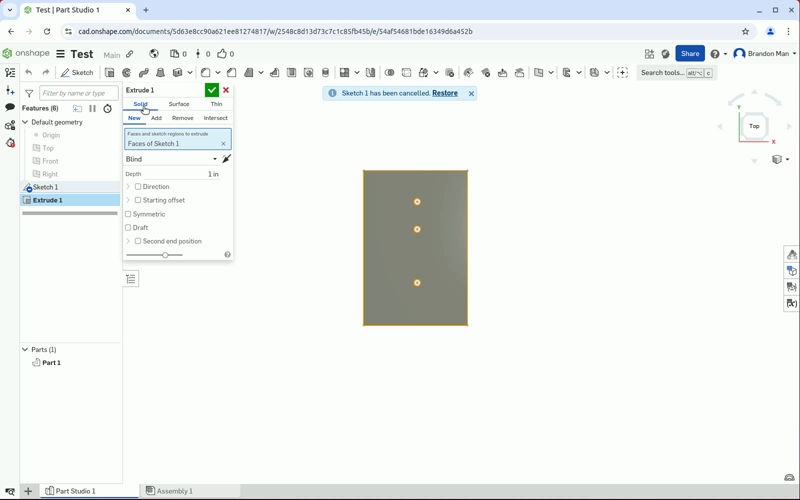
click(143, 106)
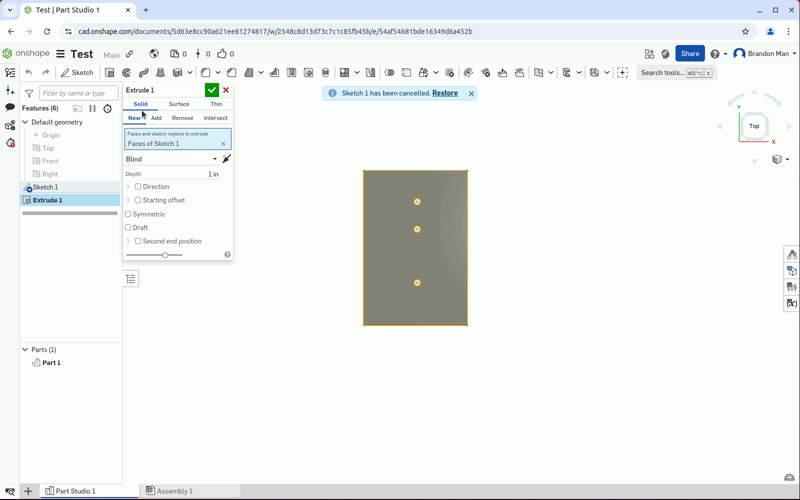
mouse_move(137, 120)
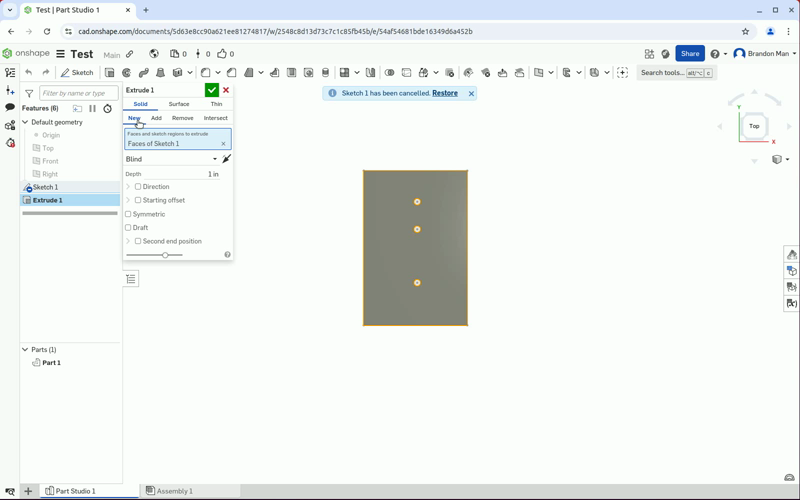
click(137, 120)
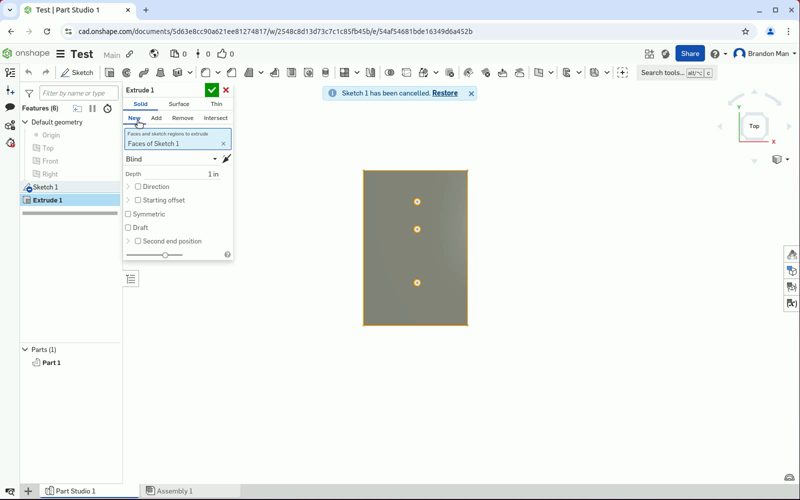
key(tab, 4)
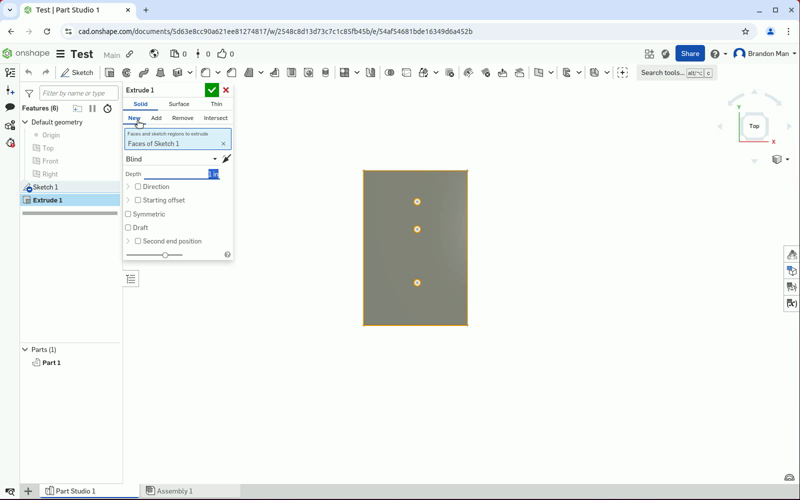
text(0.963)
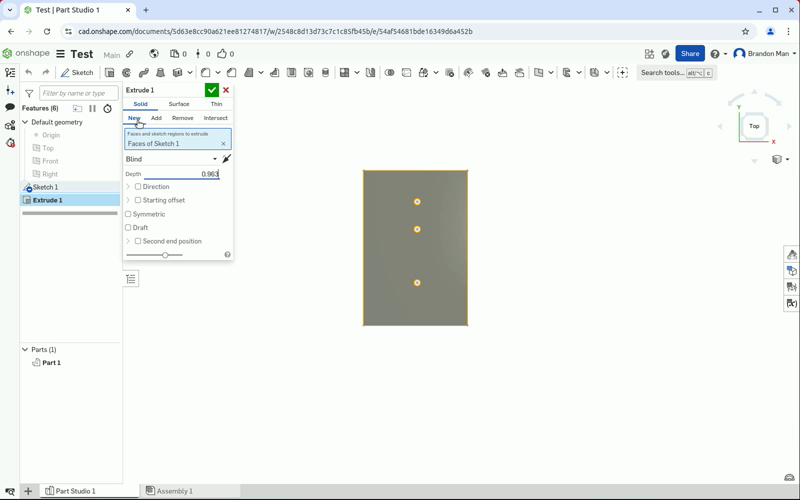
key(enter)
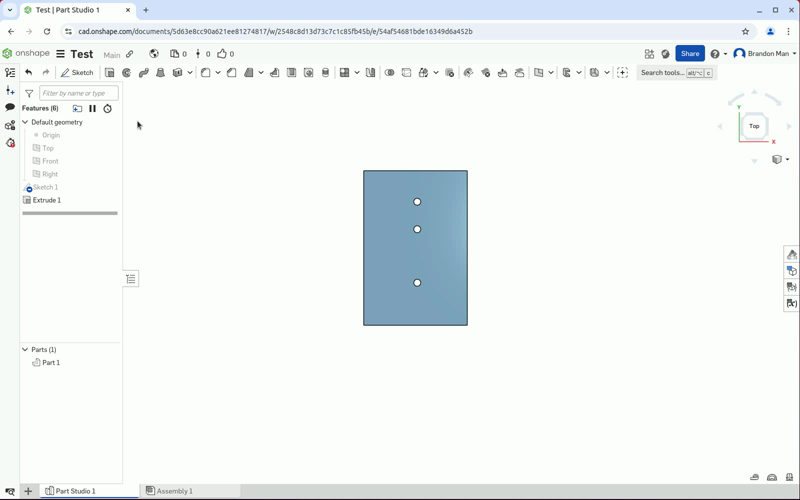
key(shift+h)
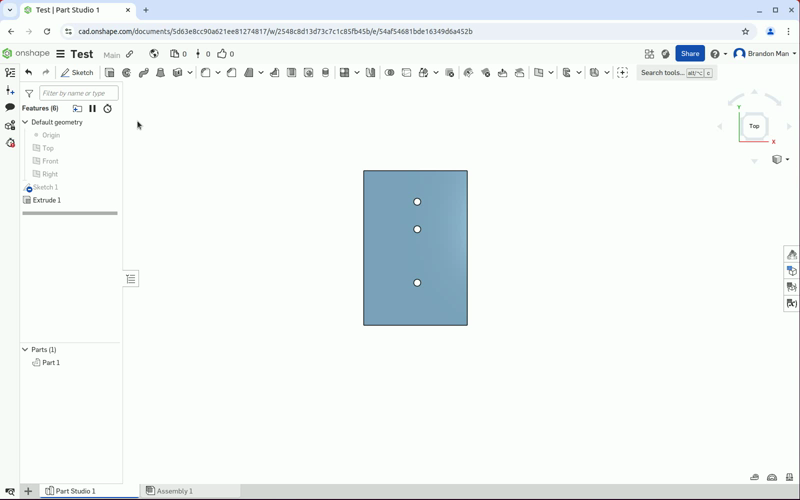
key(shift+h)
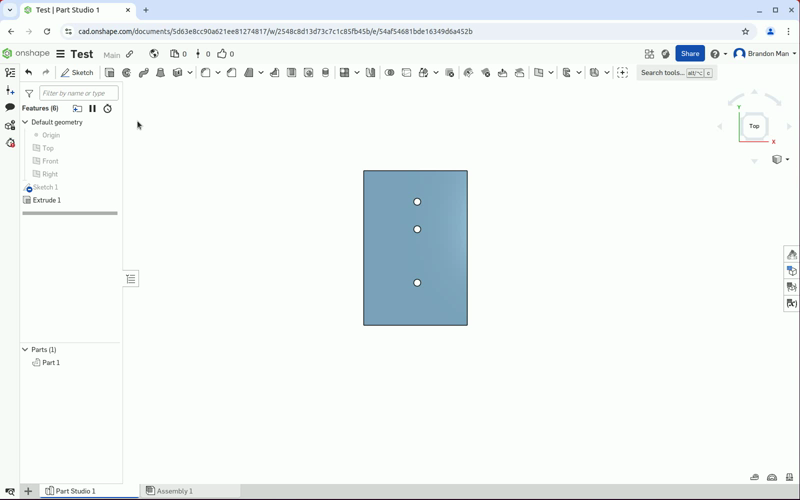
mouse_move(73, 189)
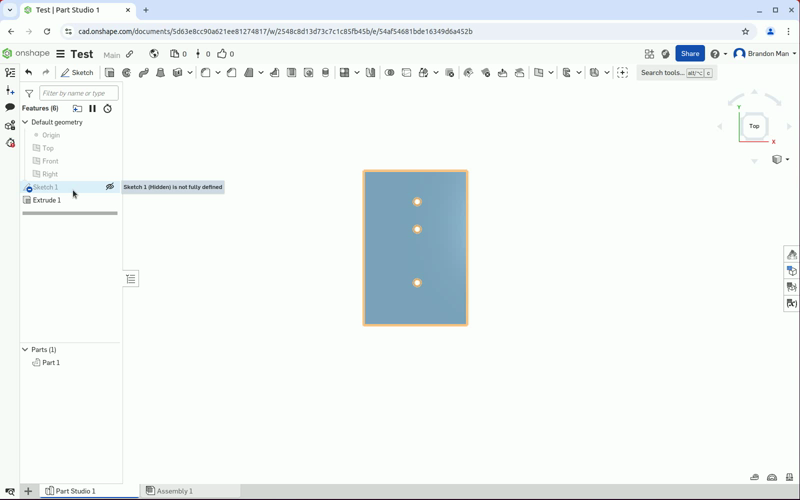
click(73, 189)
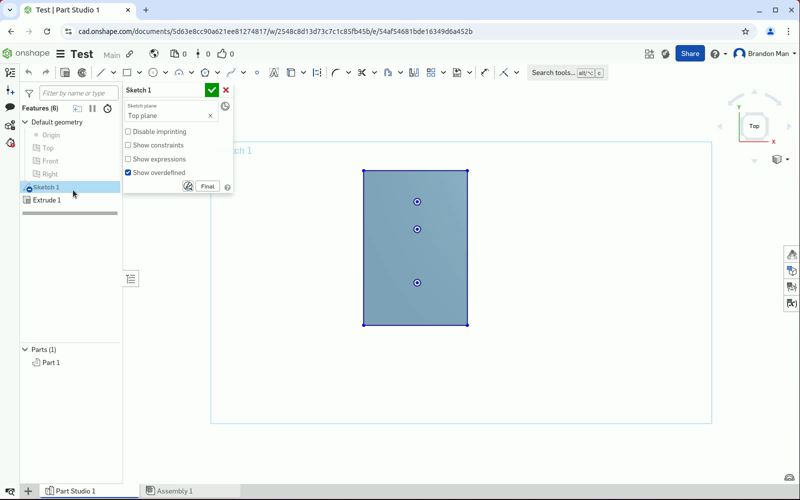
mouse_move(229, 92)
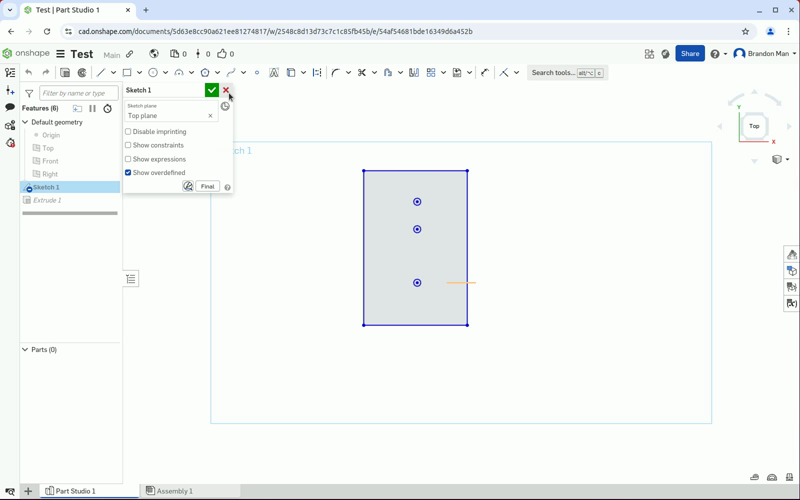
click(229, 92)
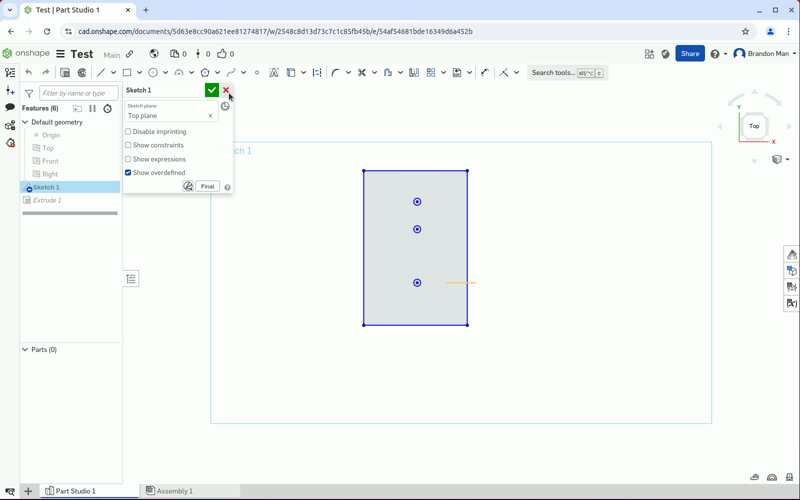
key(shift+s)
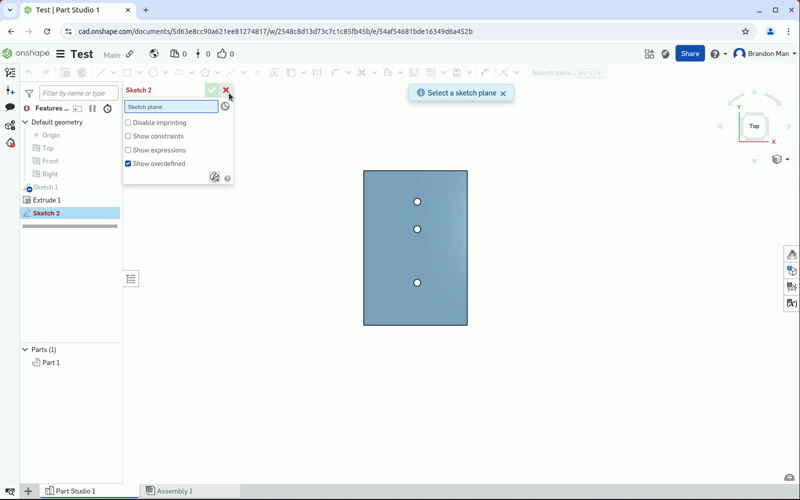
mouse_move(73, 150)
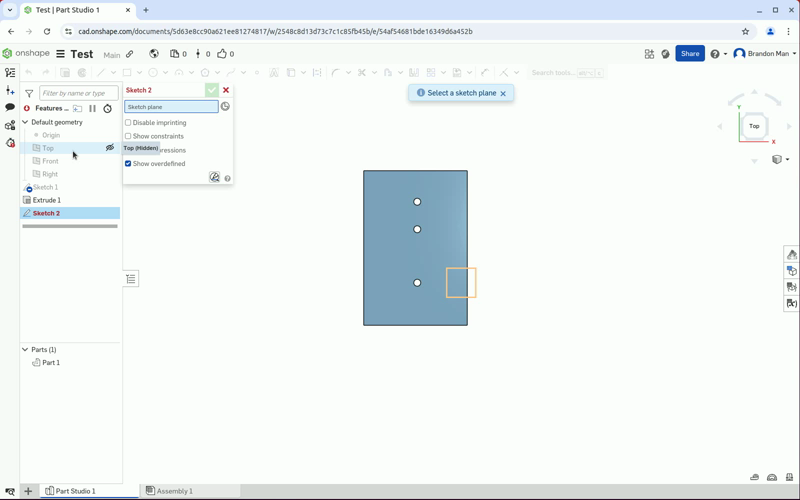
click(73, 150)
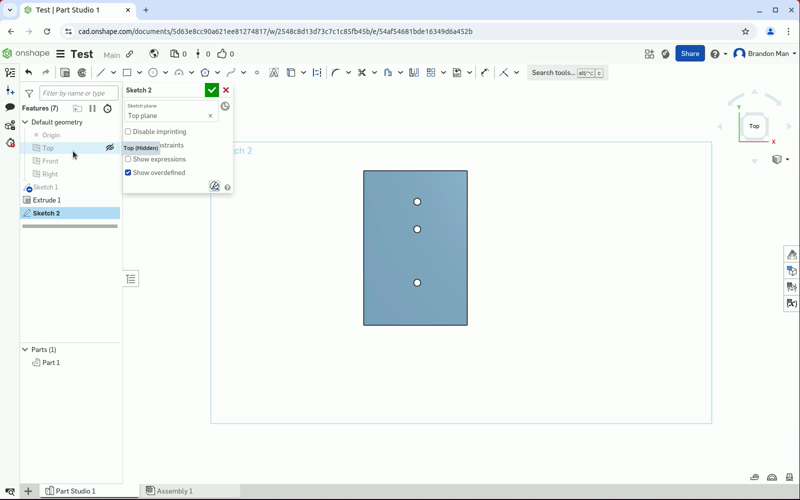
mouse_move(73, 352)
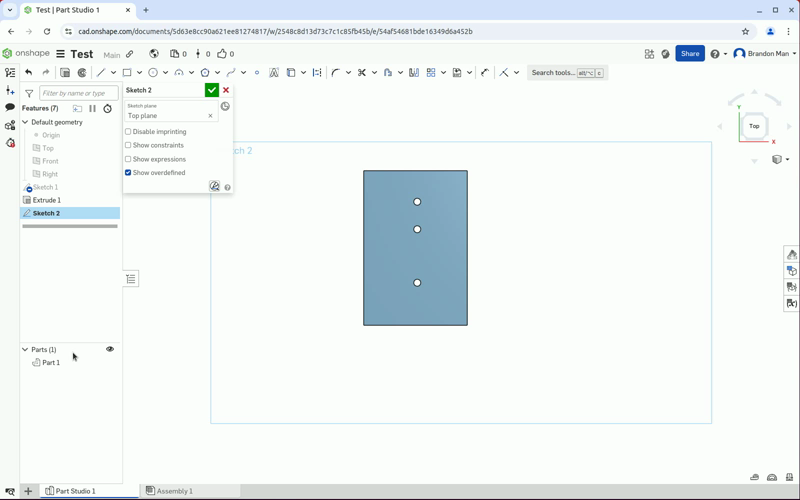
key(y)
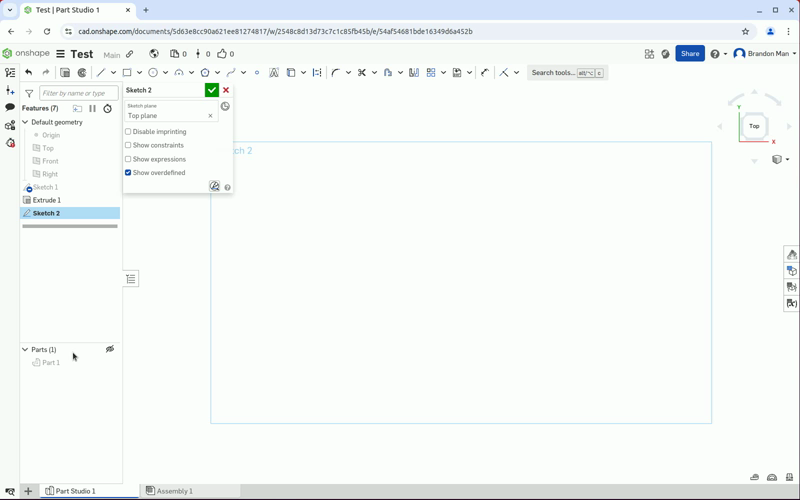
key(c)
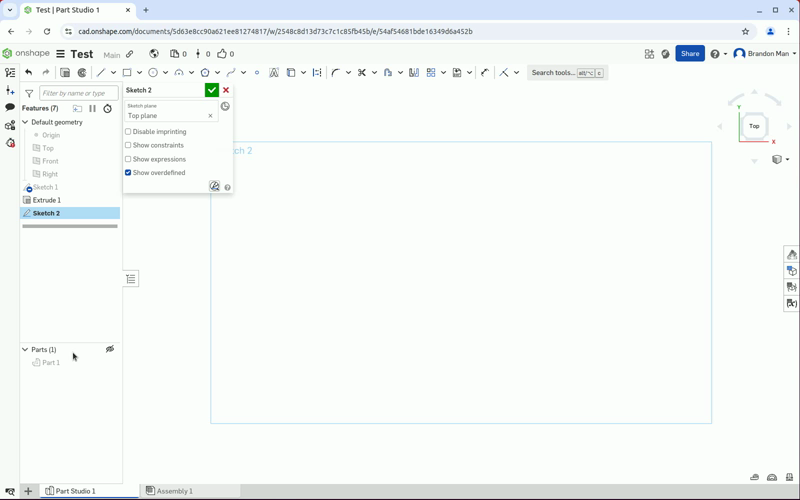
key_down(shift)
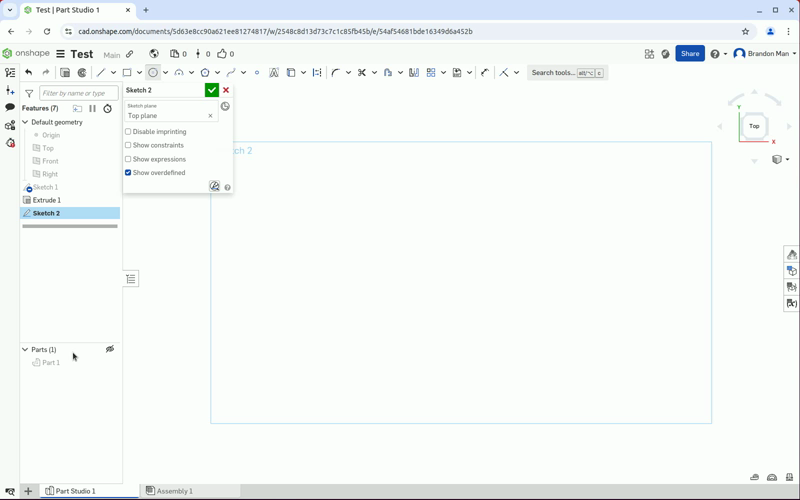
mouse_move(535, 218)
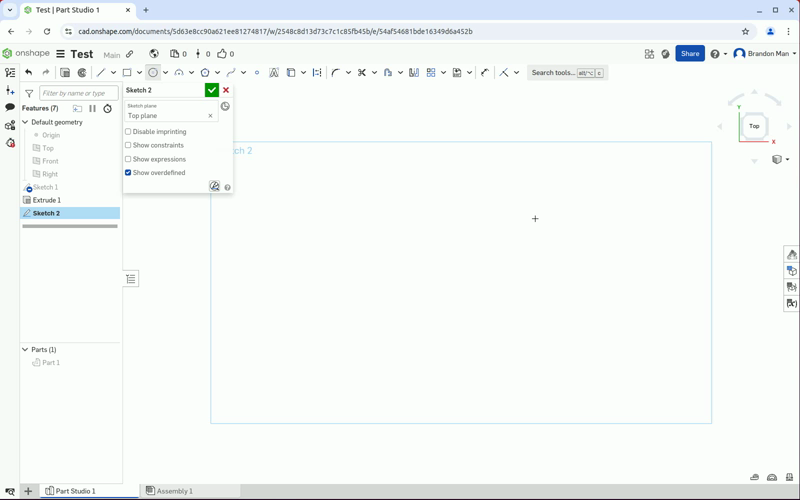
click(535, 218)
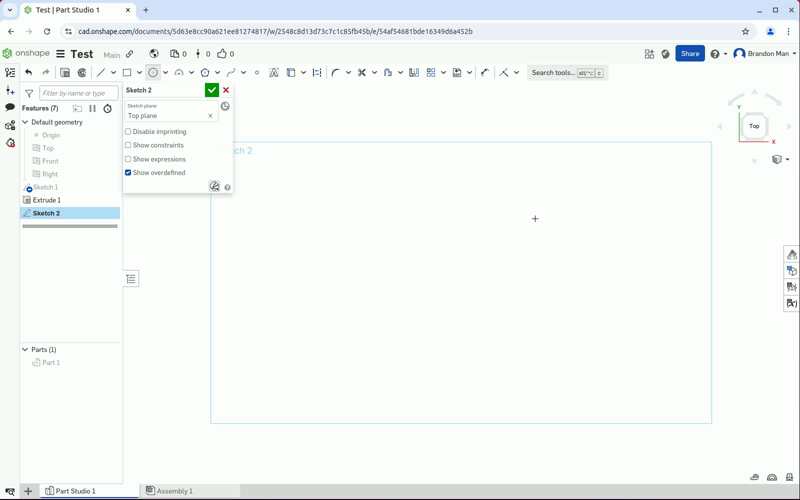
key_up(shift)
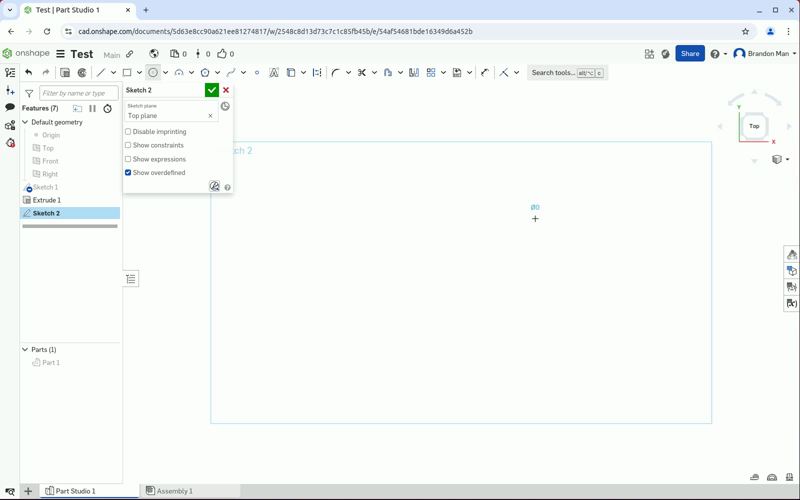
mouse_move(572, 218)
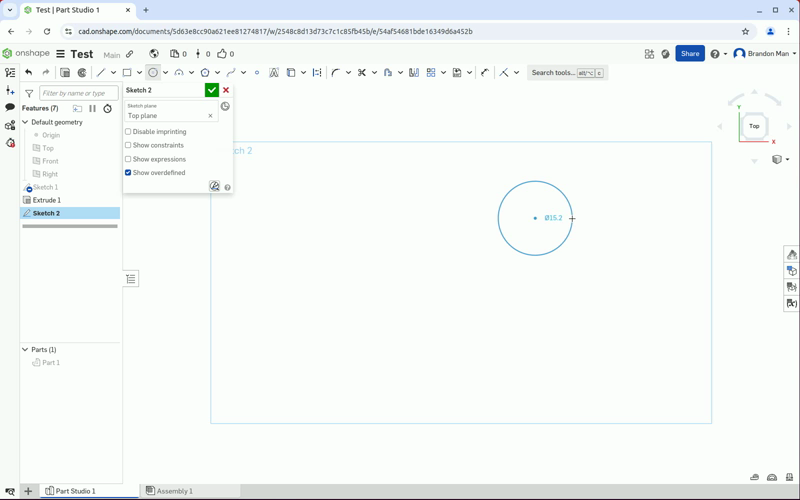
click(572, 218)
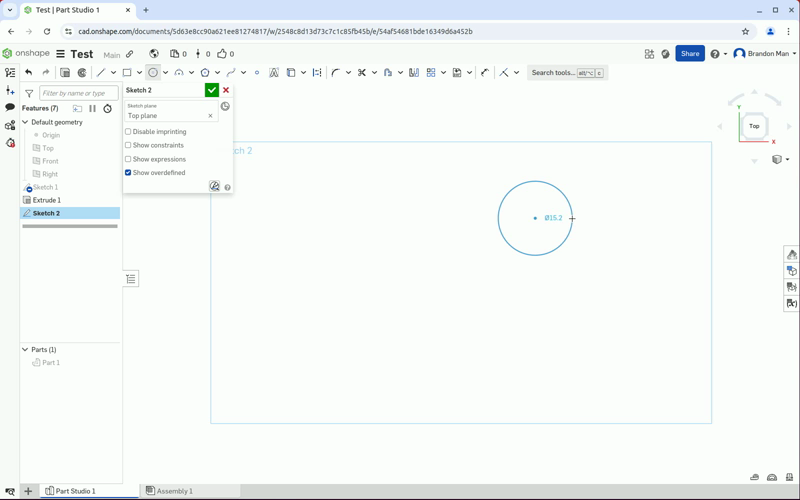
key(esc)
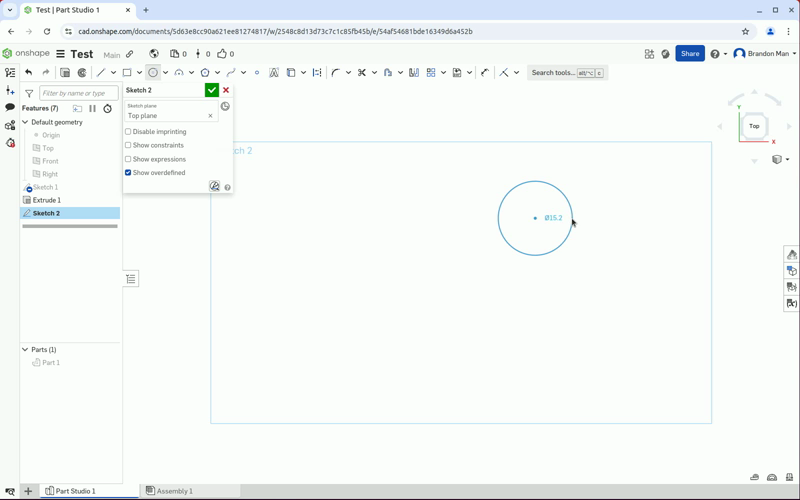
key(c)
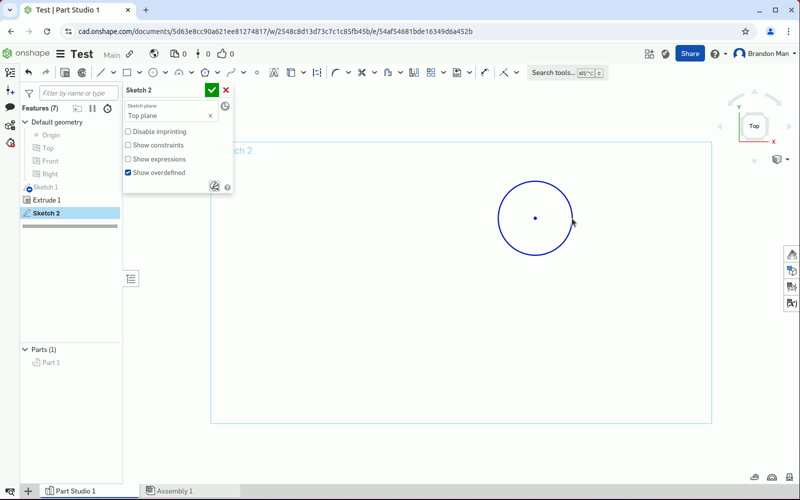
key_down(shift)
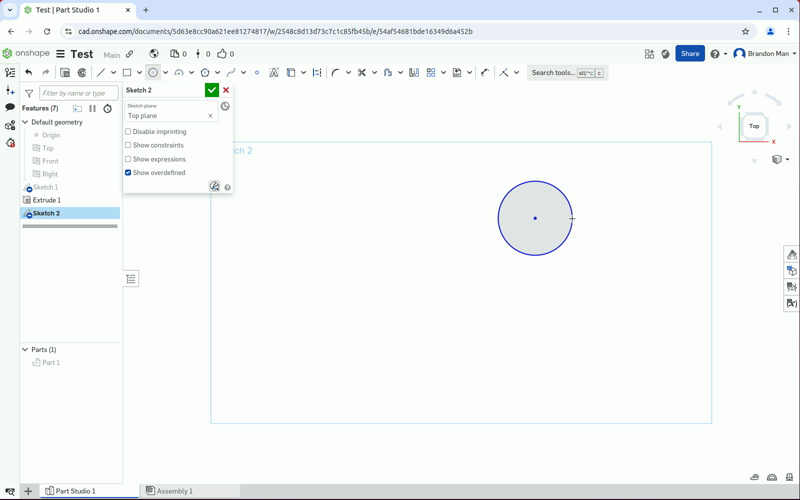
mouse_move(512, 218)
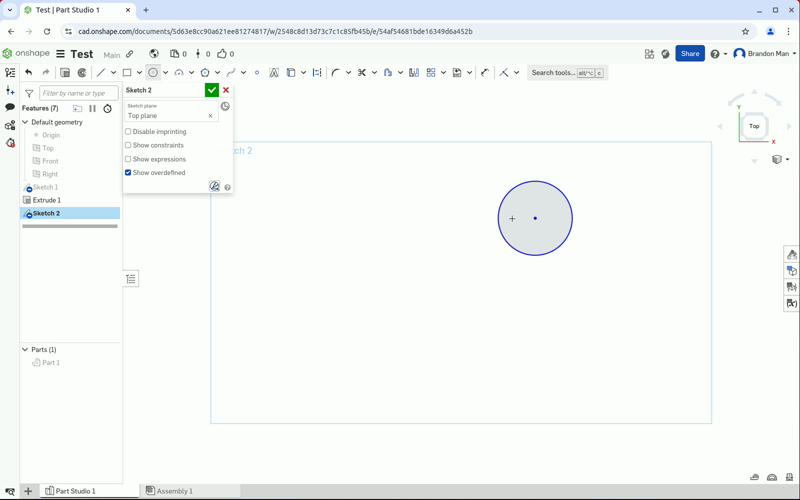
click(512, 218)
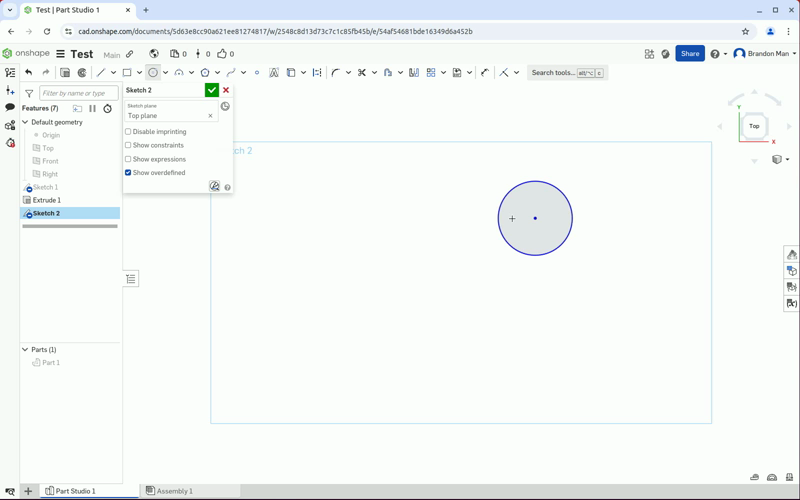
key_up(shift)
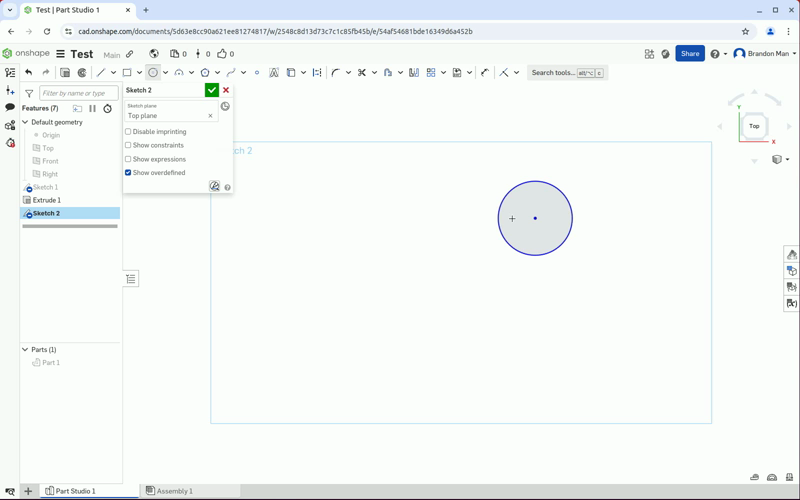
mouse_move(517, 218)
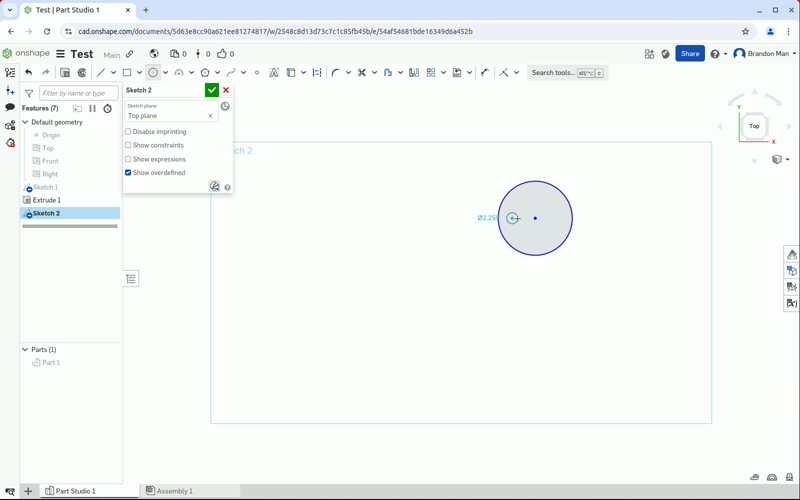
click(517, 218)
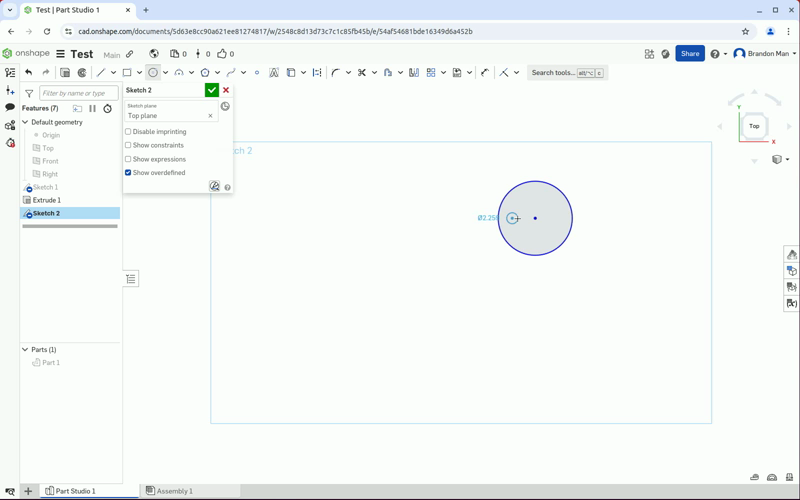
key(esc)
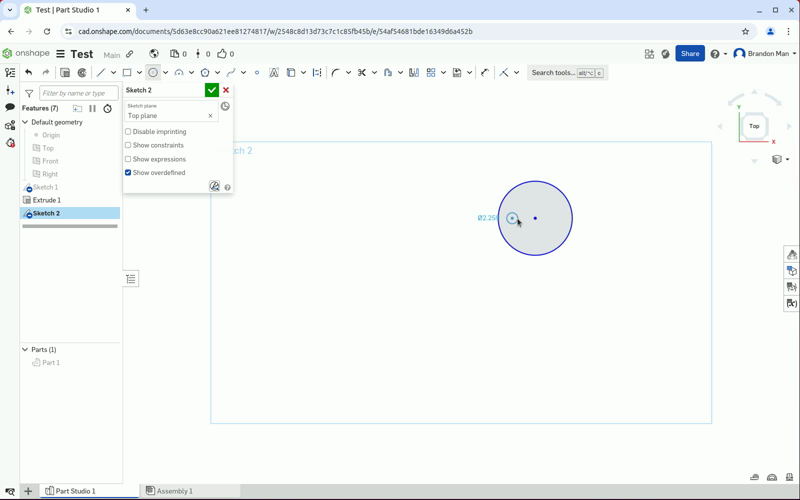
key(c)
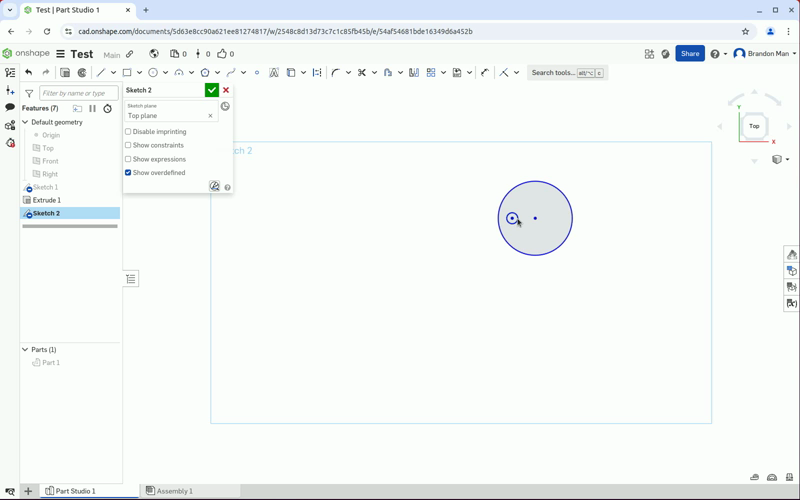
key_down(shift)
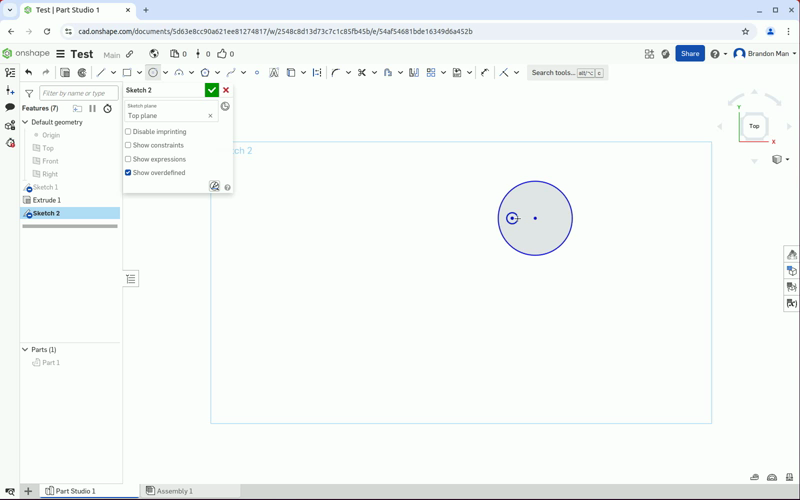
mouse_move(535, 218)
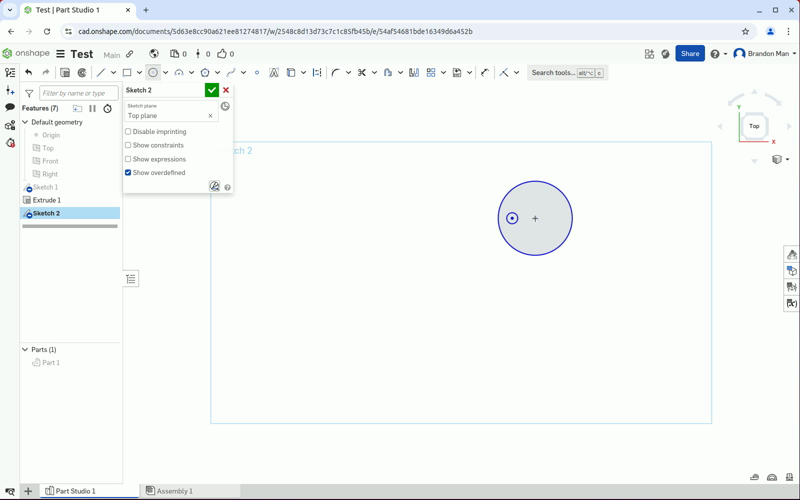
click(535, 218)
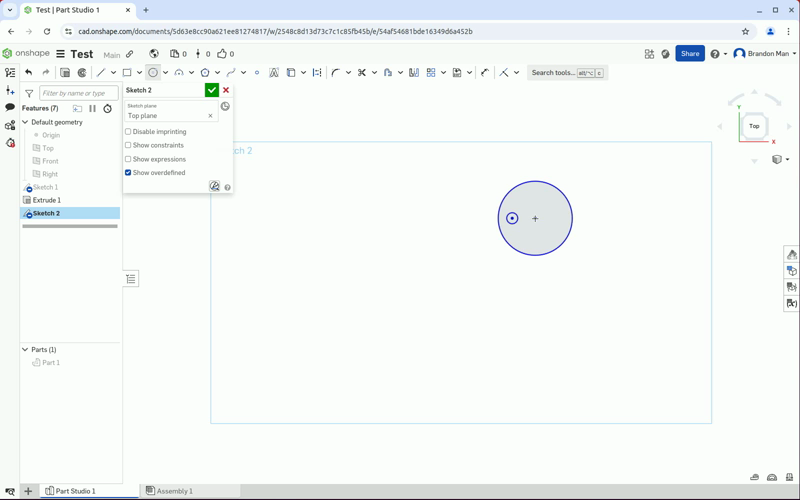
key_up(shift)
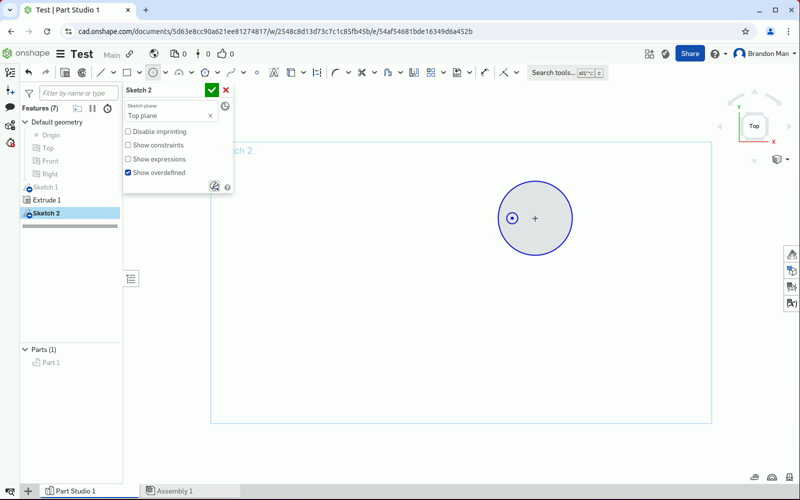
mouse_move(538, 218)
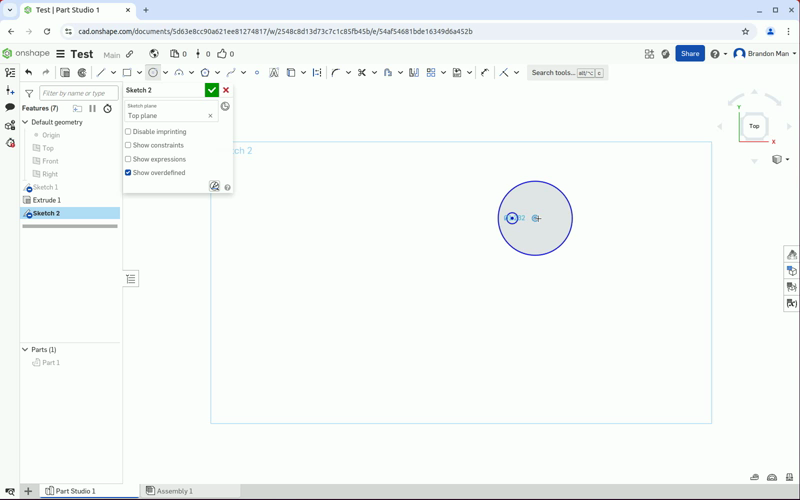
scroll(6)
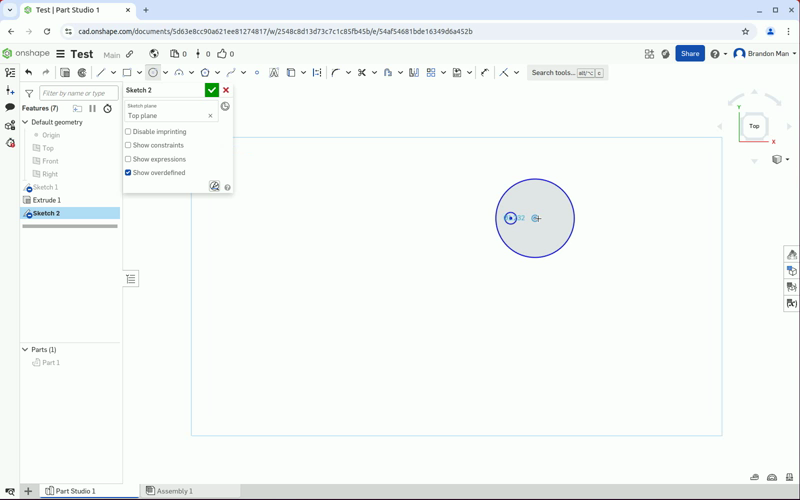
scroll(6)
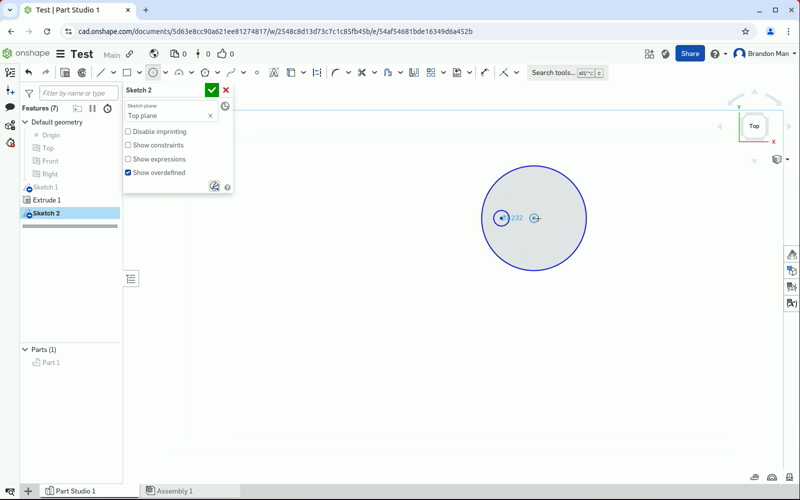
scroll(6)
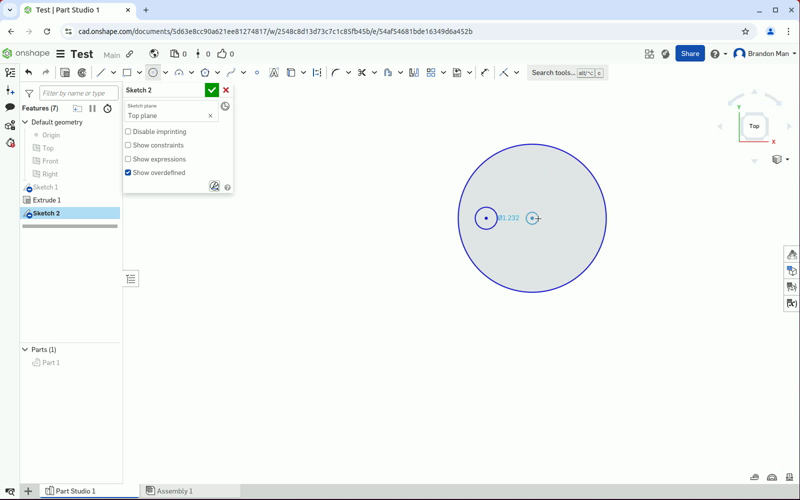
scroll(6)
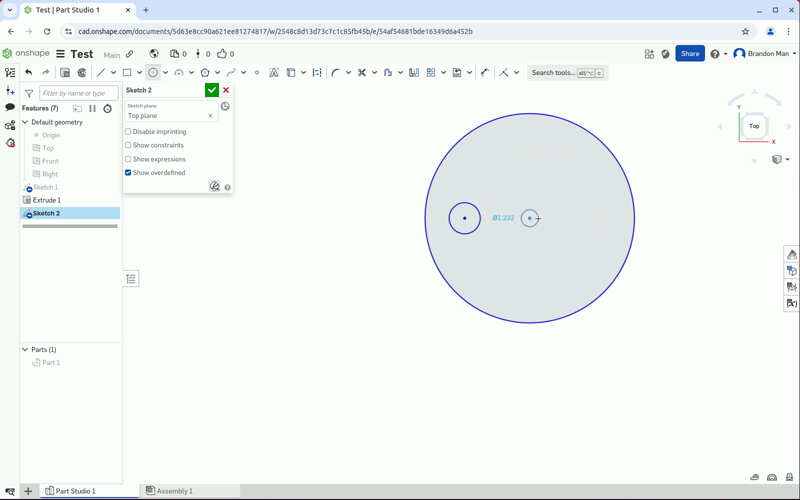
scroll(6)
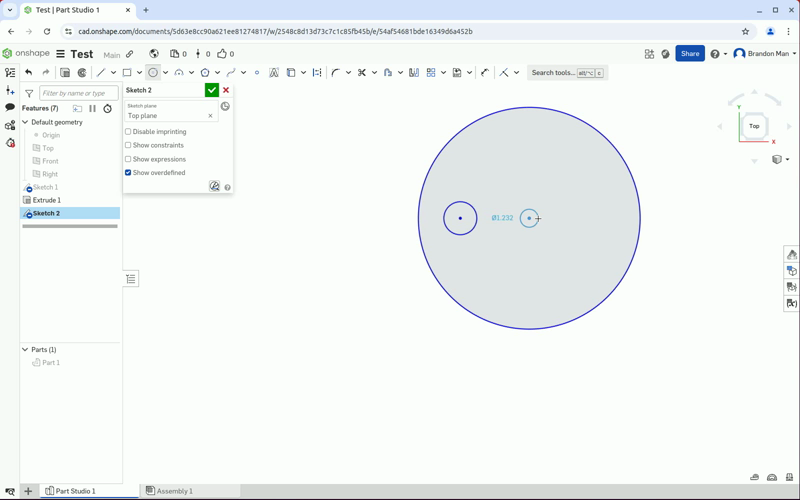
scroll(6)
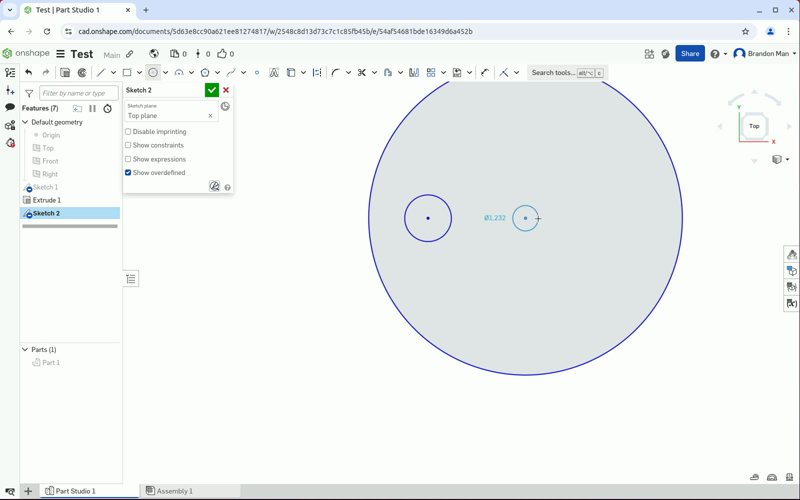
scroll(6)
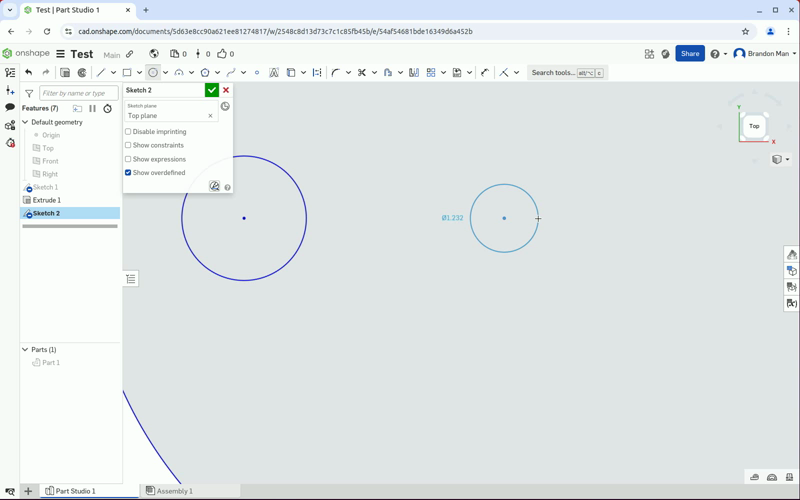
click(538, 218)
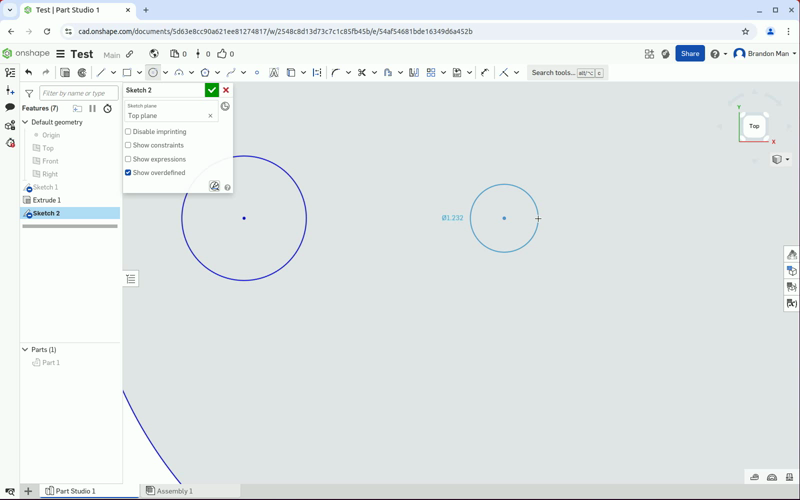
scroll(-6)
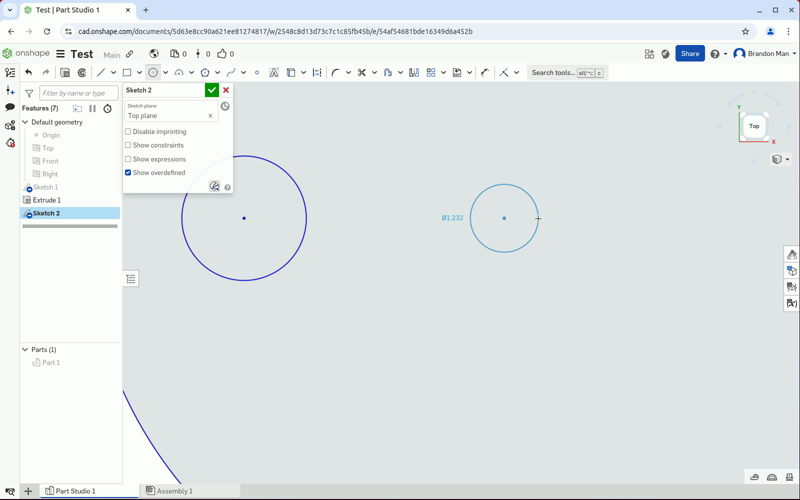
scroll(-6)
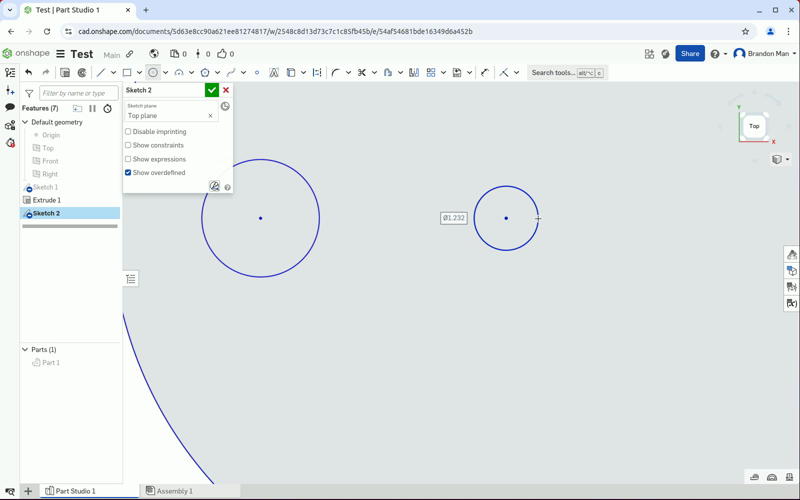
scroll(-6)
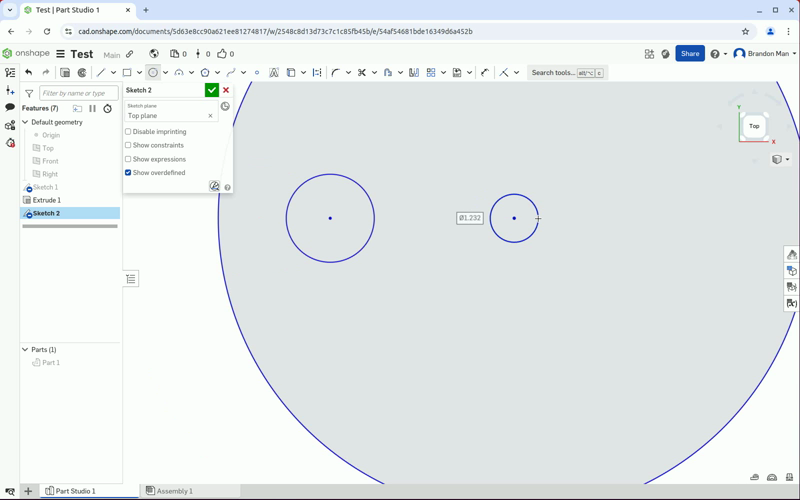
scroll(-6)
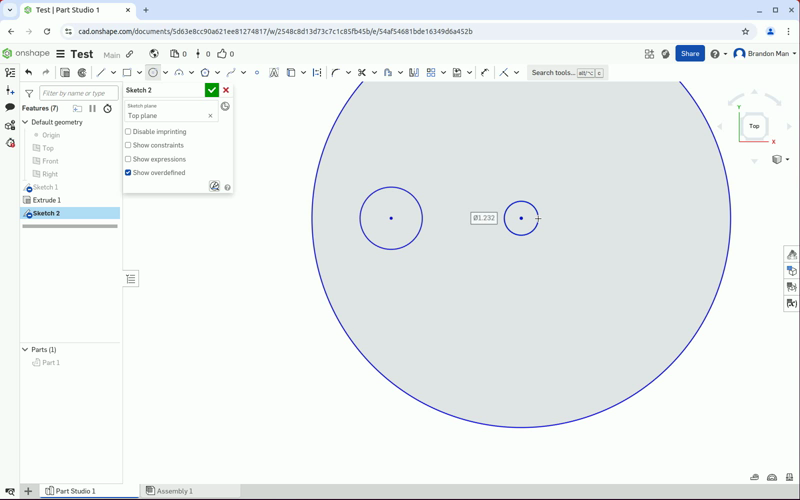
scroll(-6)
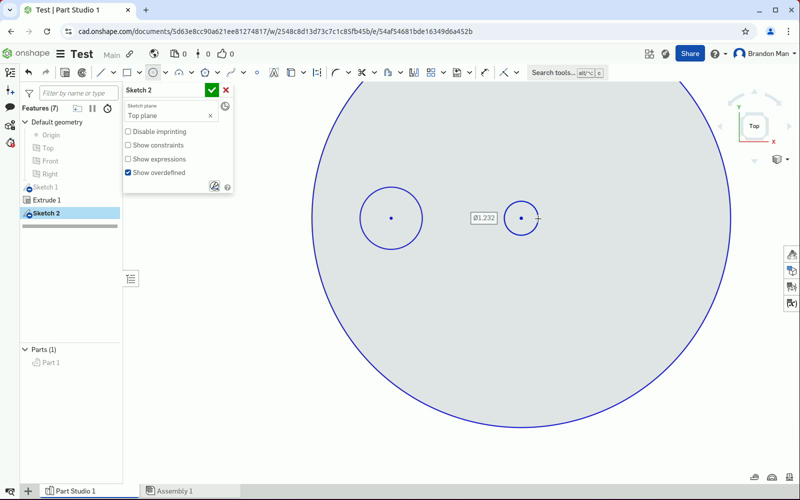
scroll(-6)
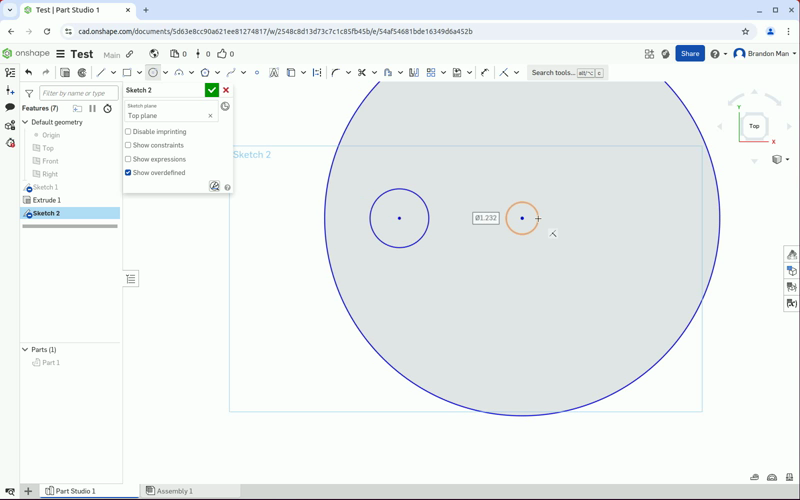
scroll(-6)
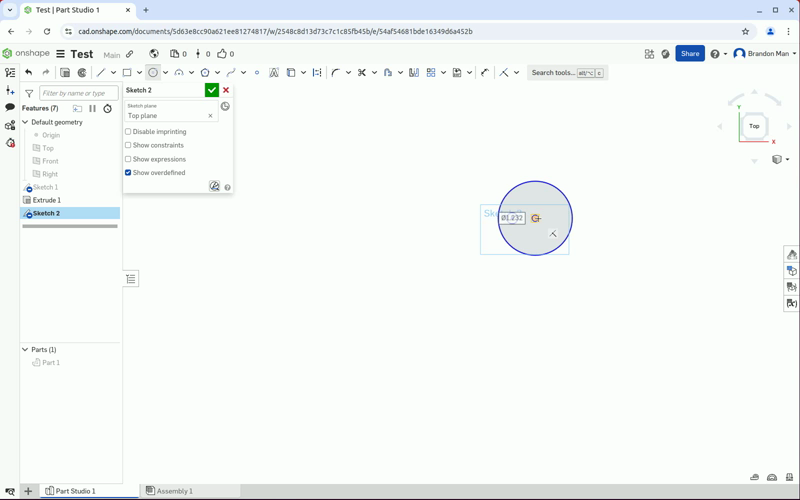
key(esc)
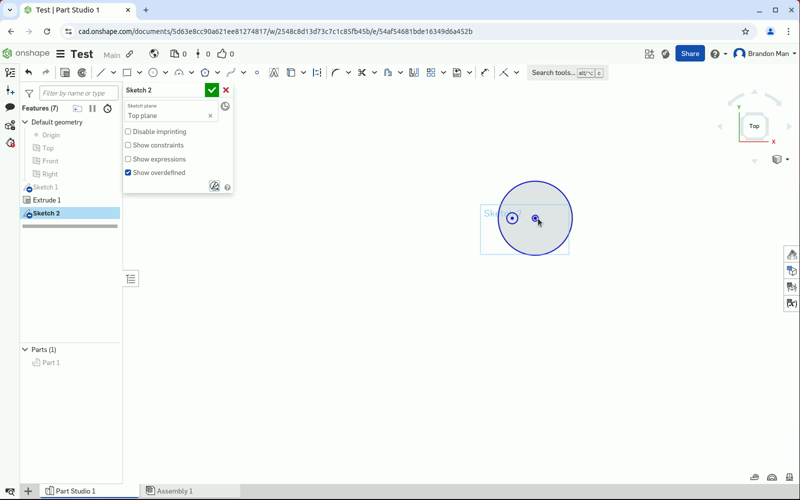
mouse_move(559, 212)
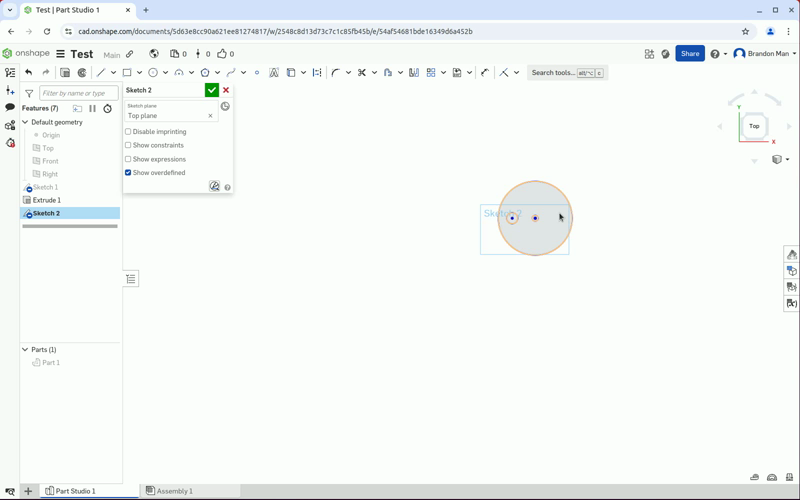
click(559, 212)
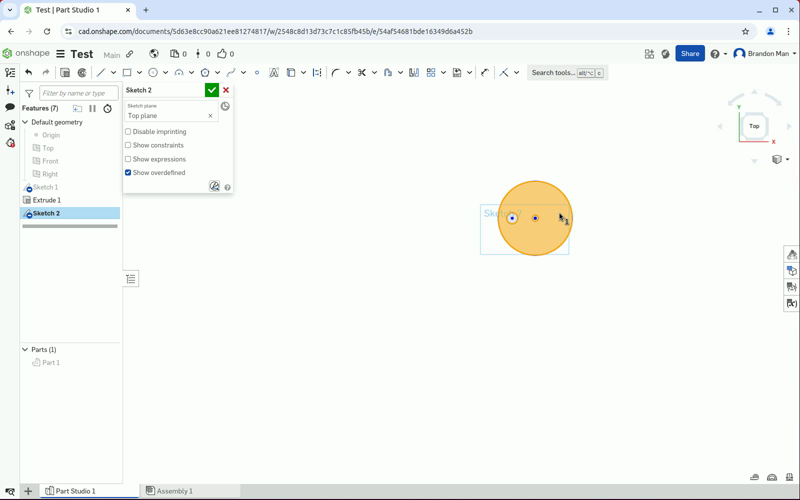
mouse_move(73, 352)
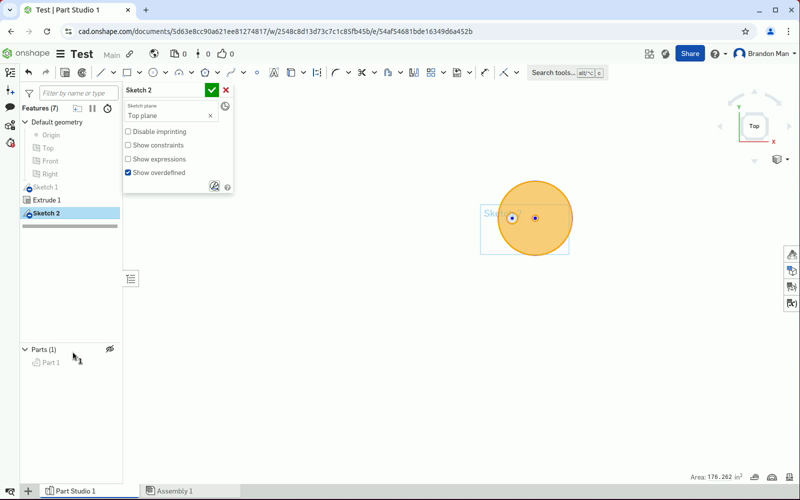
key(shift+y)
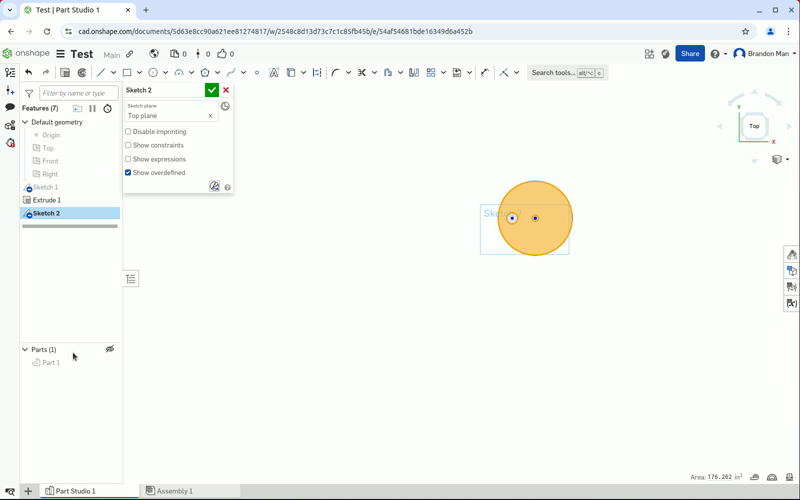
key(shift+e)
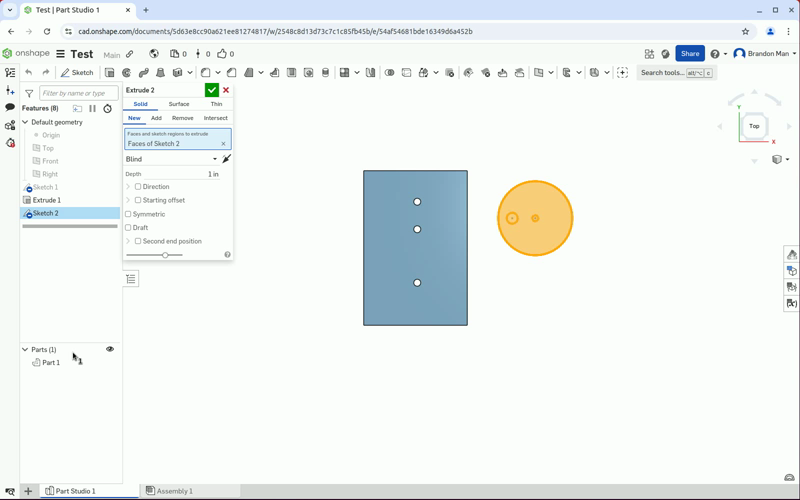
mouse_move(143, 106)
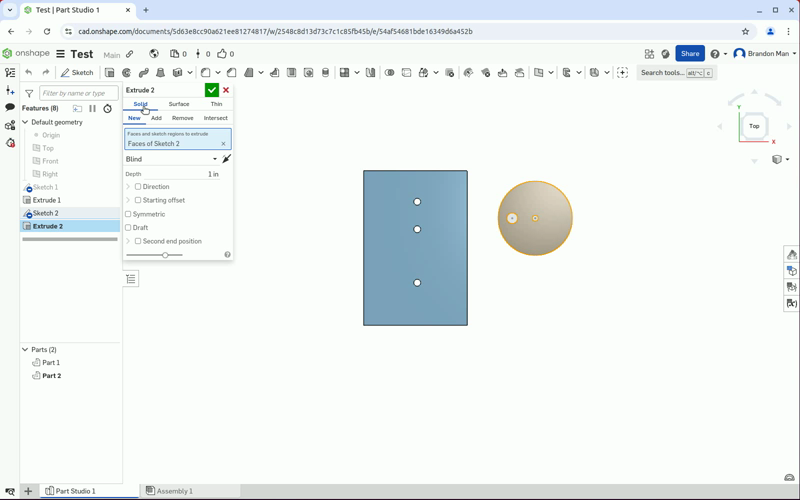
click(143, 106)
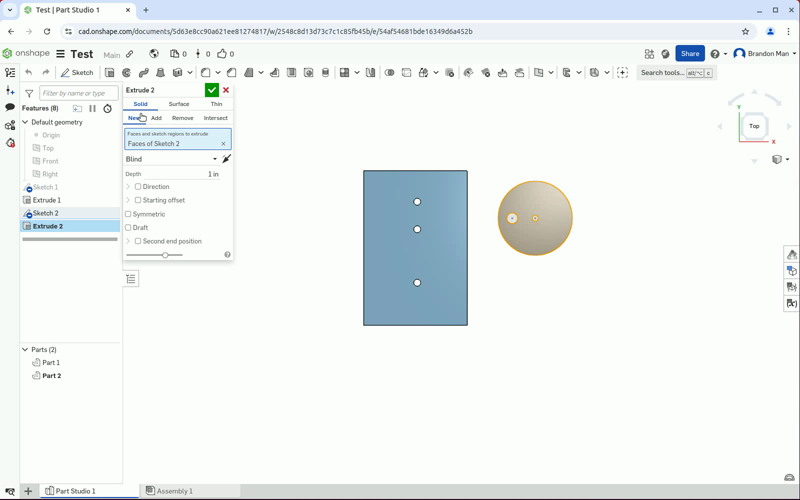
mouse_move(137, 120)
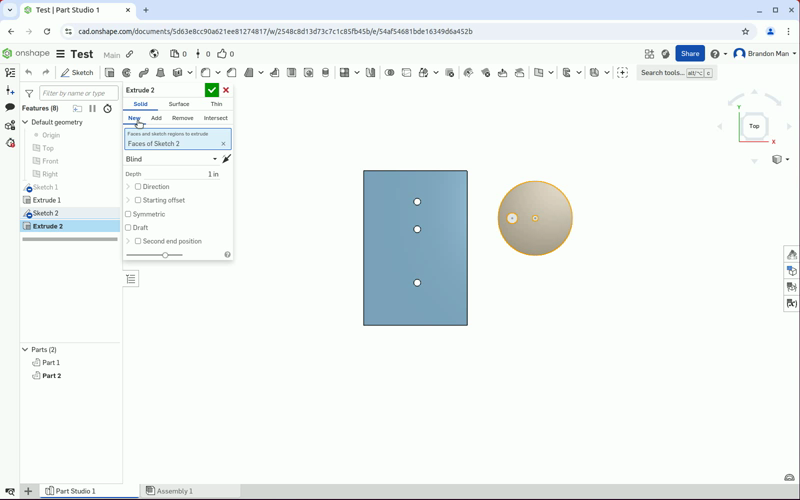
click(137, 120)
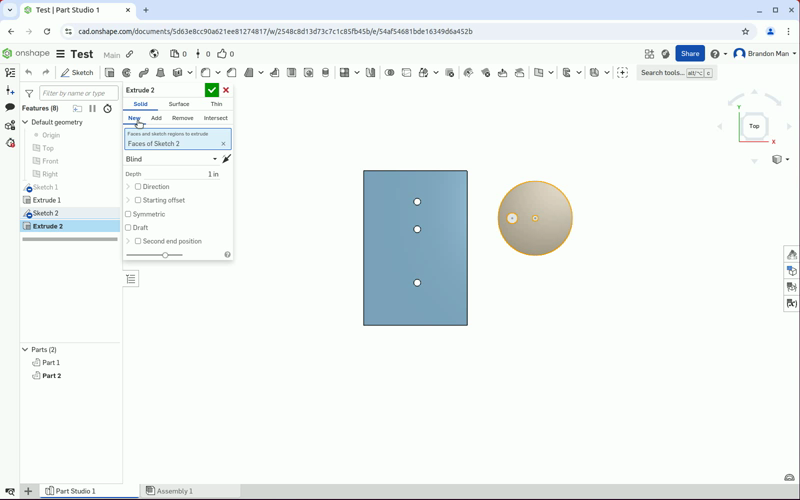
key(tab, 4)
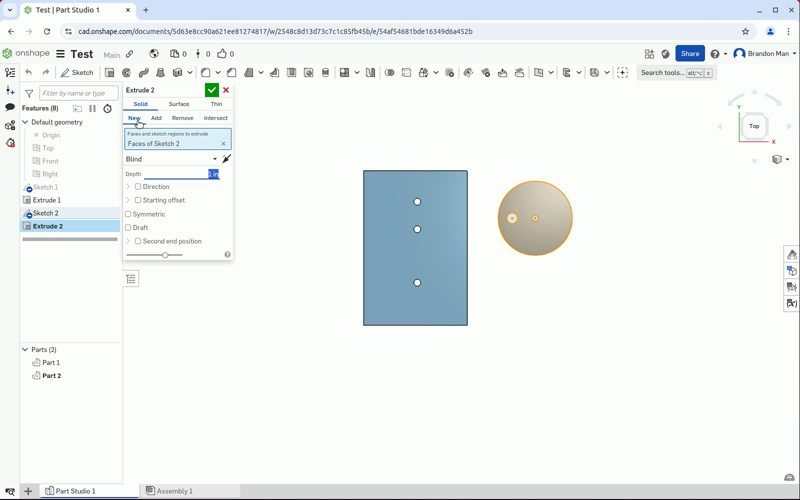
text(2.407)
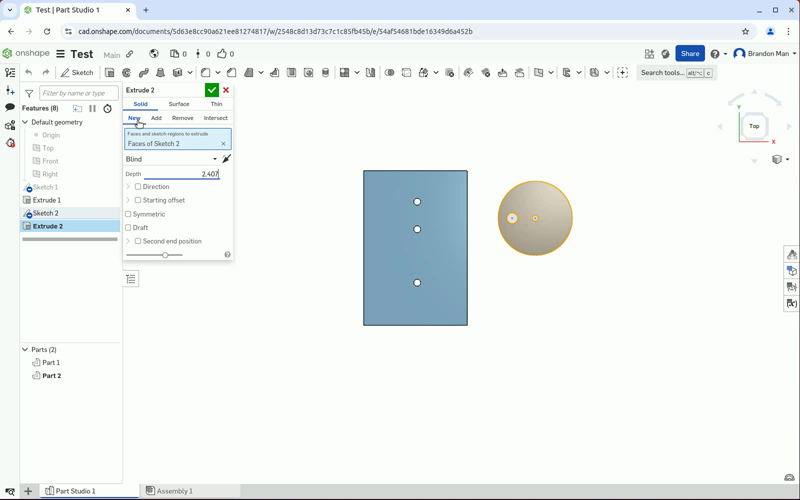
key(enter)
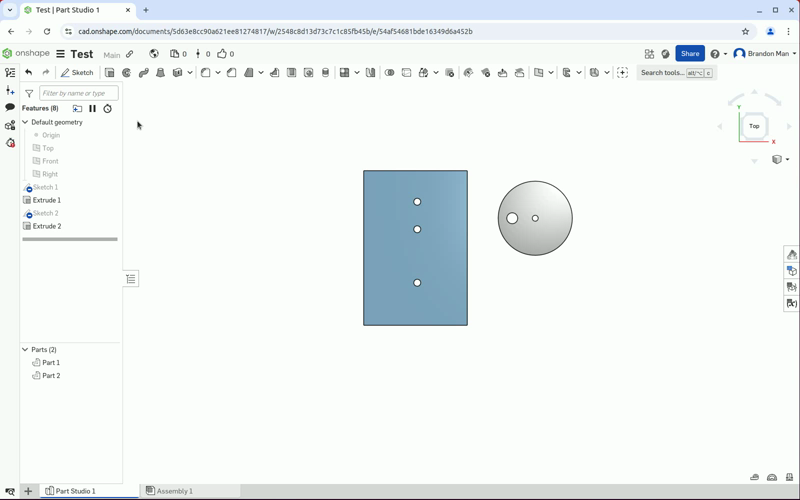
key(shift+h)
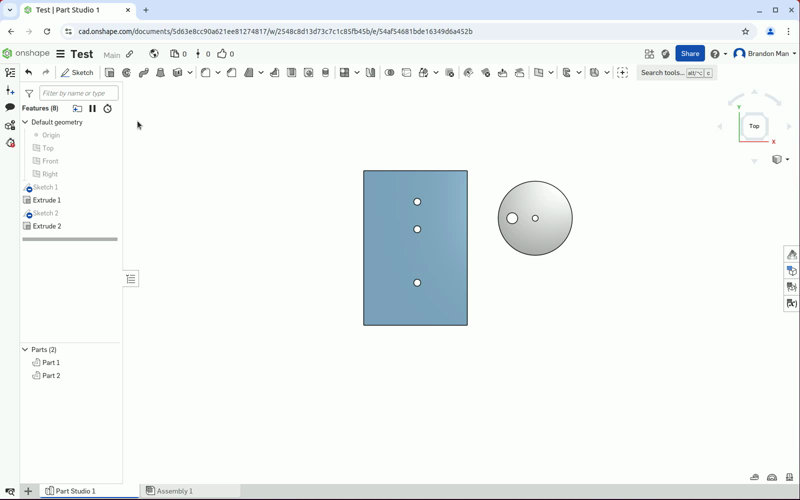
key(shift+h)
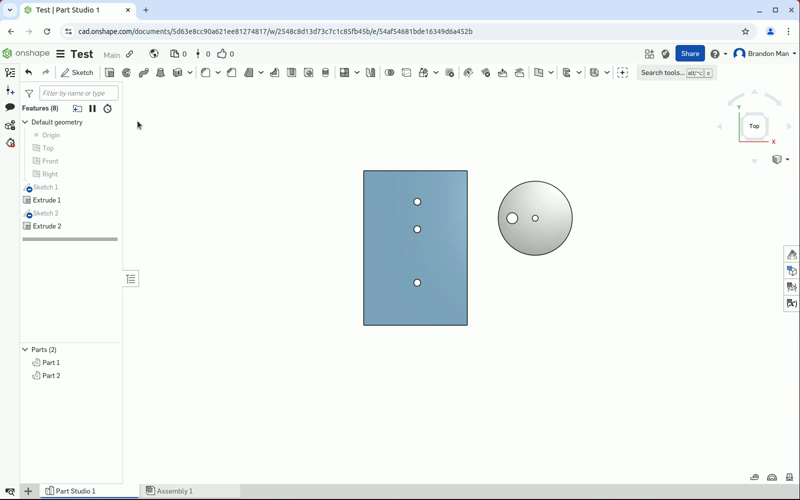
mouse_move(73, 189)
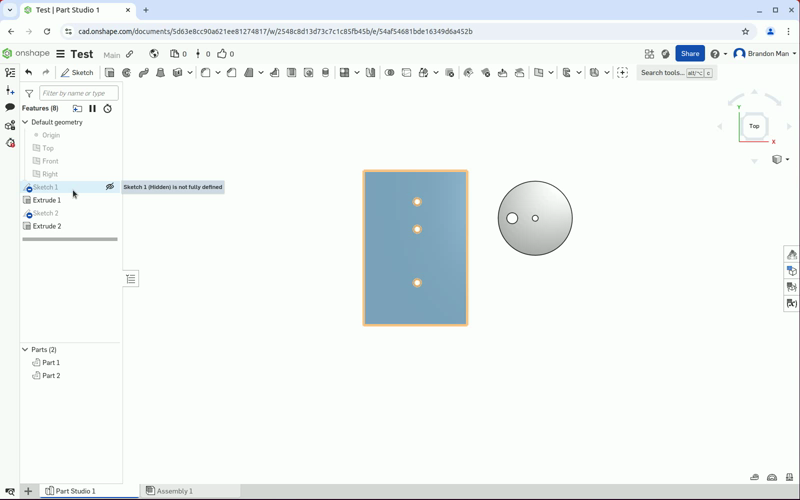
click(73, 189)
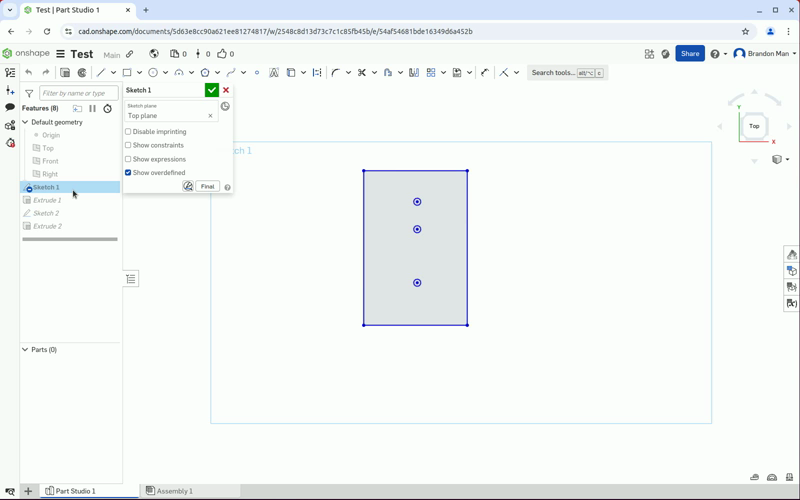
mouse_move(229, 92)
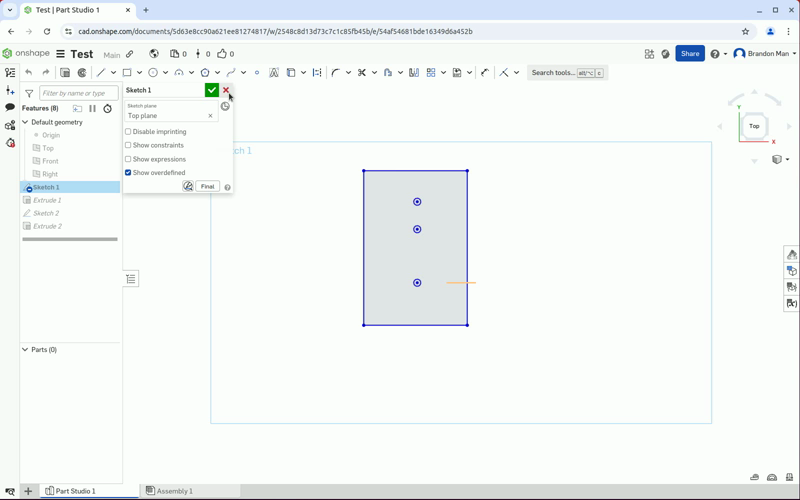
click(229, 92)
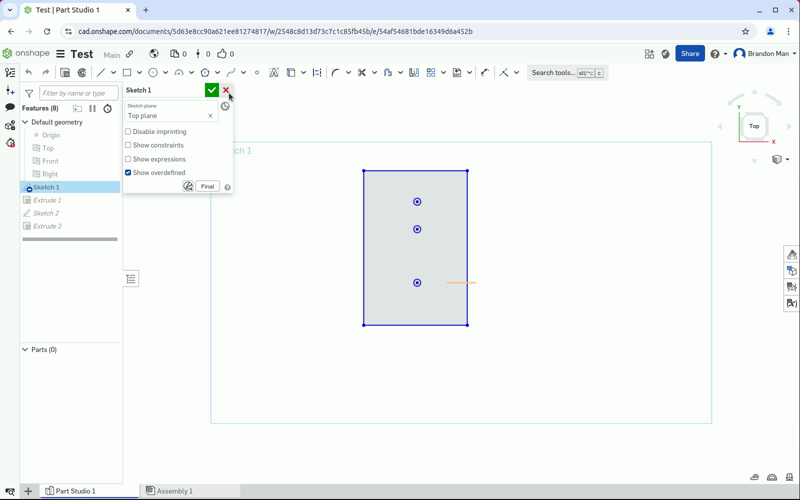
key(shift+s)
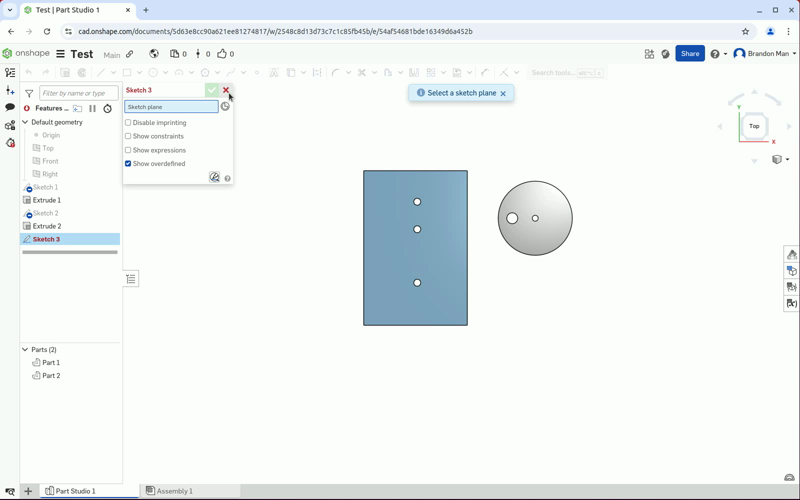
mouse_move(73, 150)
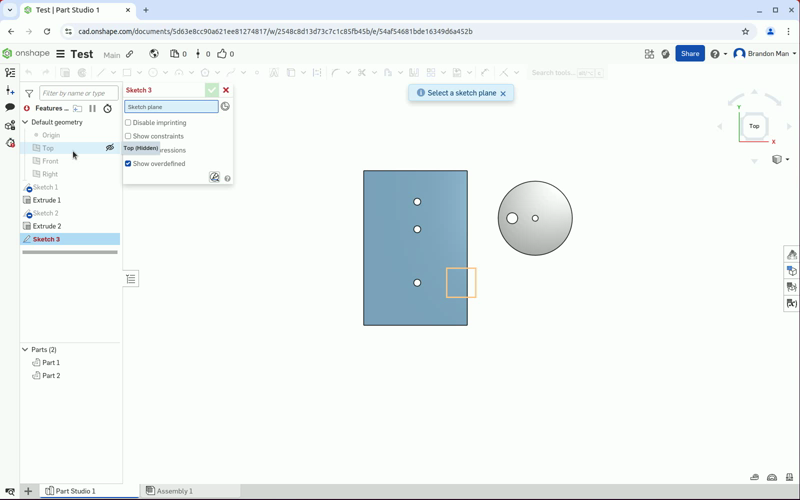
click(73, 150)
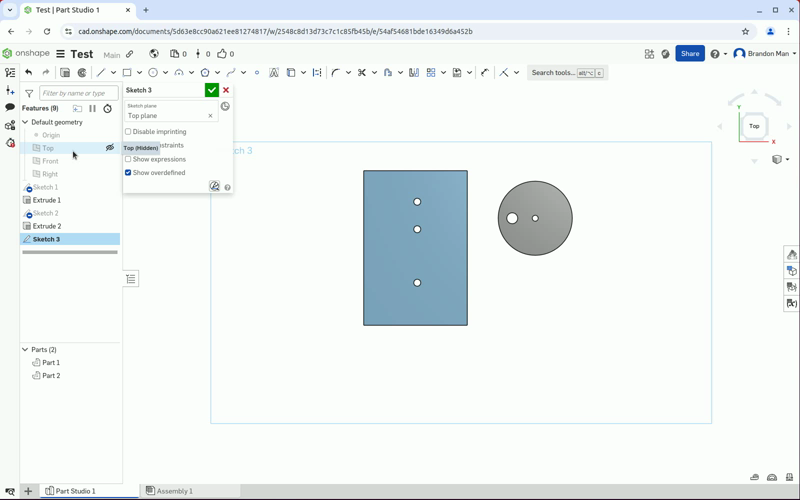
mouse_move(73, 352)
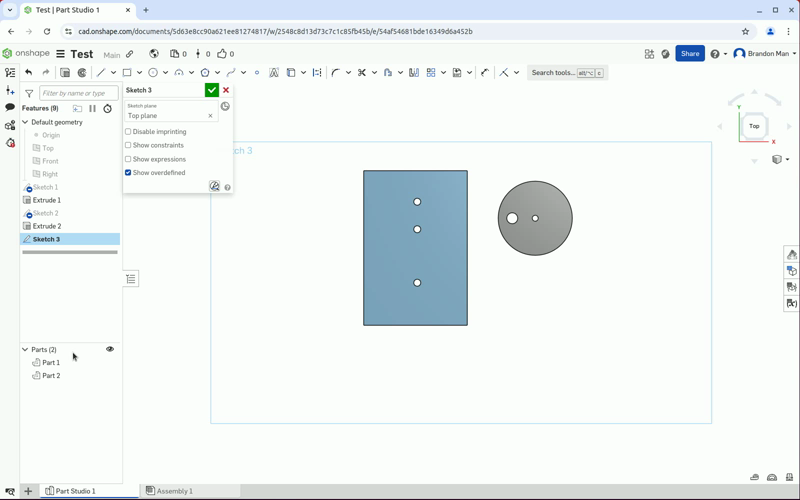
key(y)
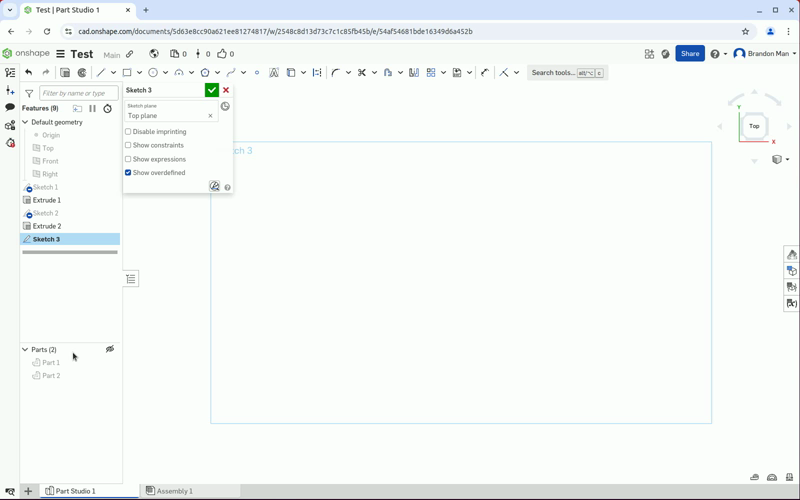
key(c)
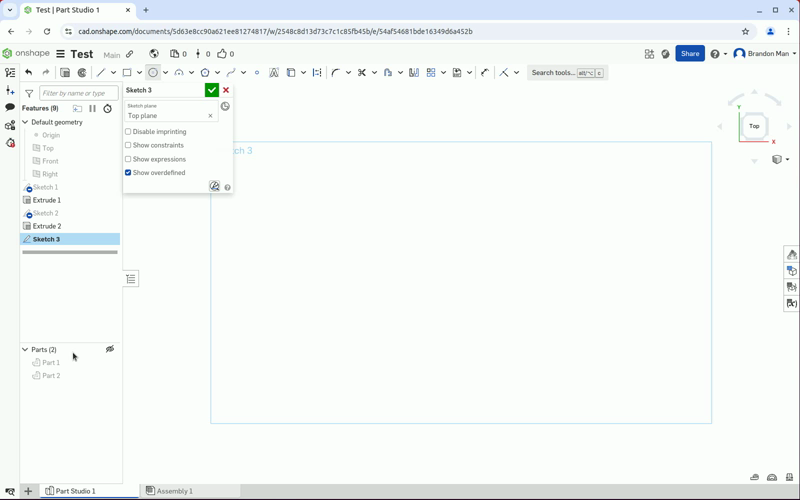
key_down(shift)
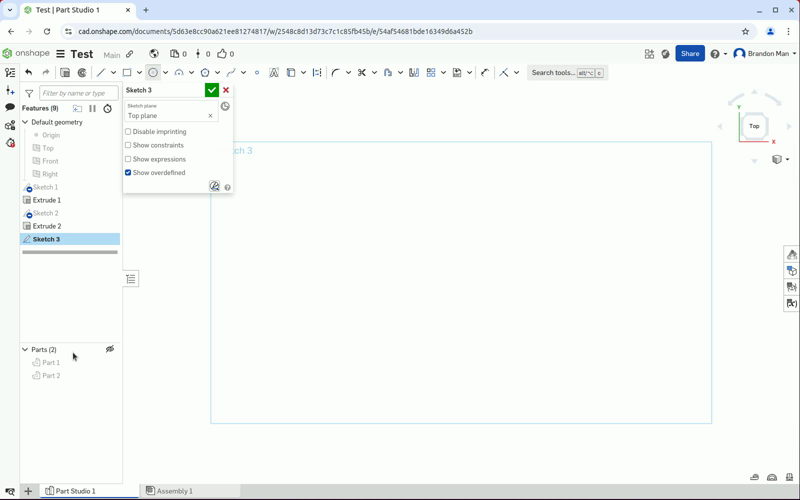
mouse_move(533, 293)
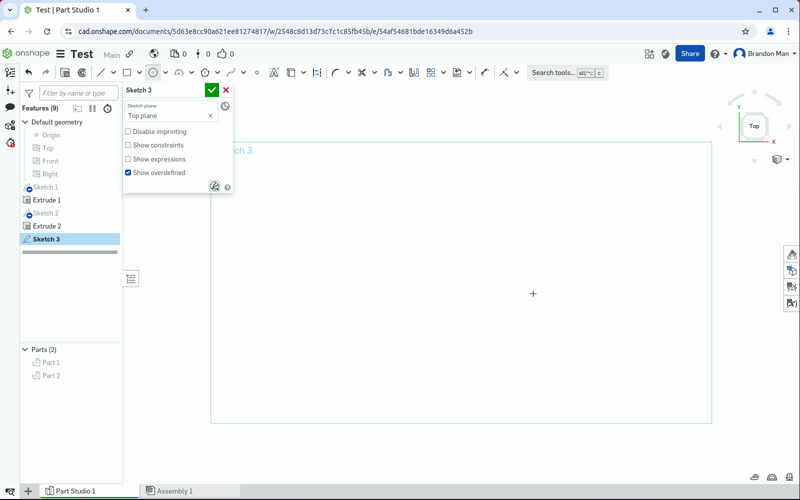
click(533, 293)
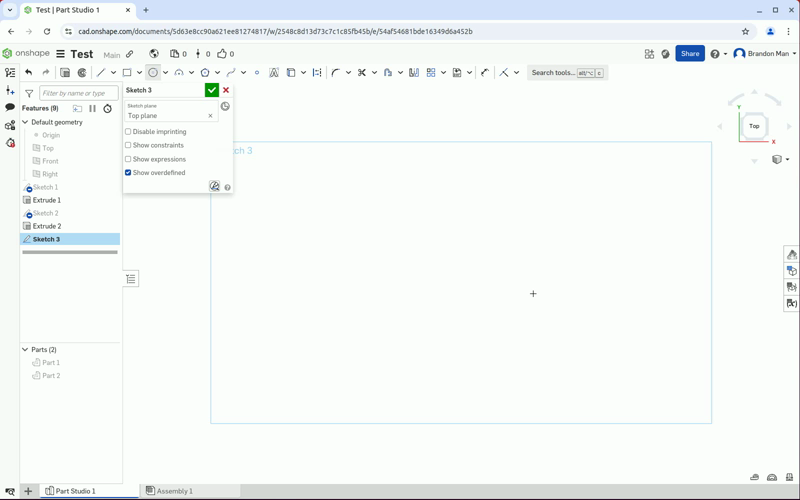
key_up(shift)
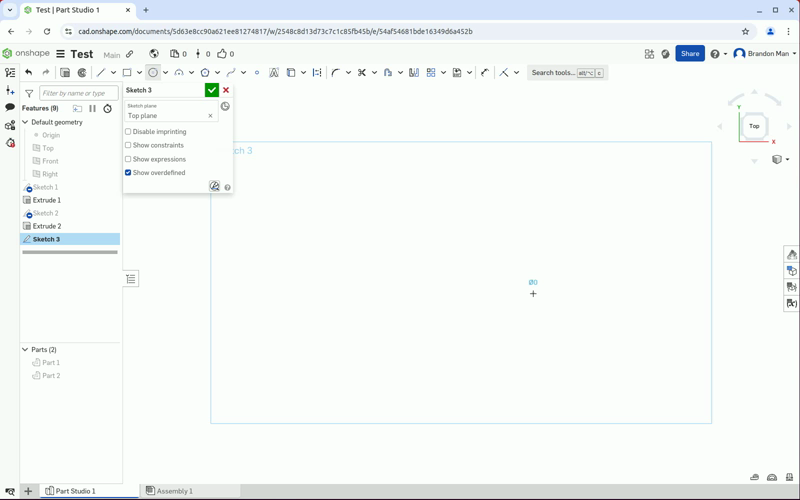
mouse_move(552, 293)
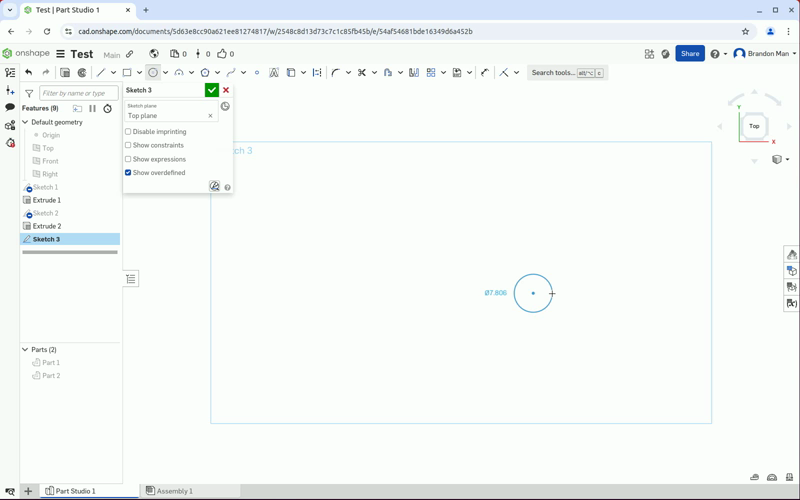
click(552, 293)
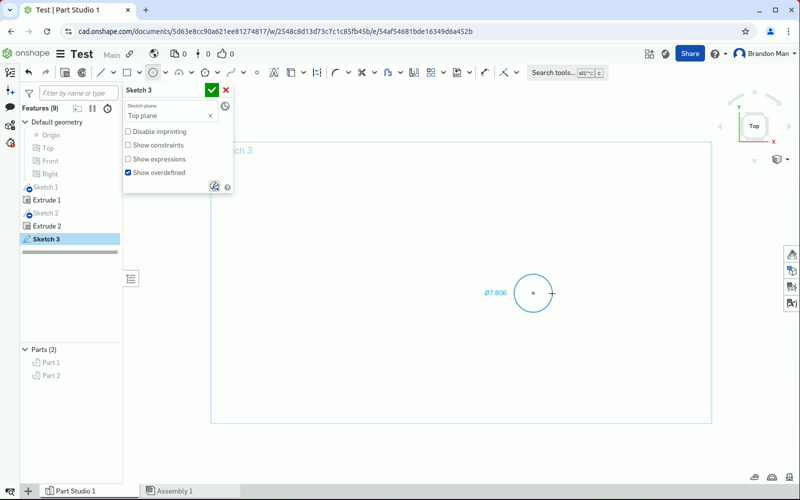
key(esc)
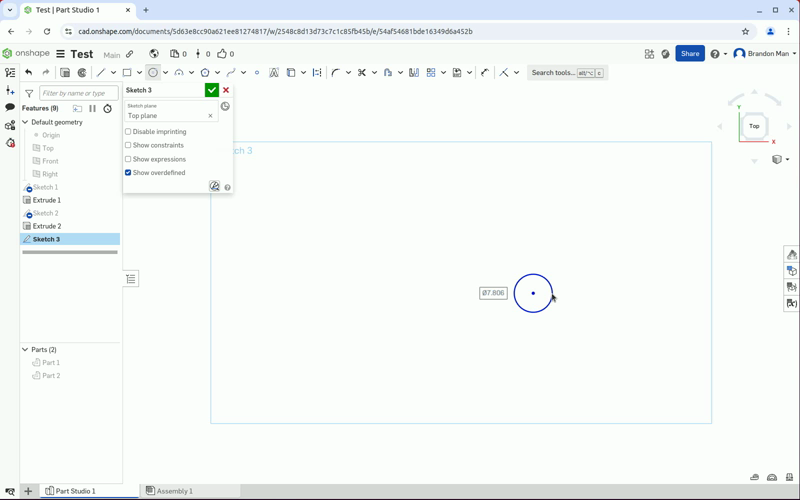
key(c)
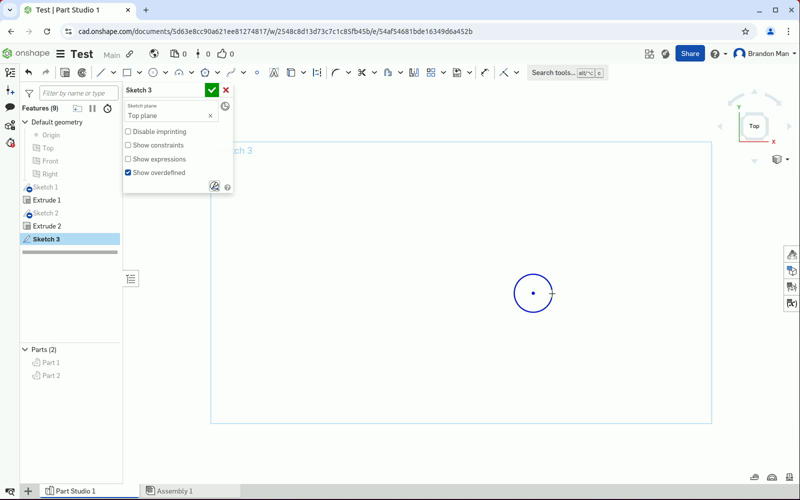
key_down(shift)
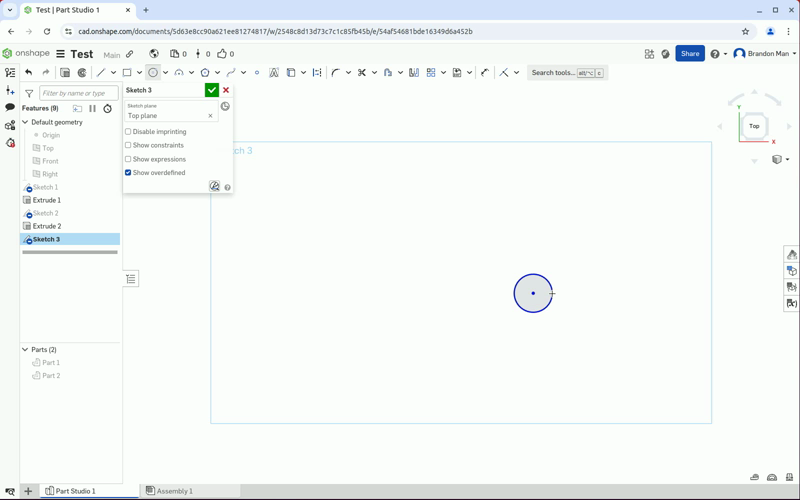
mouse_move(532, 282)
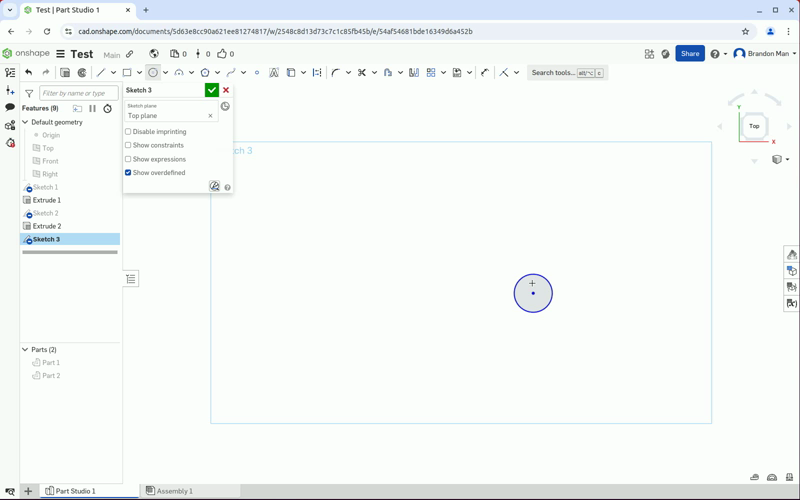
click(532, 282)
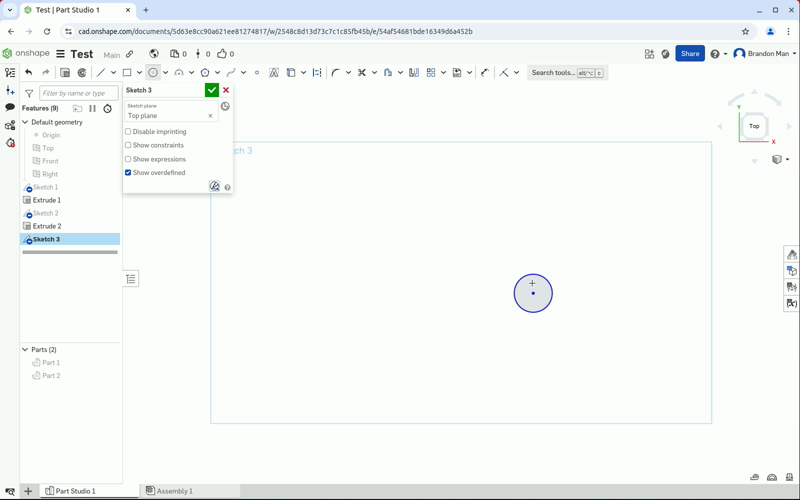
key_up(shift)
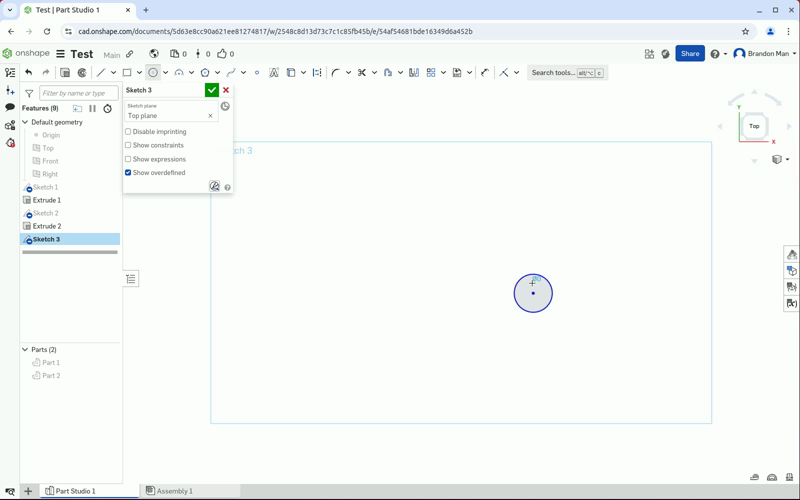
mouse_move(537, 282)
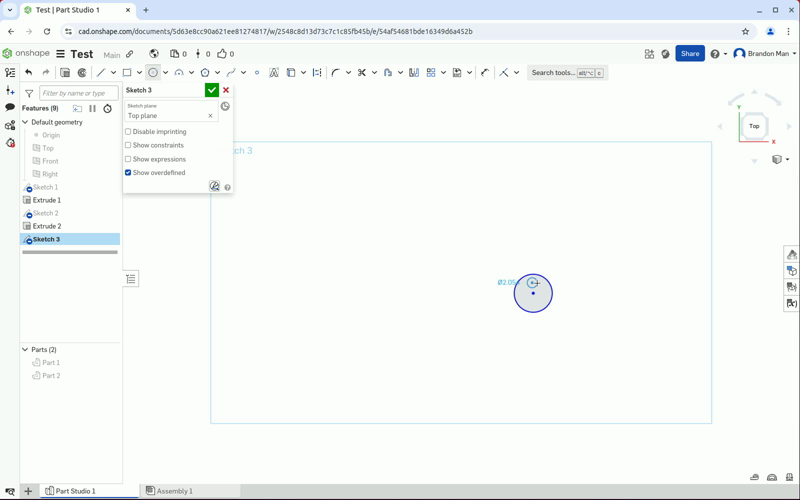
click(537, 282)
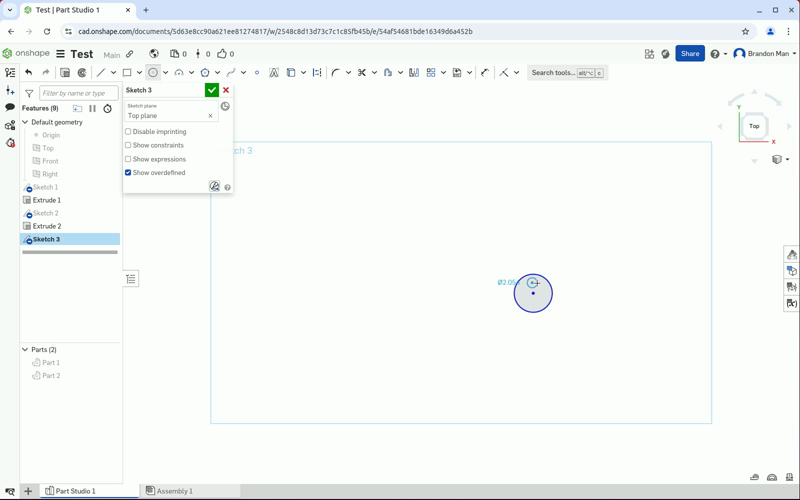
key(esc)
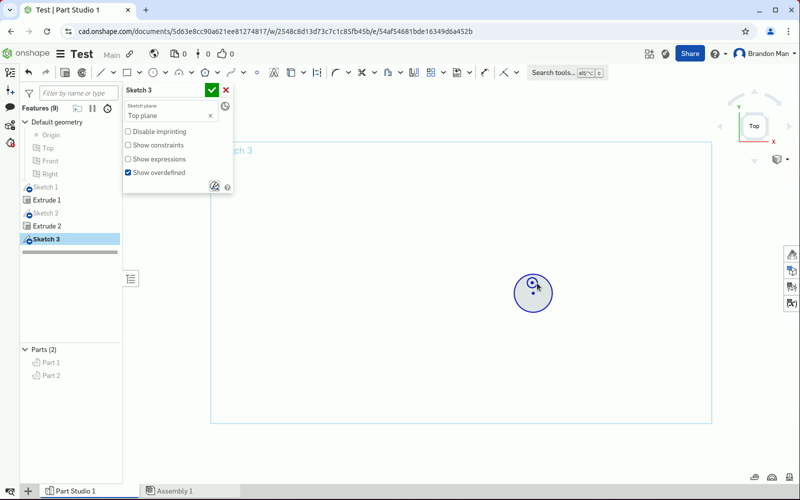
key(c)
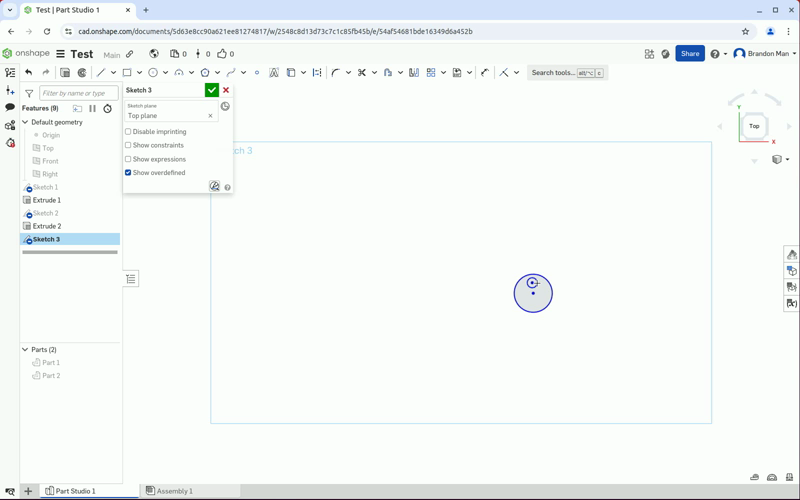
key_down(shift)
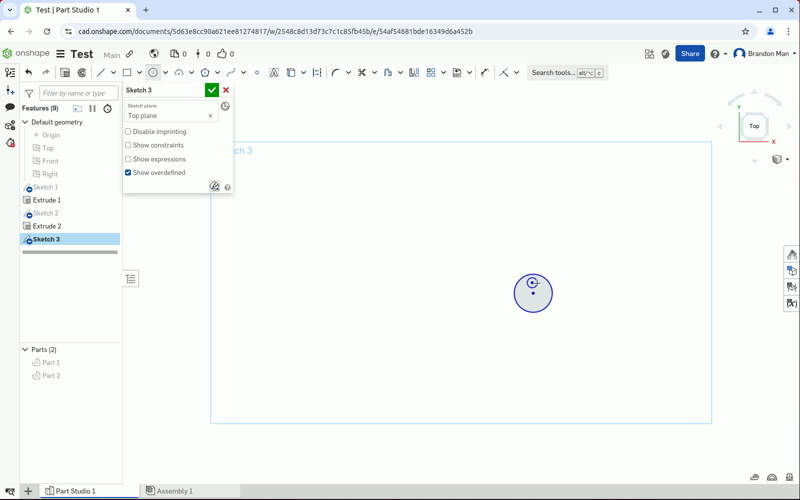
mouse_move(533, 293)
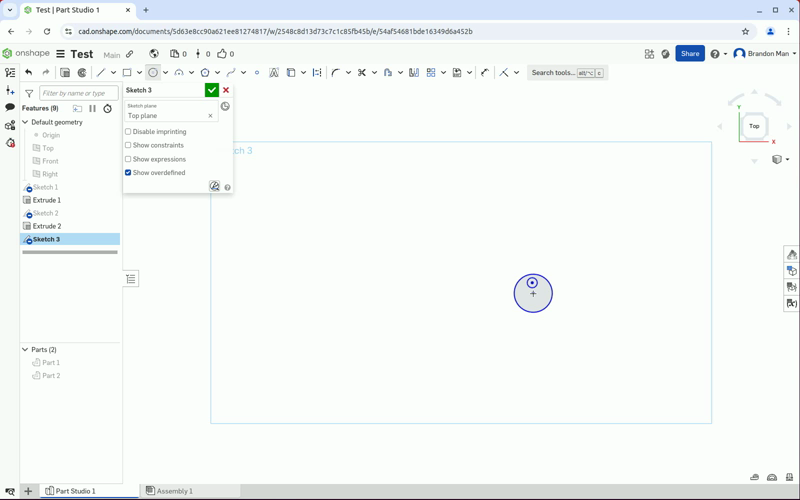
click(533, 293)
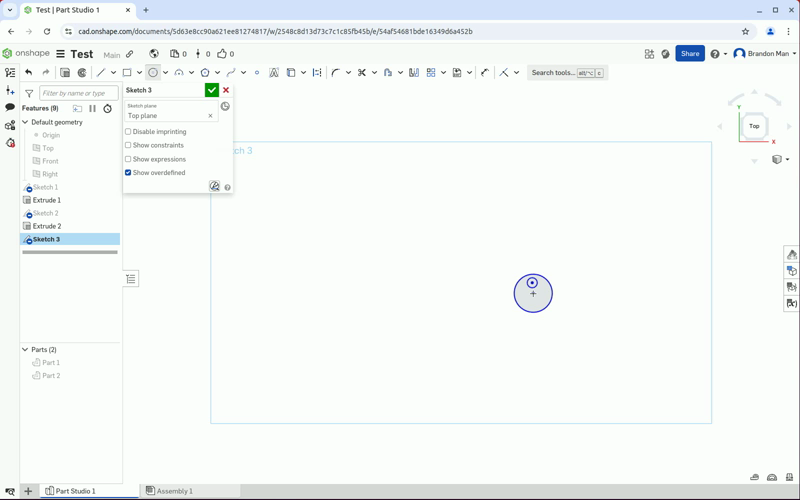
key_up(shift)
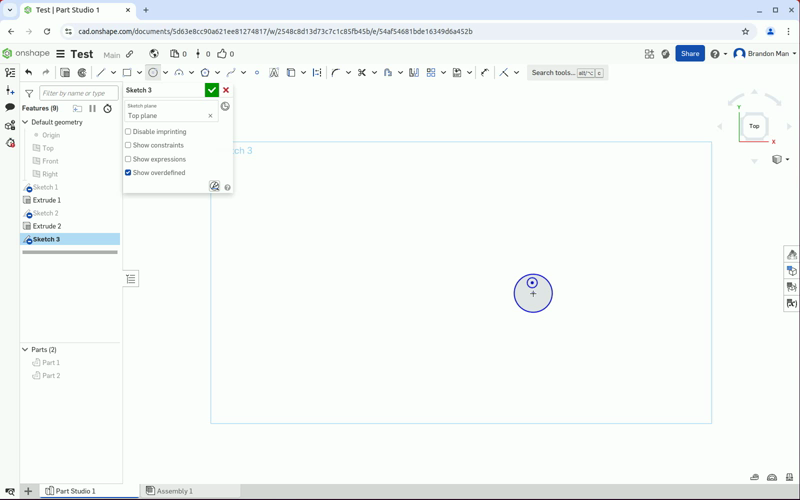
mouse_move(536, 293)
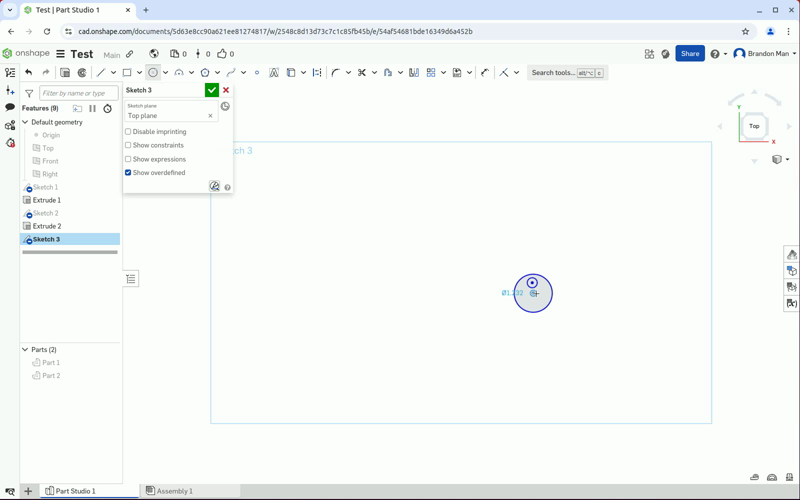
scroll(6)
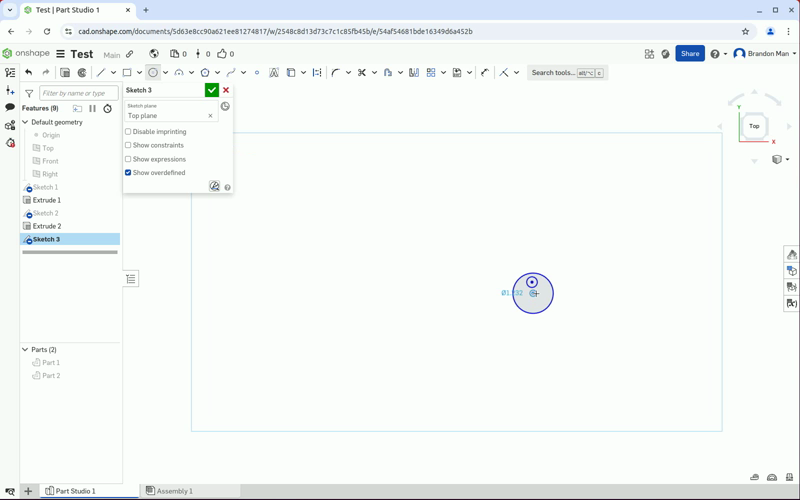
scroll(6)
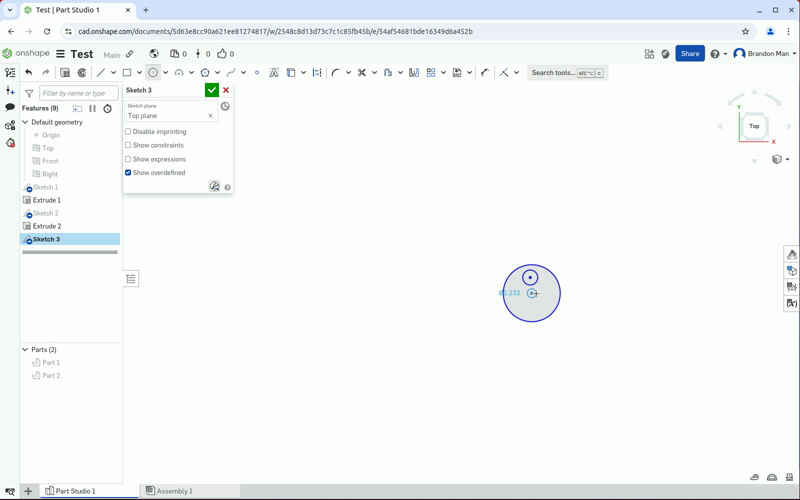
scroll(6)
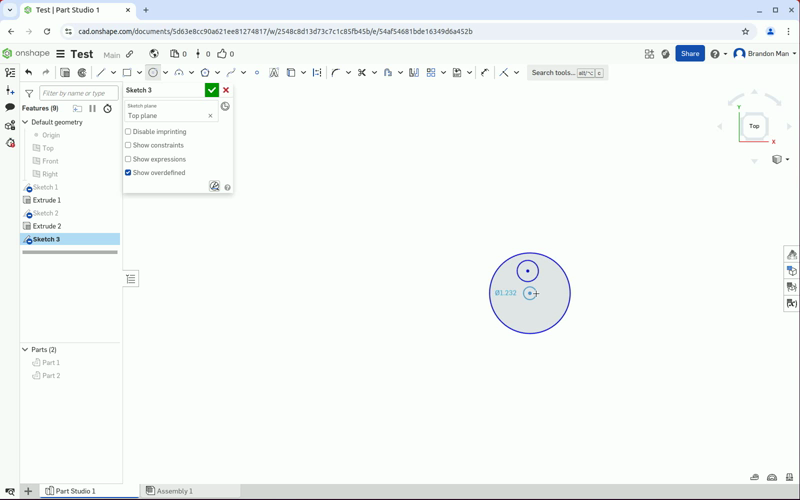
scroll(6)
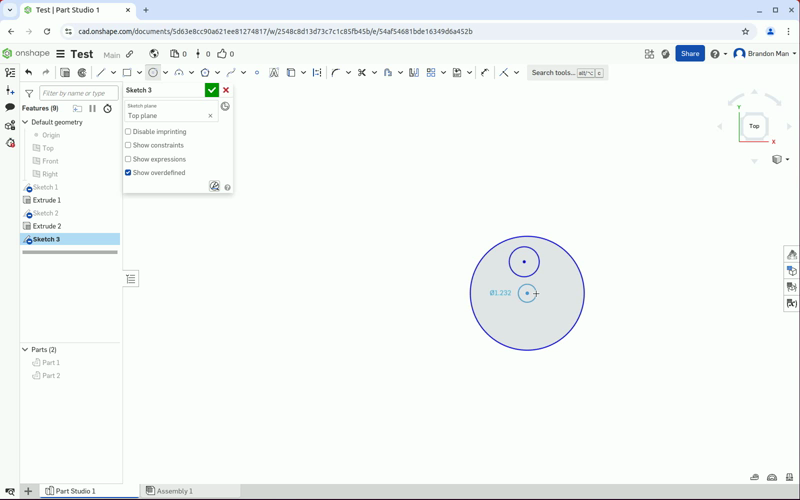
scroll(6)
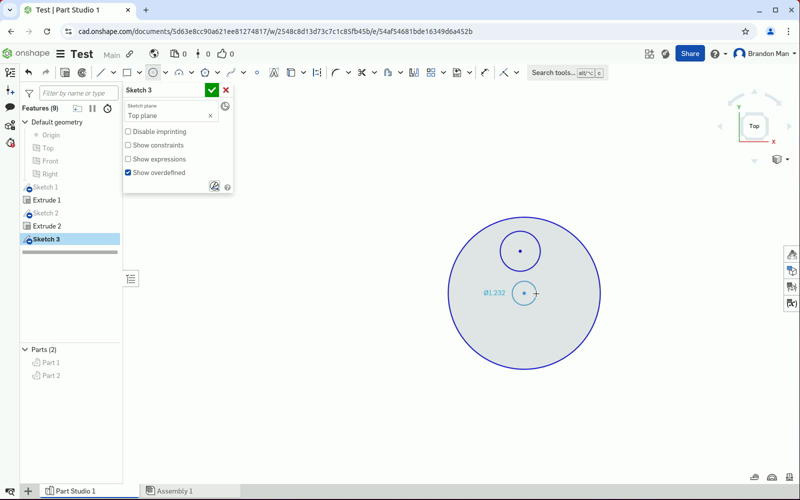
scroll(6)
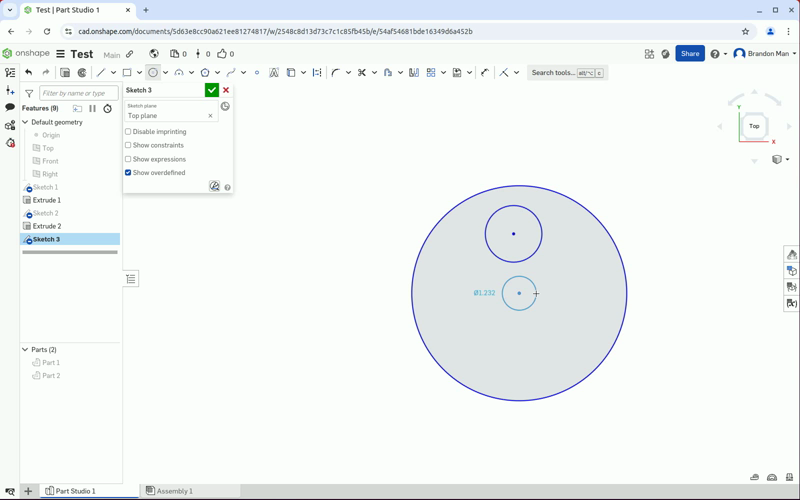
scroll(6)
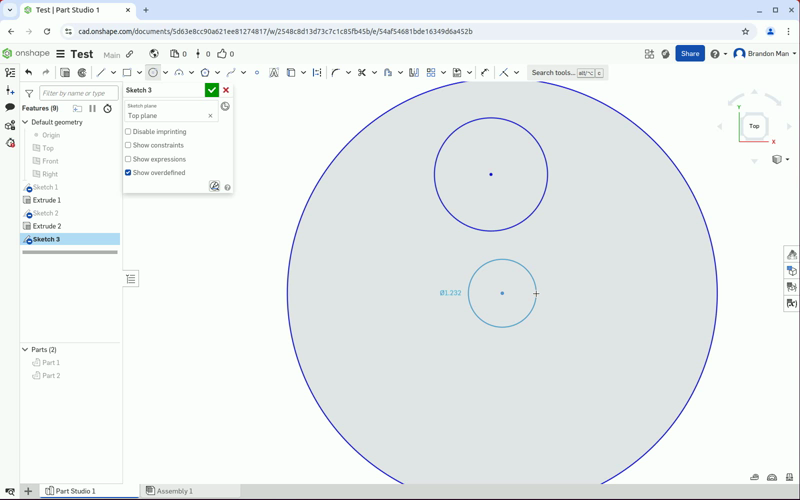
click(536, 293)
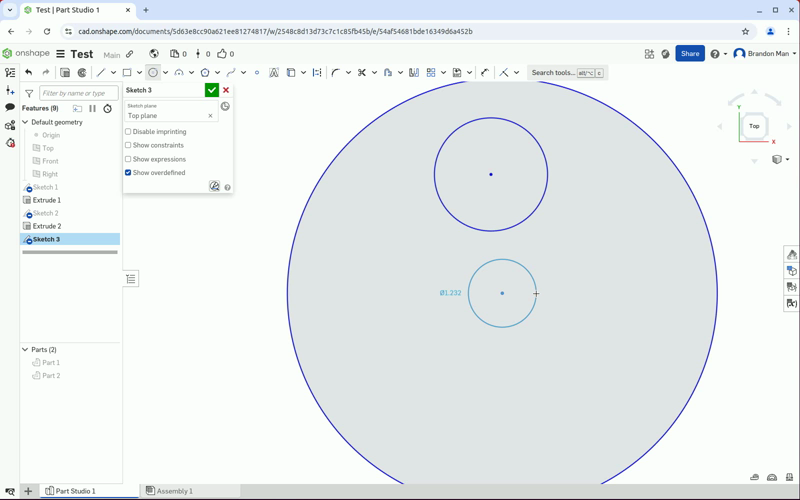
scroll(-6)
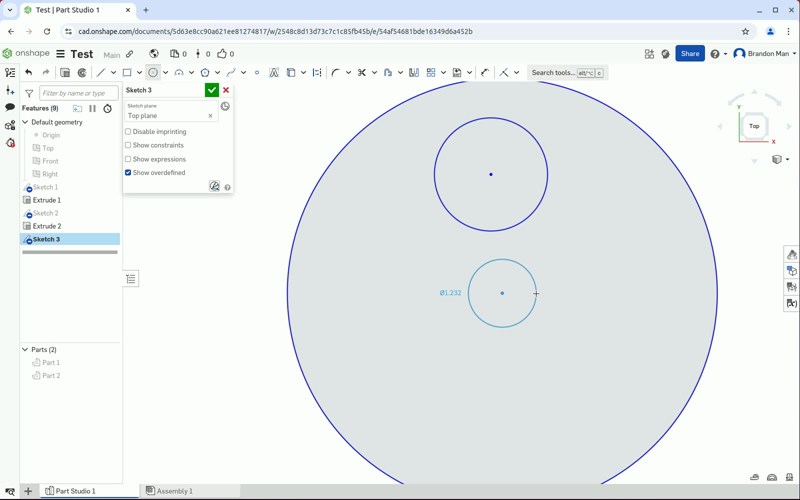
scroll(-6)
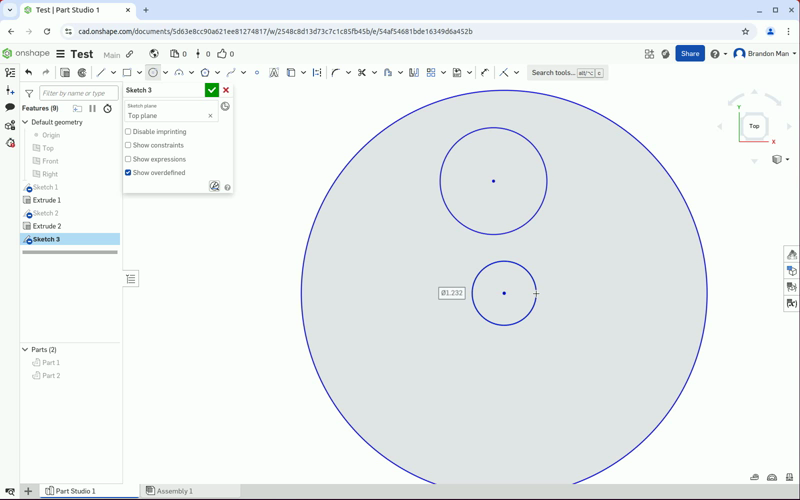
scroll(-6)
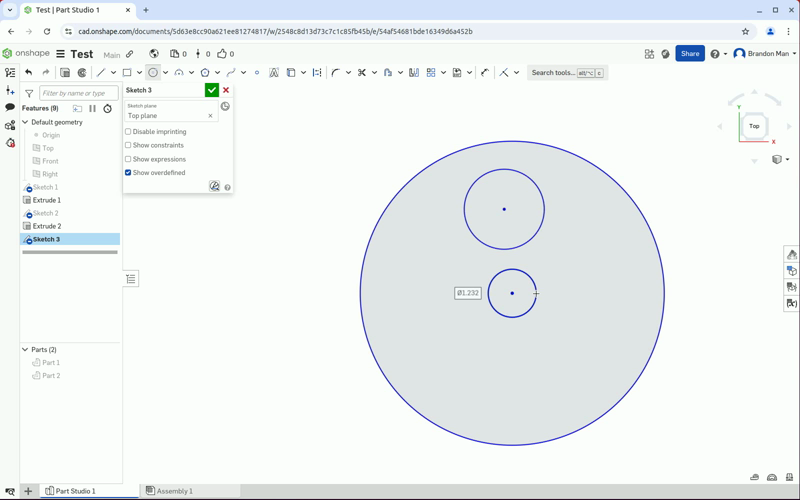
scroll(-6)
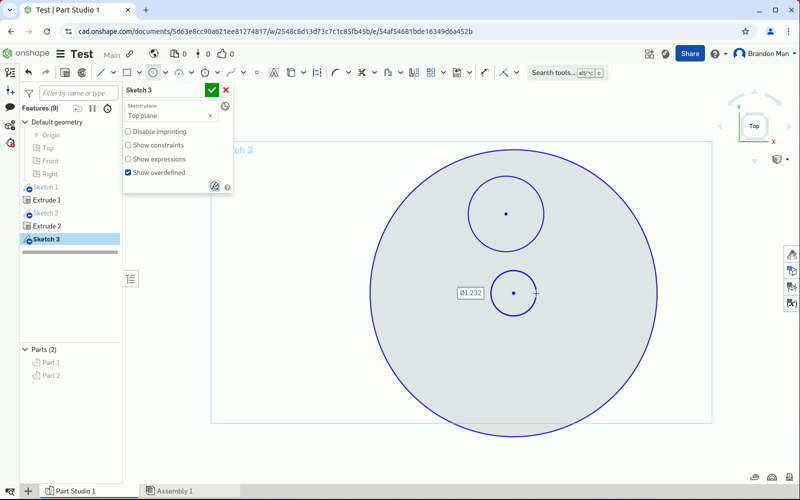
scroll(-6)
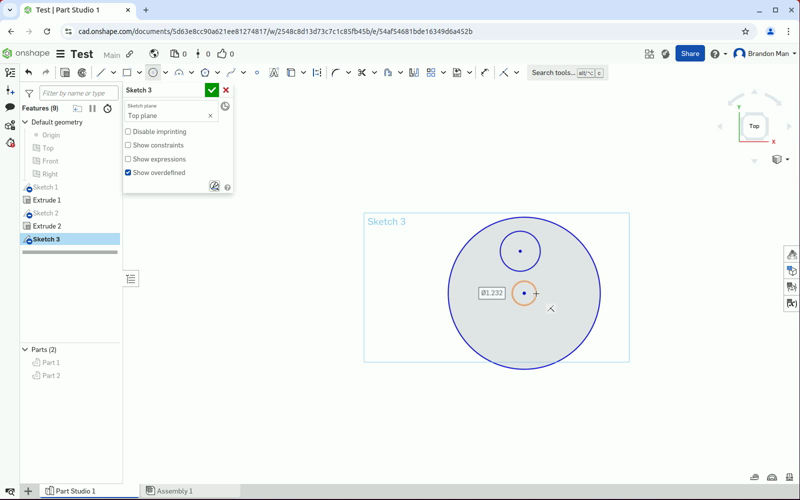
scroll(-6)
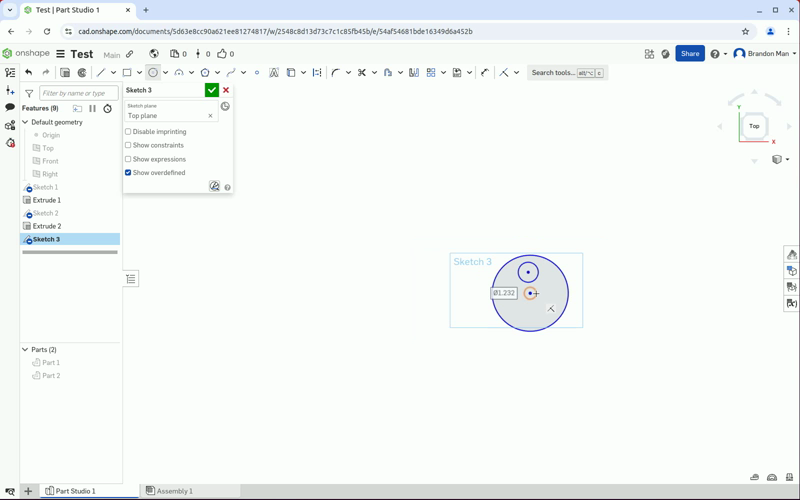
scroll(-6)
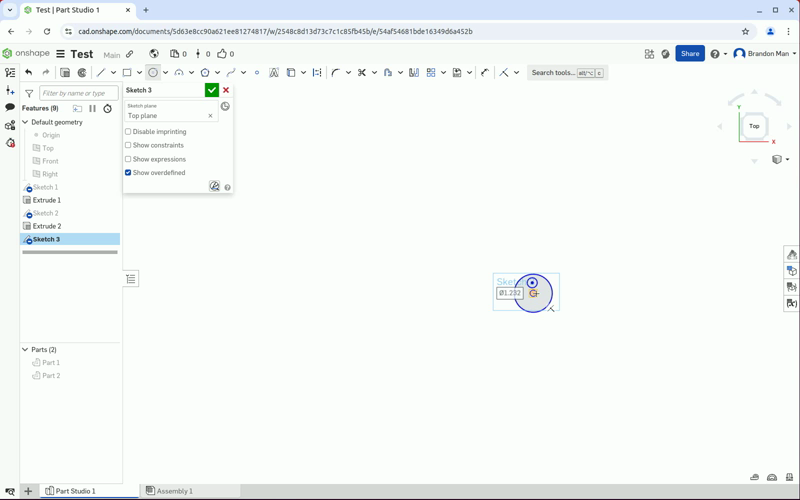
key(esc)
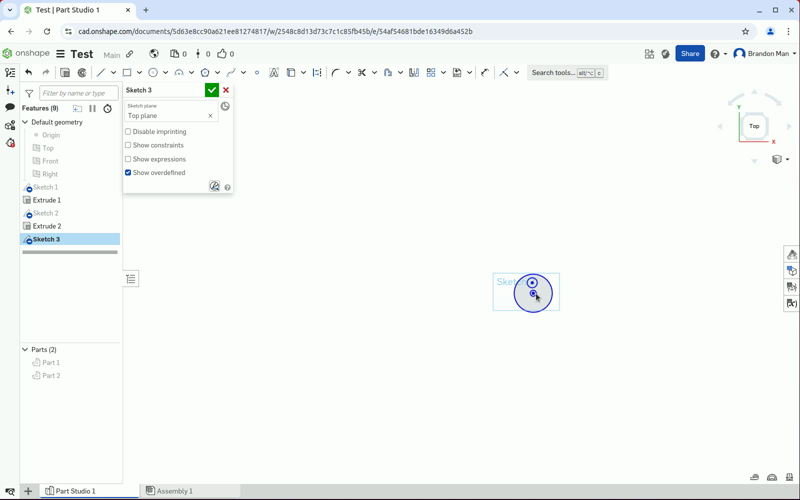
mouse_move(546, 300)
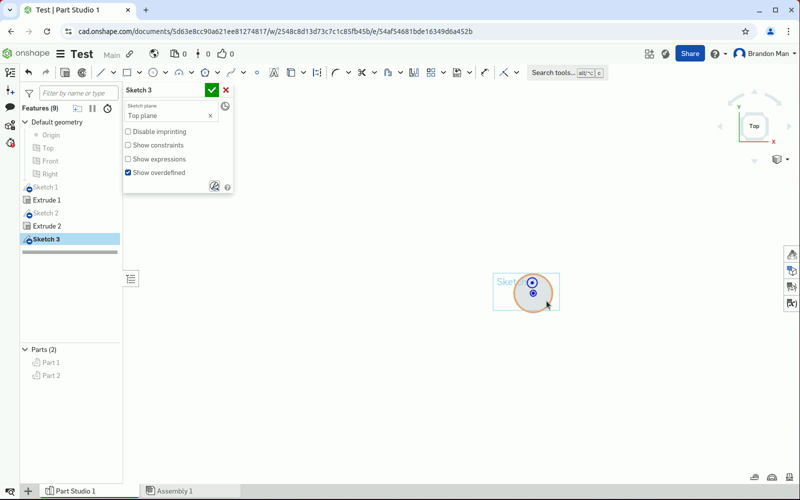
scroll(6)
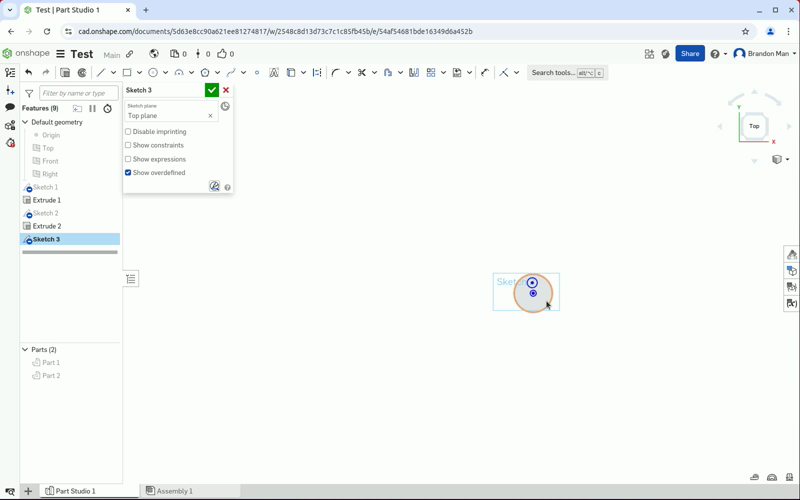
scroll(6)
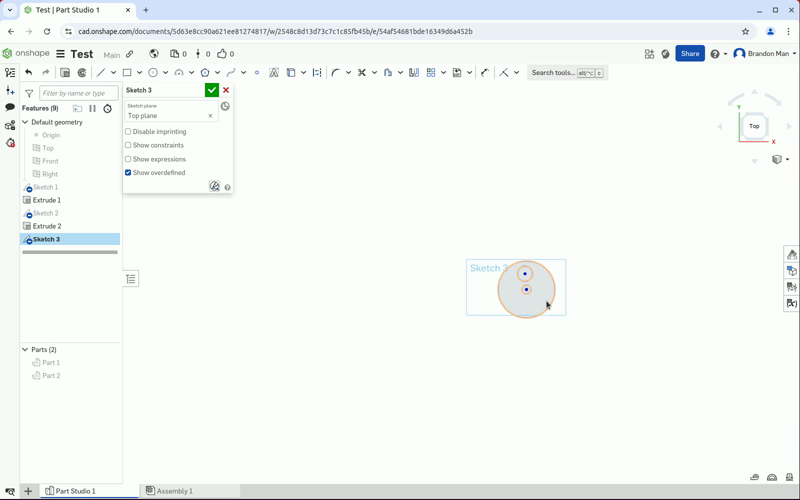
scroll(6)
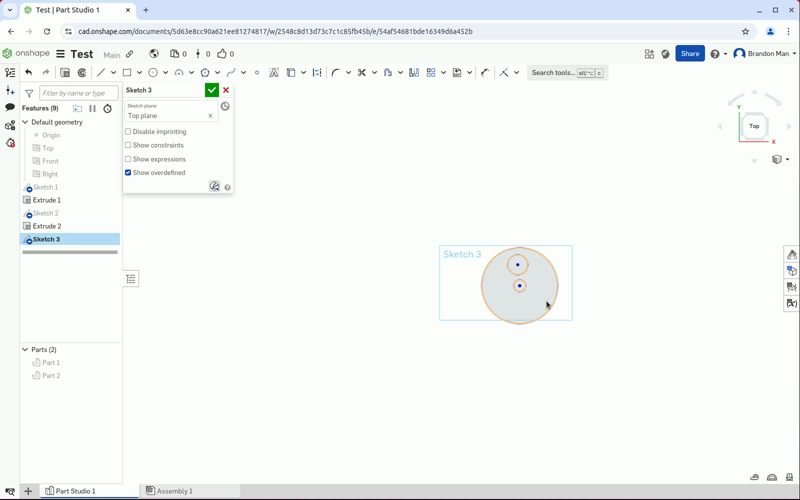
scroll(6)
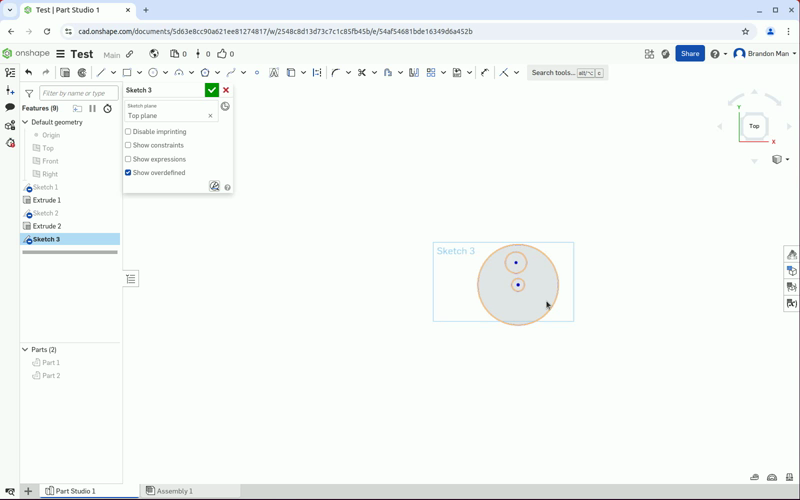
scroll(6)
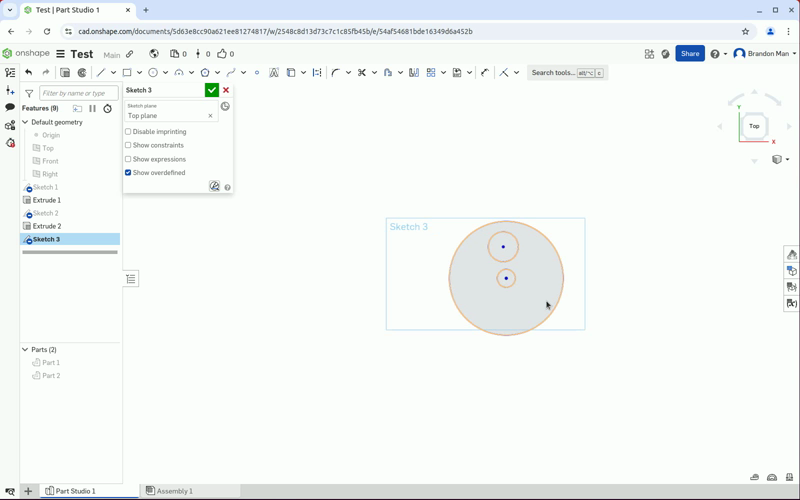
scroll(6)
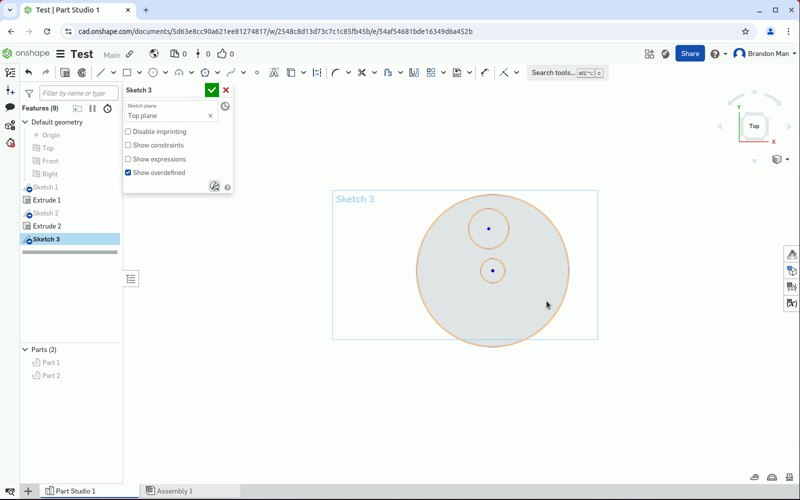
scroll(6)
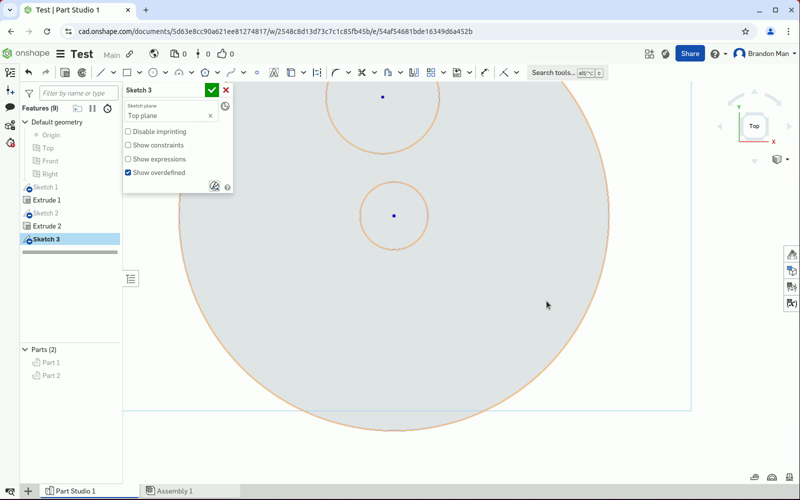
click(546, 300)
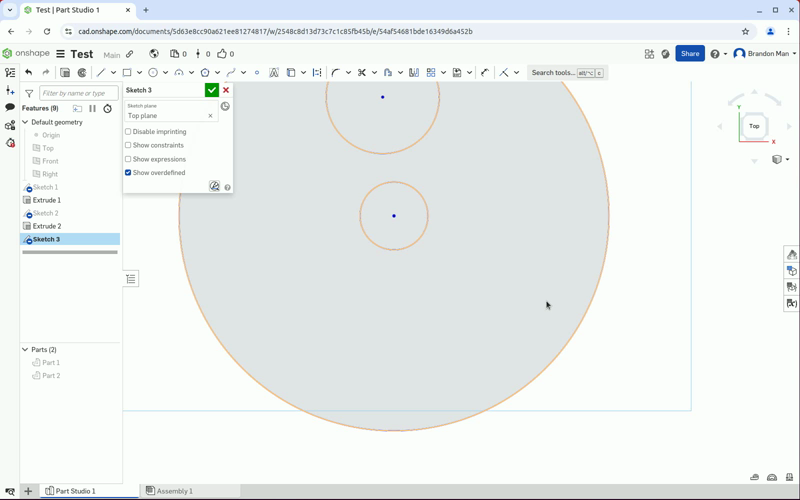
scroll(-6)
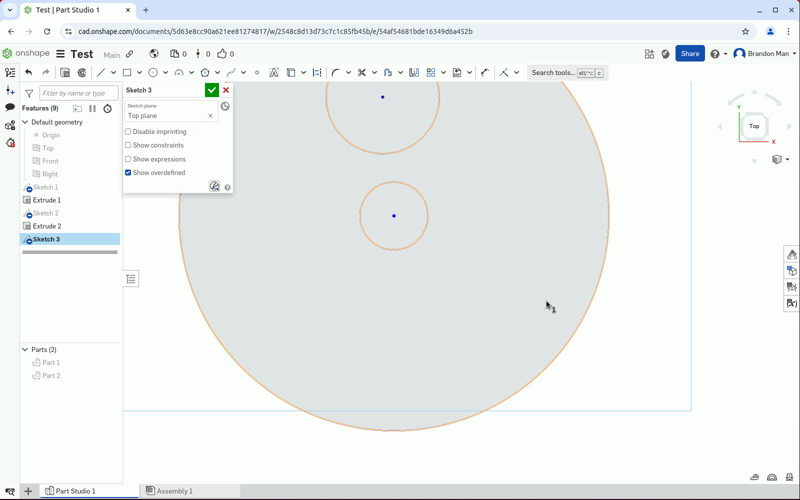
scroll(-6)
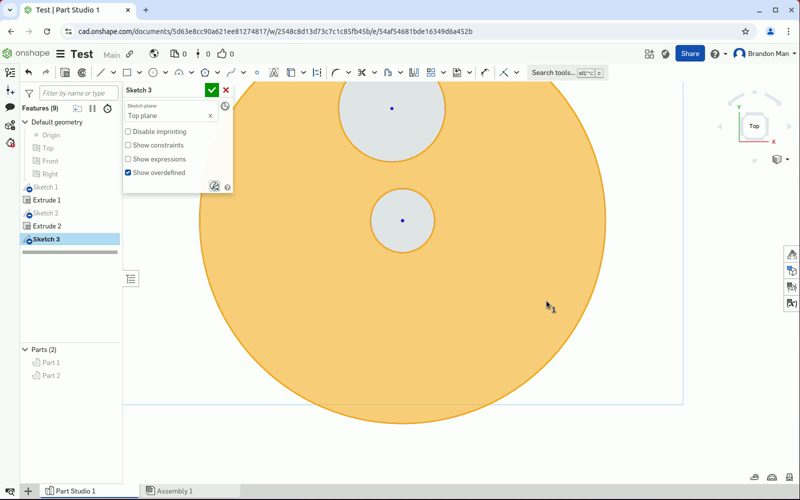
scroll(-6)
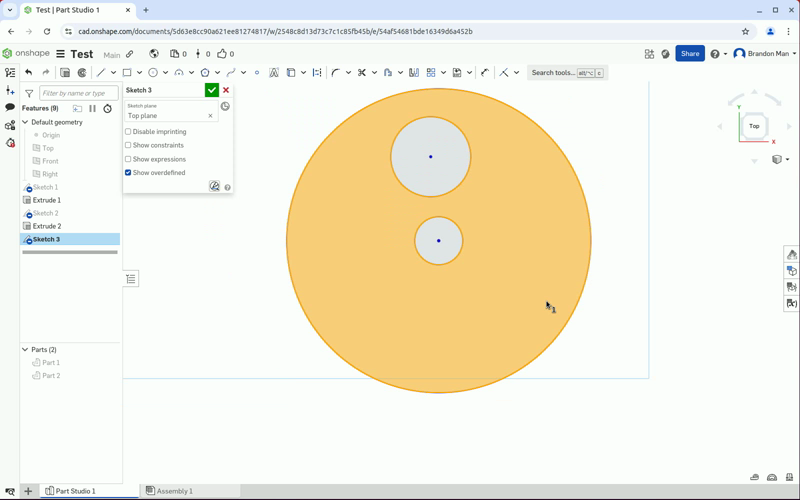
scroll(-6)
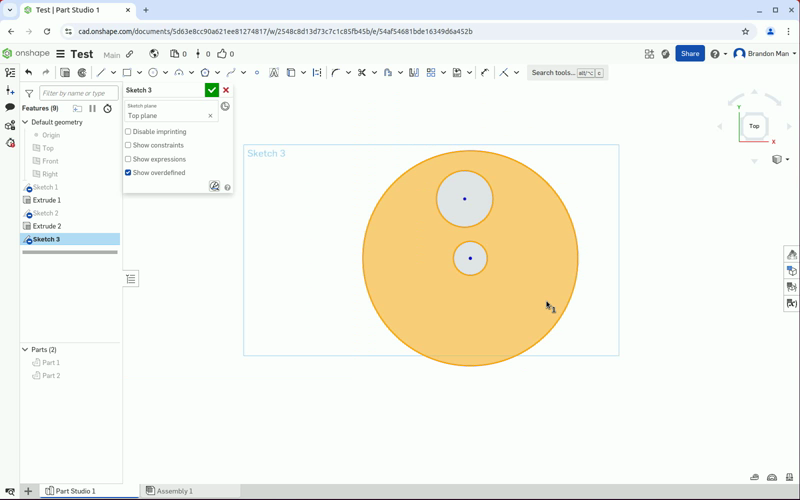
scroll(-6)
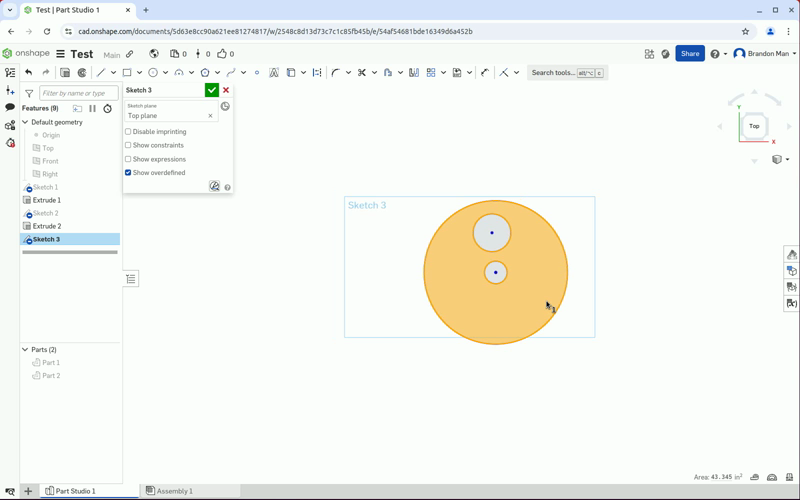
scroll(-6)
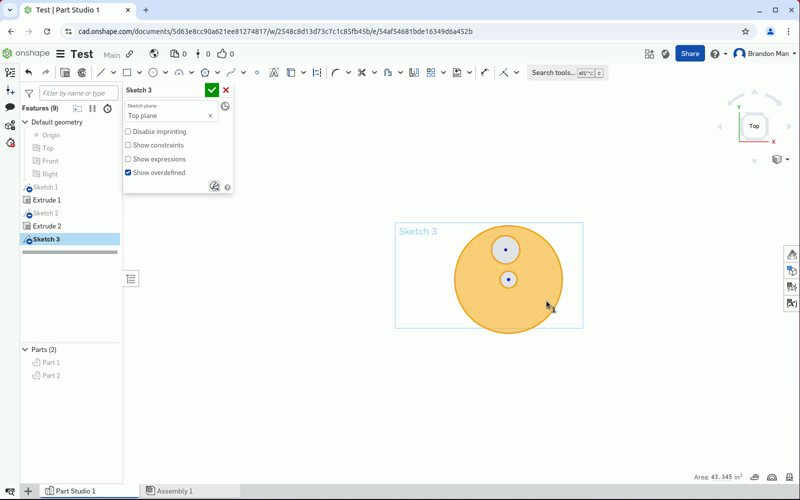
scroll(-6)
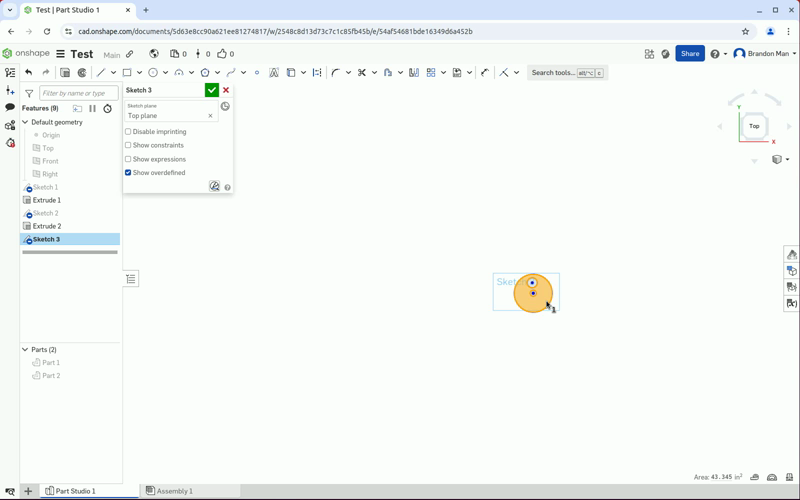
mouse_move(73, 352)
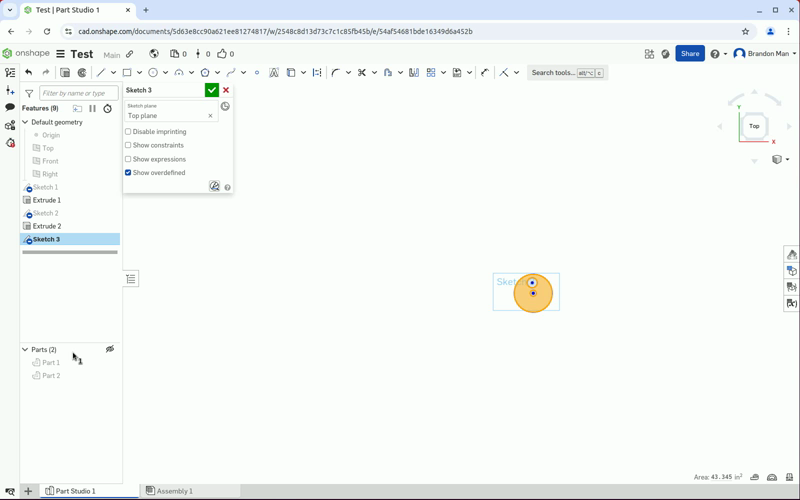
key(shift+y)
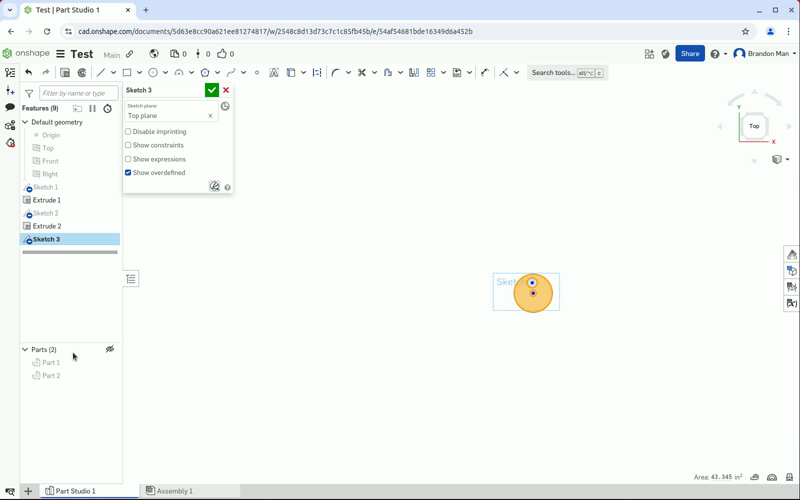
key(shift+e)
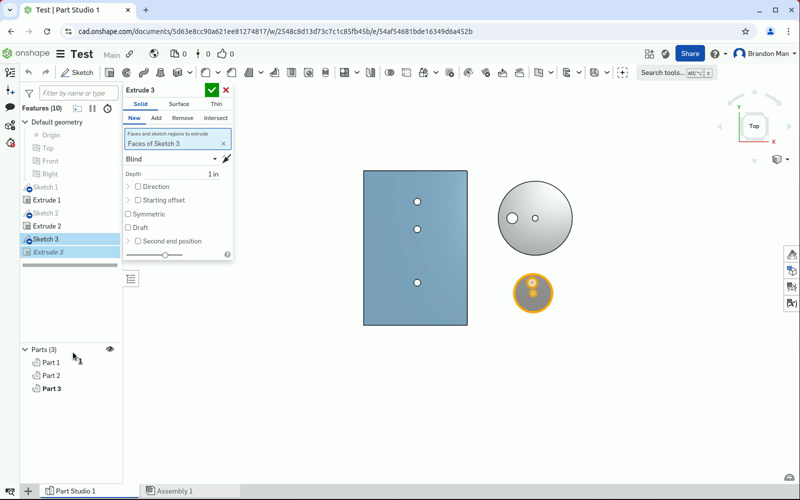
mouse_move(143, 106)
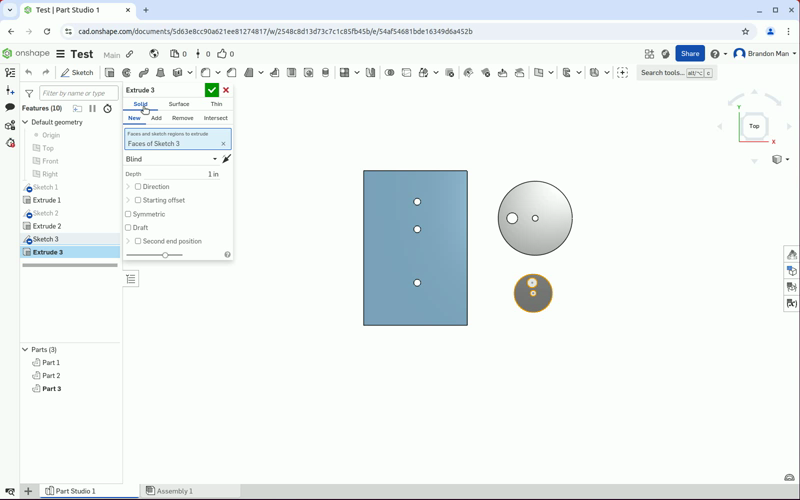
click(143, 106)
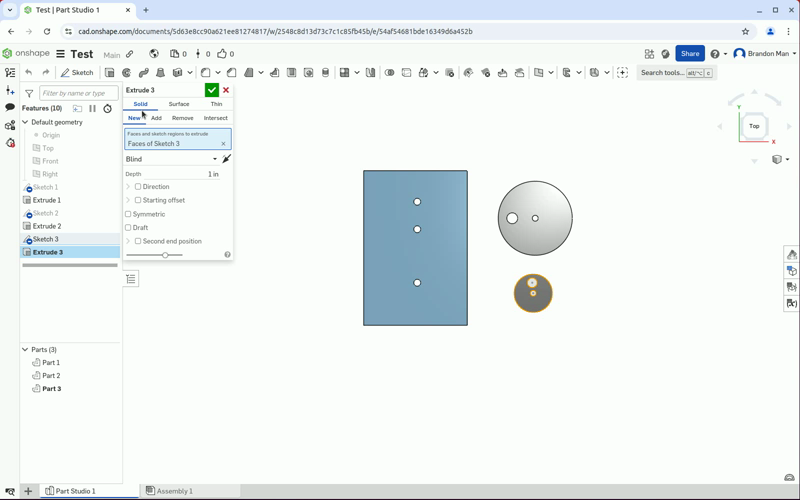
mouse_move(137, 120)
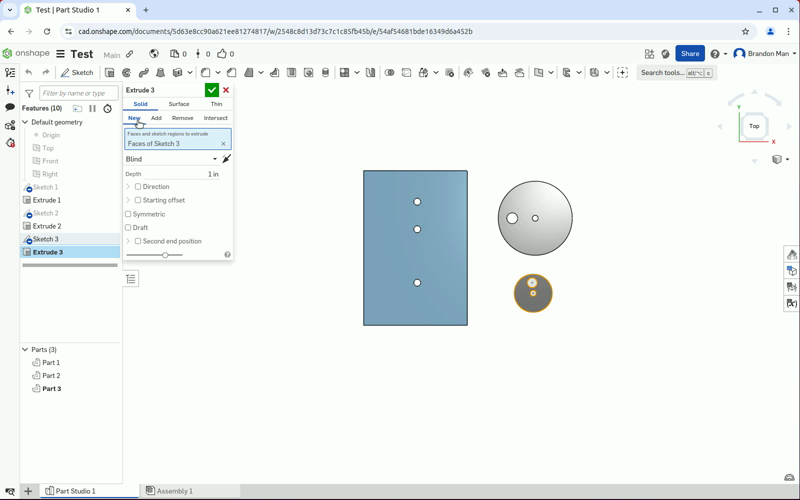
click(137, 120)
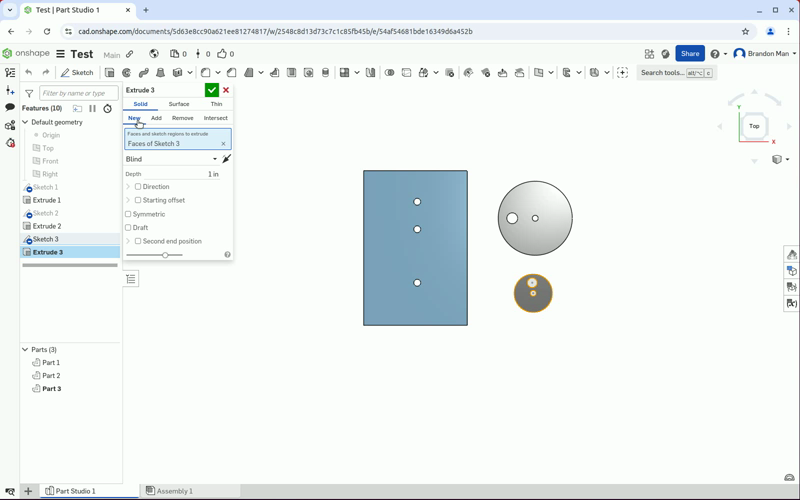
key(tab, 4)
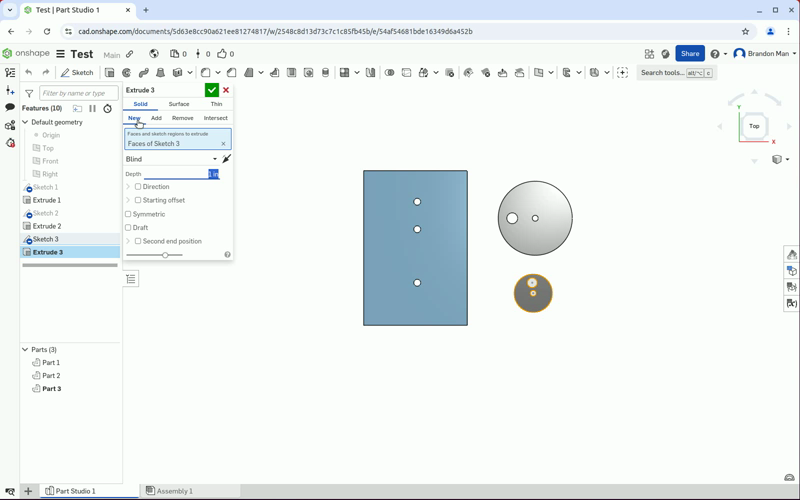
text(2.407)
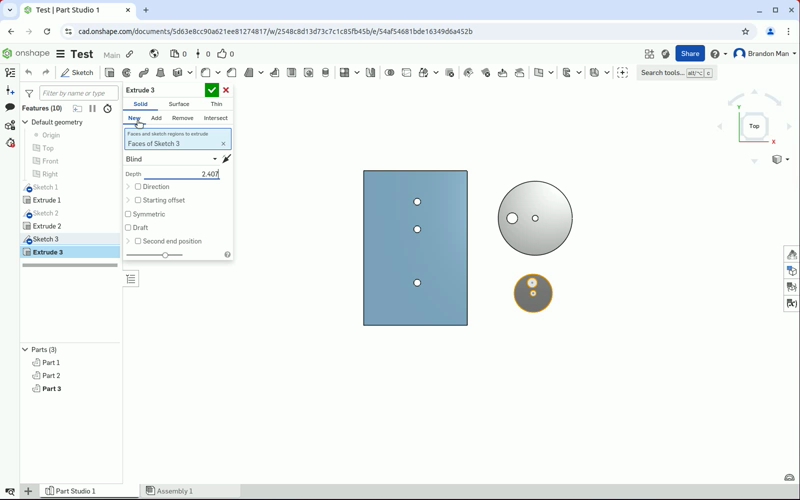
key(enter)
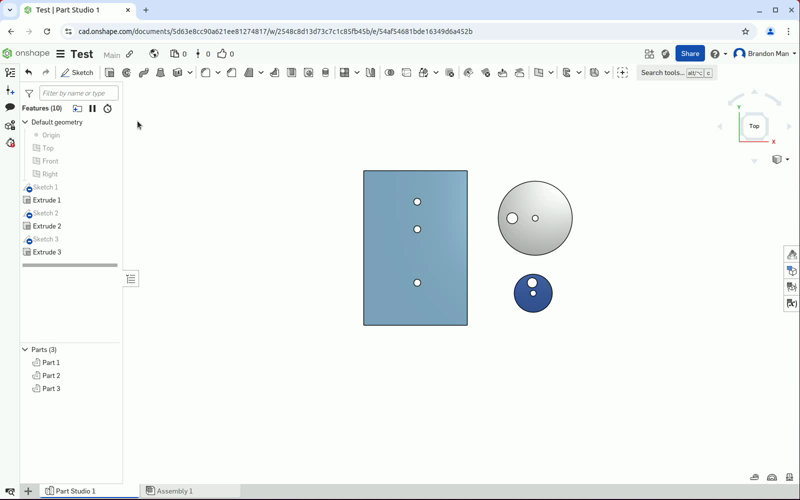
key(shift+h)
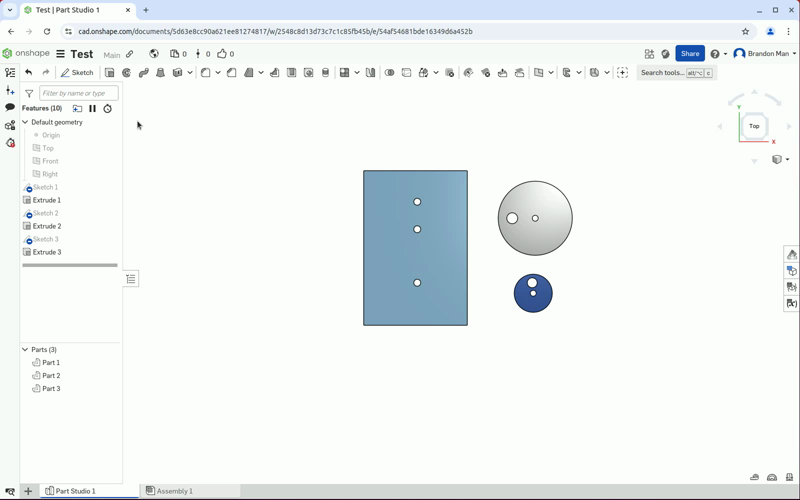
key(shift+h)
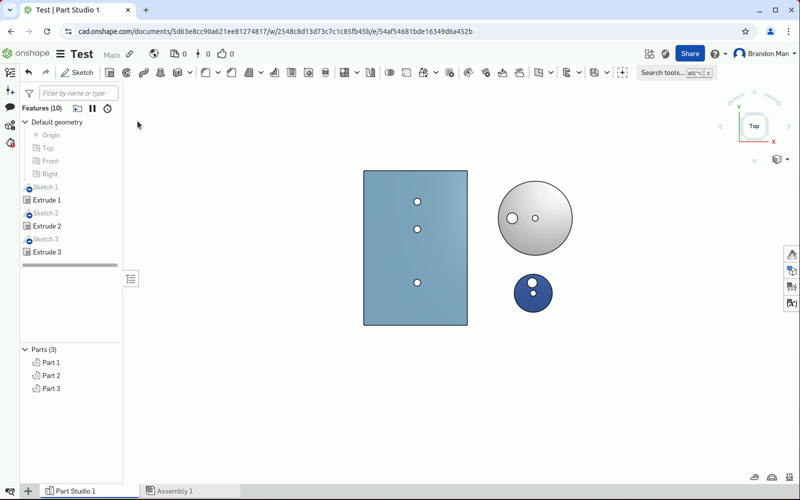
mouse_move(73, 189)
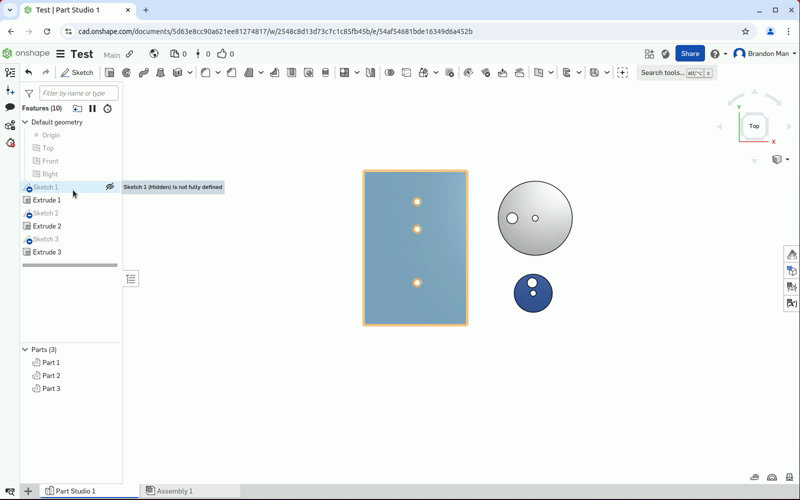
click(73, 189)
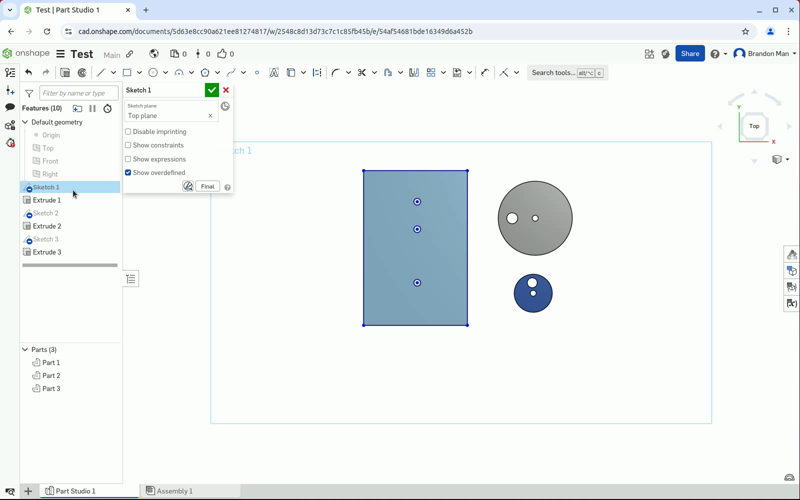
mouse_move(229, 92)
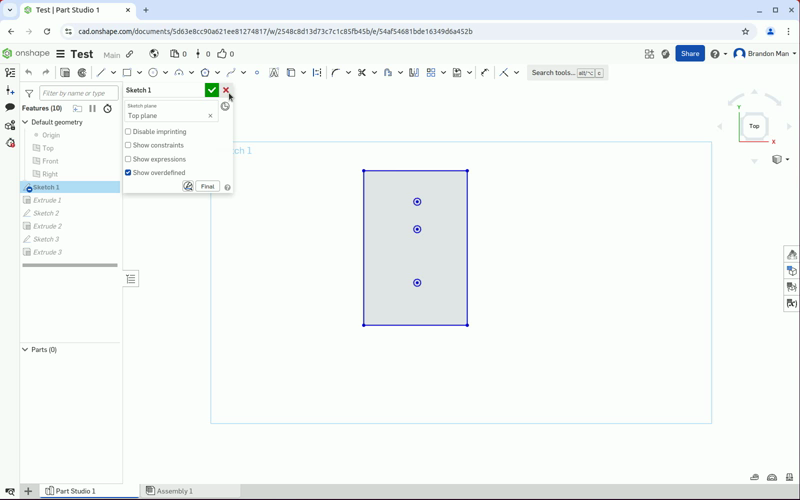
click(229, 92)
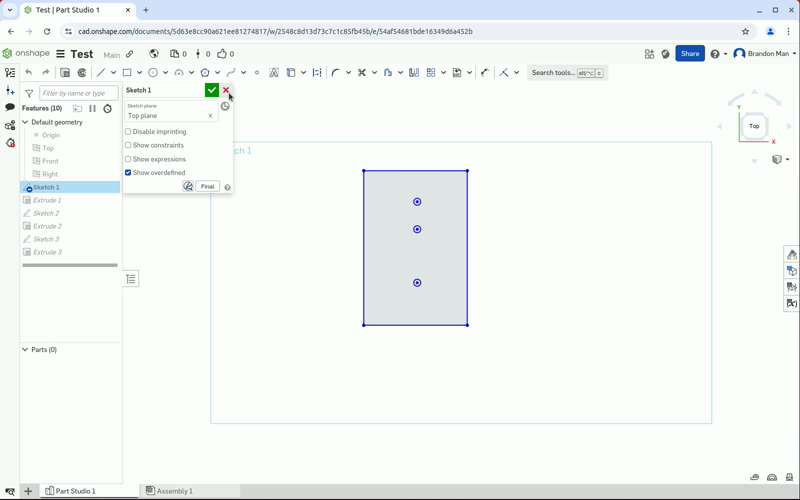
key(shift+s)
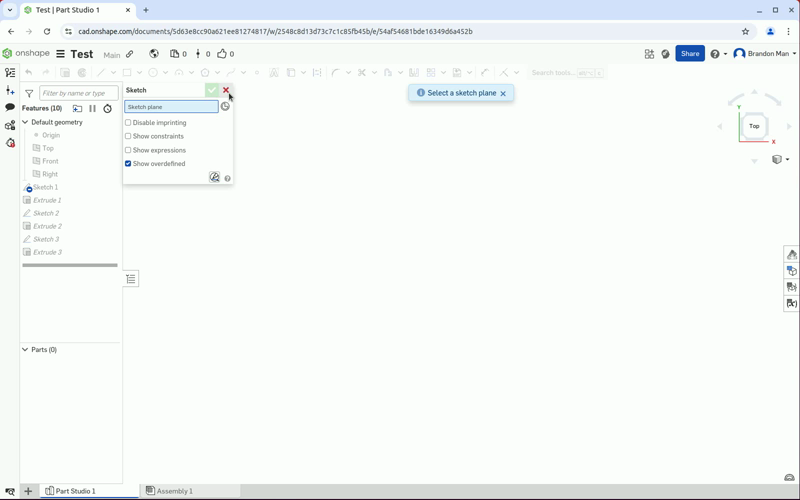
mouse_move(73, 150)
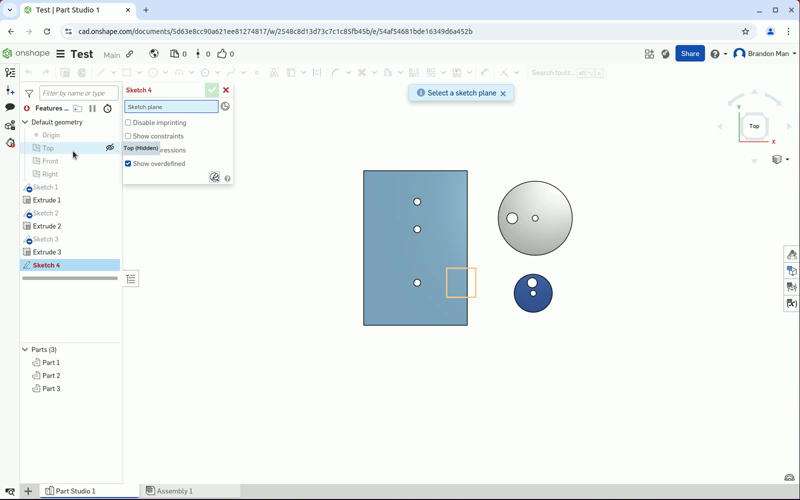
click(73, 150)
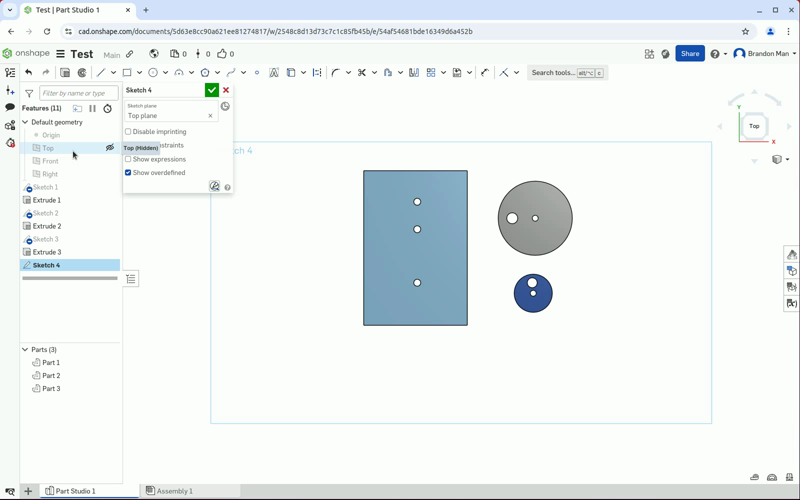
mouse_move(73, 352)
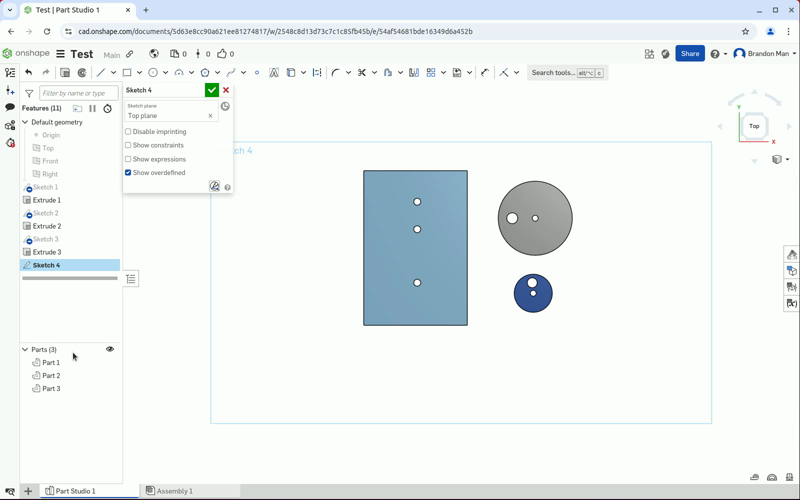
key(y)
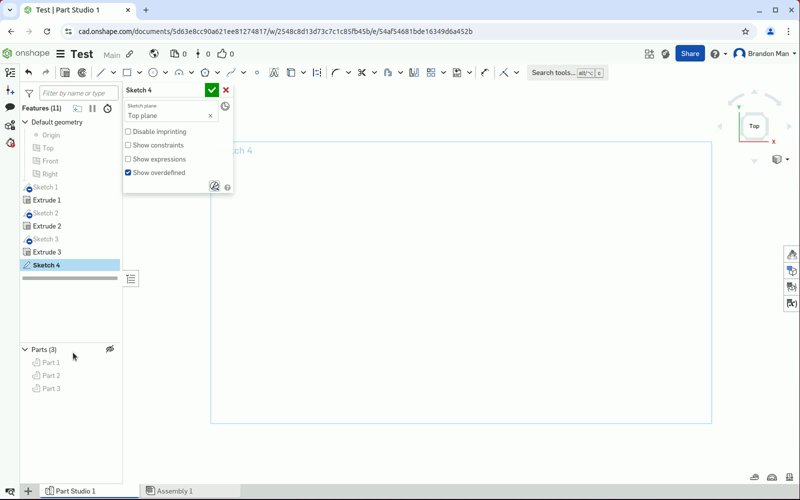
key(c)
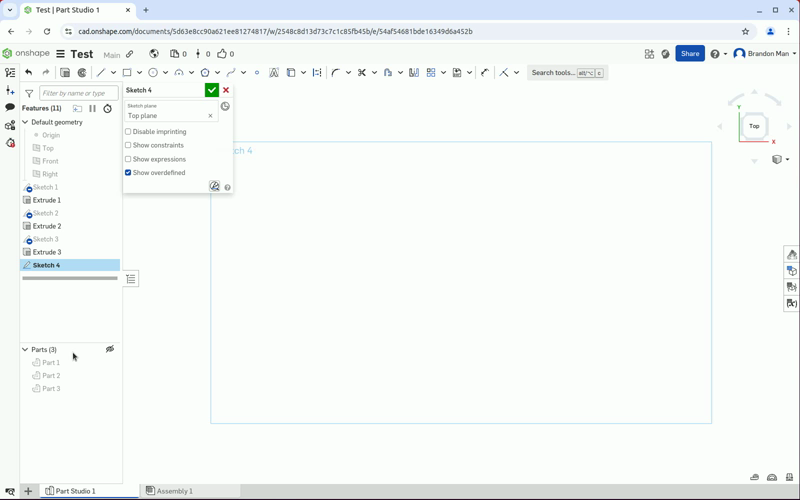
key_down(shift)
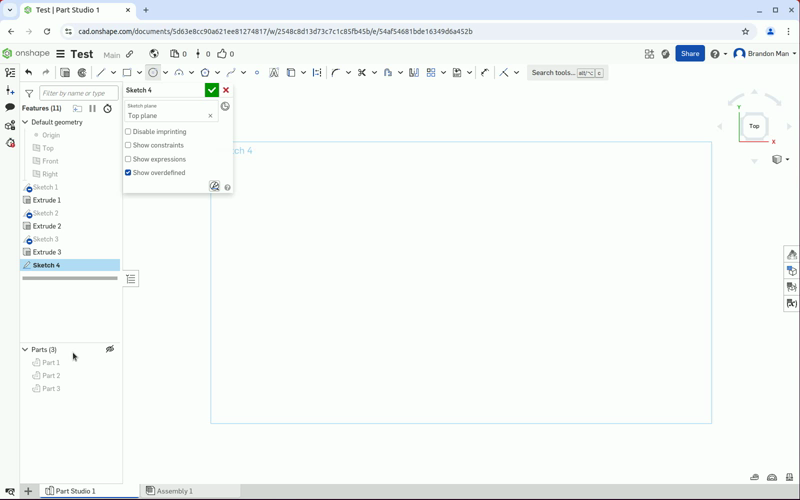
mouse_move(534, 356)
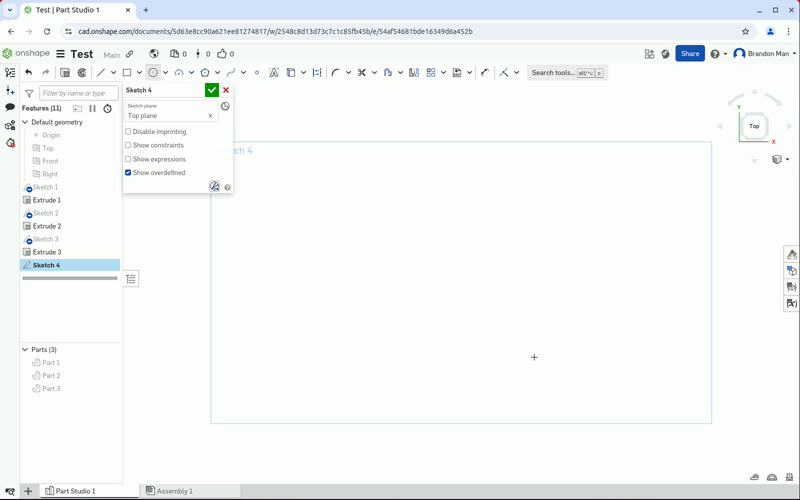
click(534, 356)
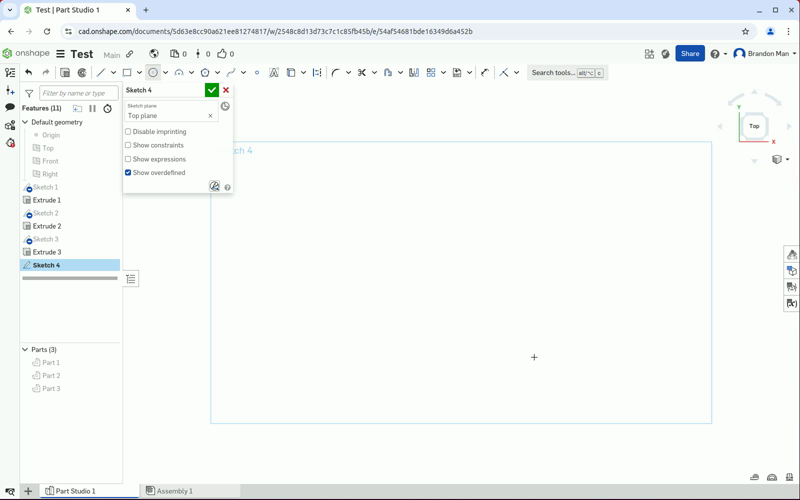
key_up(shift)
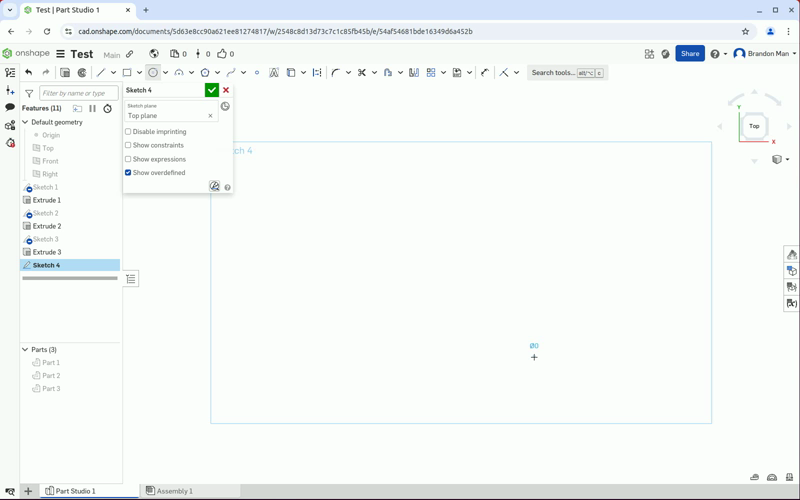
mouse_move(543, 356)
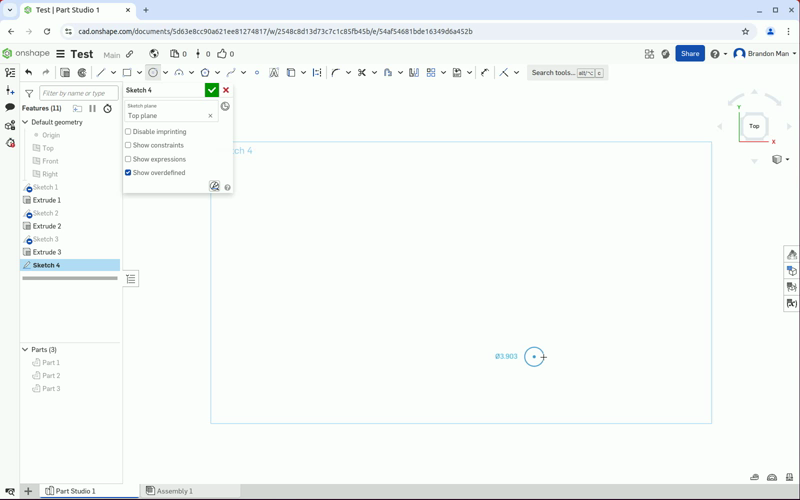
click(543, 356)
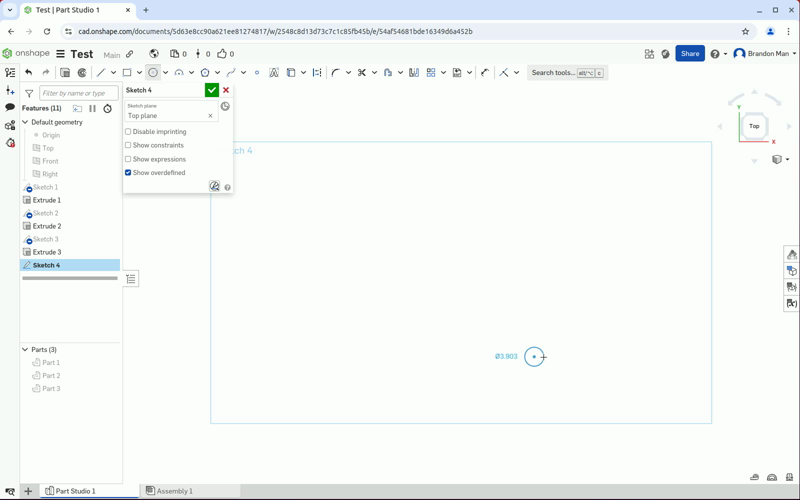
key(esc)
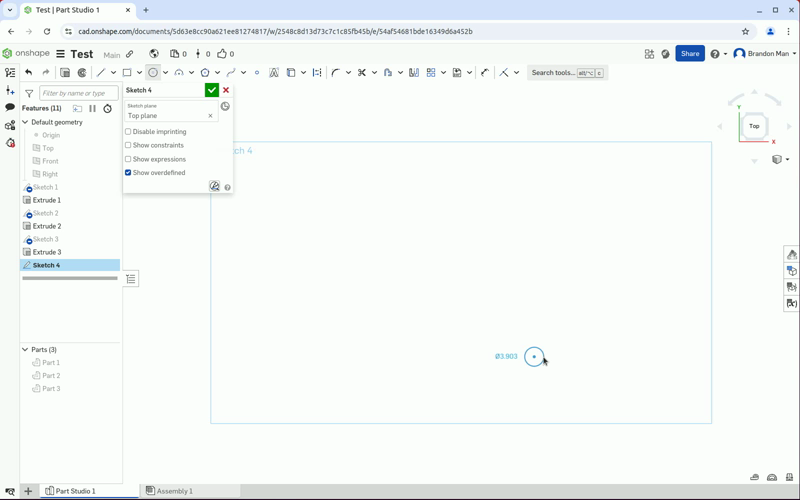
key(c)
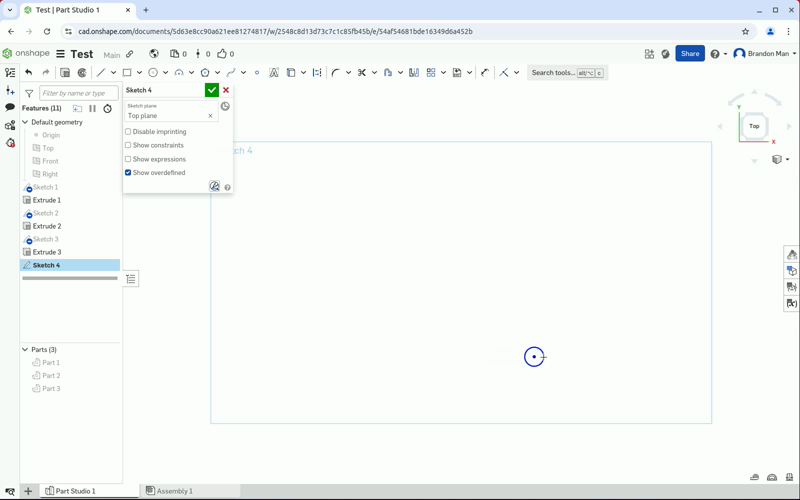
key_down(shift)
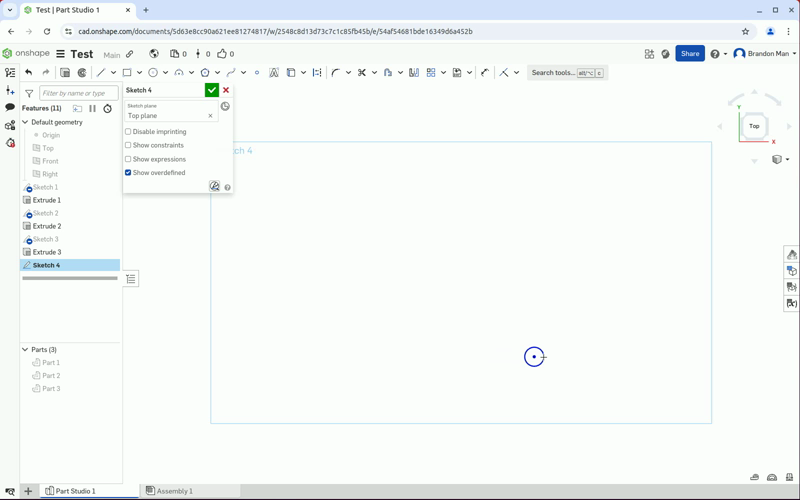
mouse_move(526, 354)
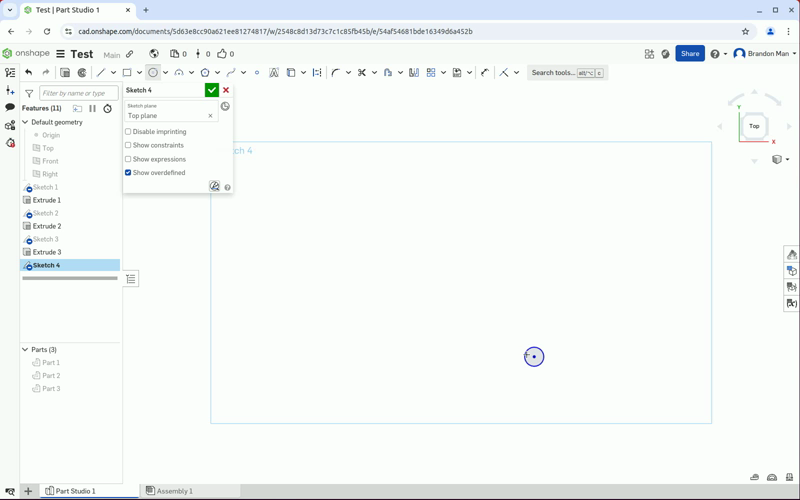
click(526, 354)
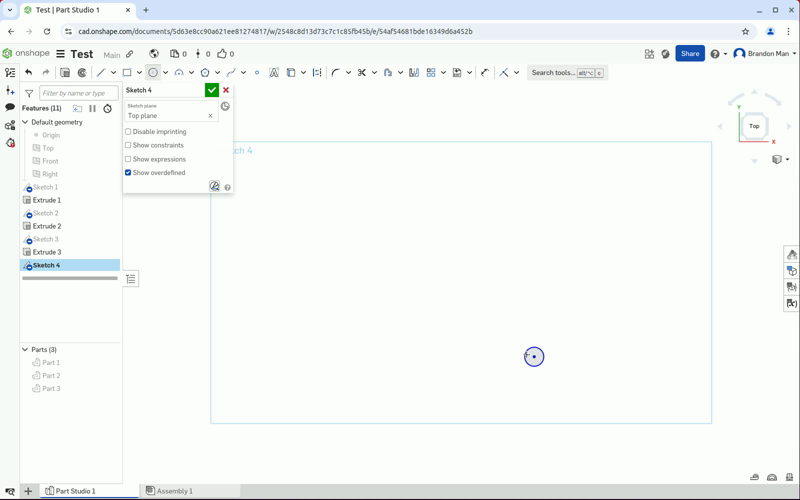
key_up(shift)
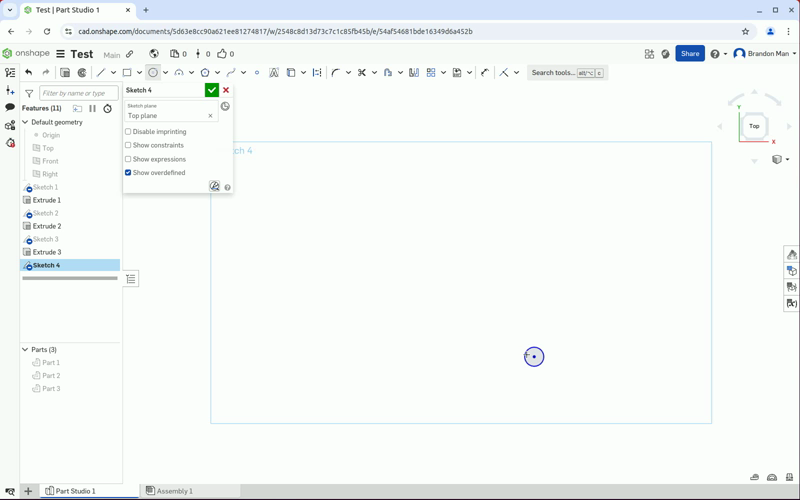
mouse_move(528, 354)
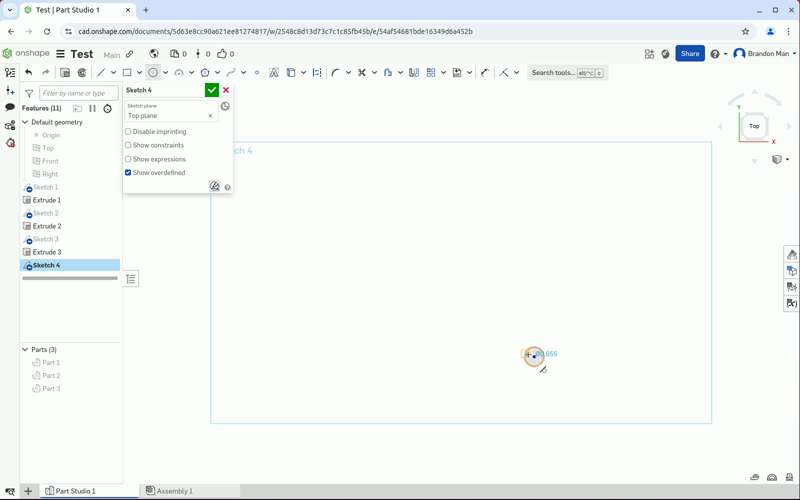
scroll(6)
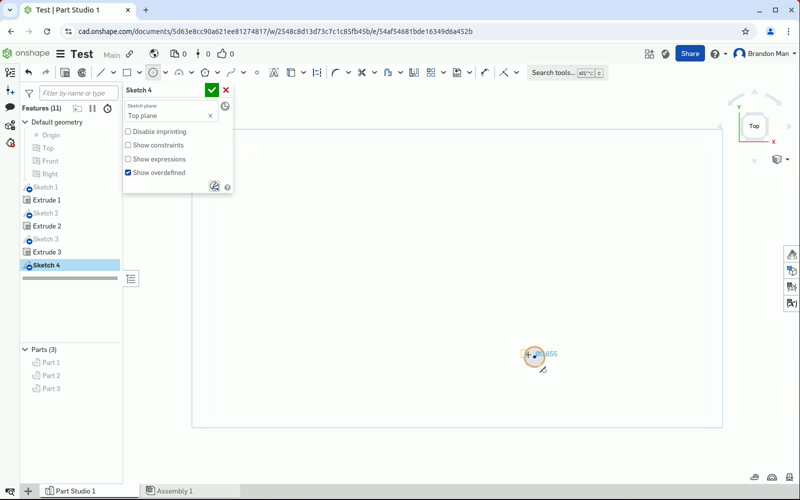
scroll(6)
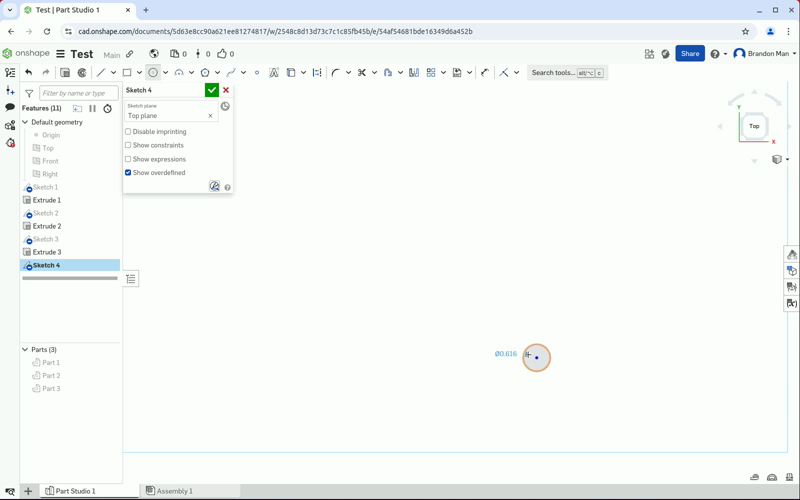
scroll(6)
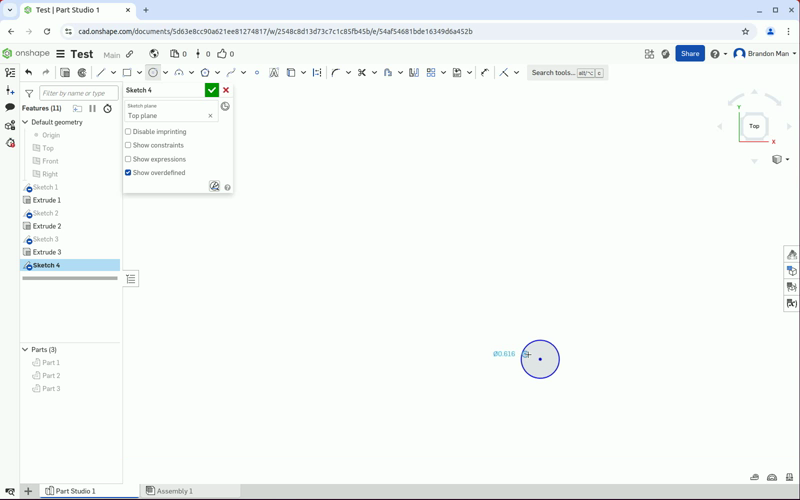
scroll(6)
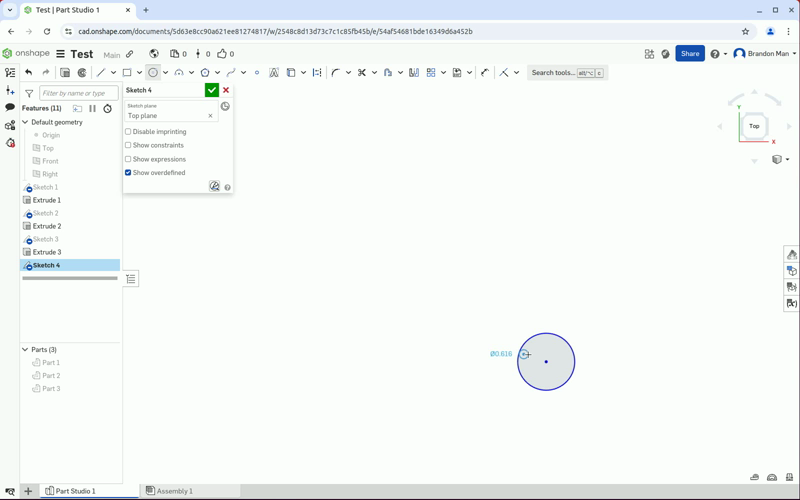
scroll(6)
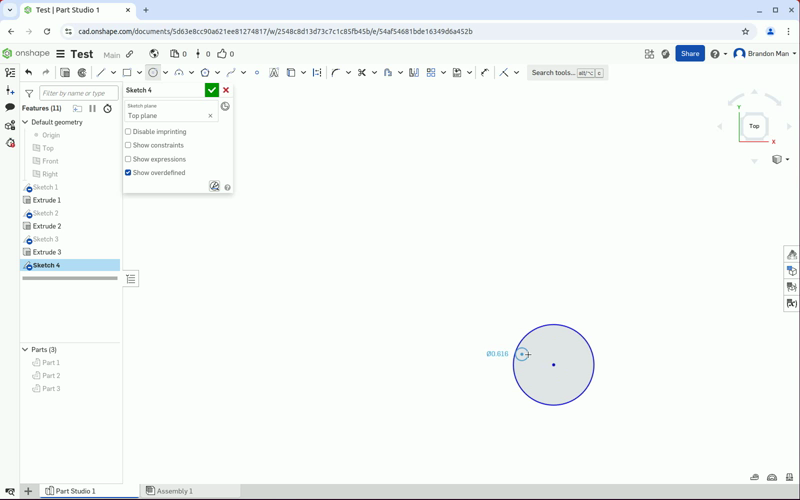
scroll(6)
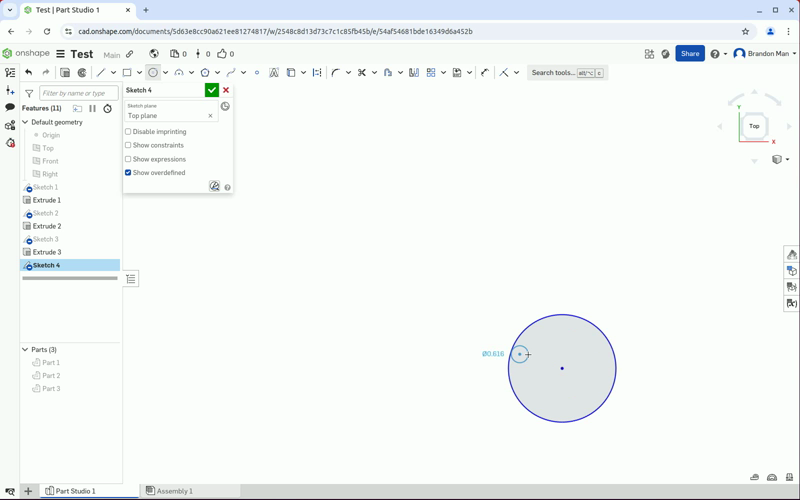
scroll(6)
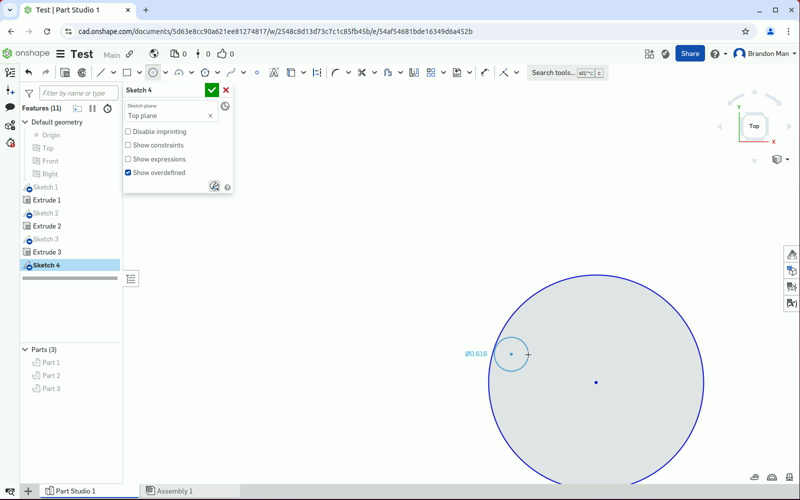
click(528, 354)
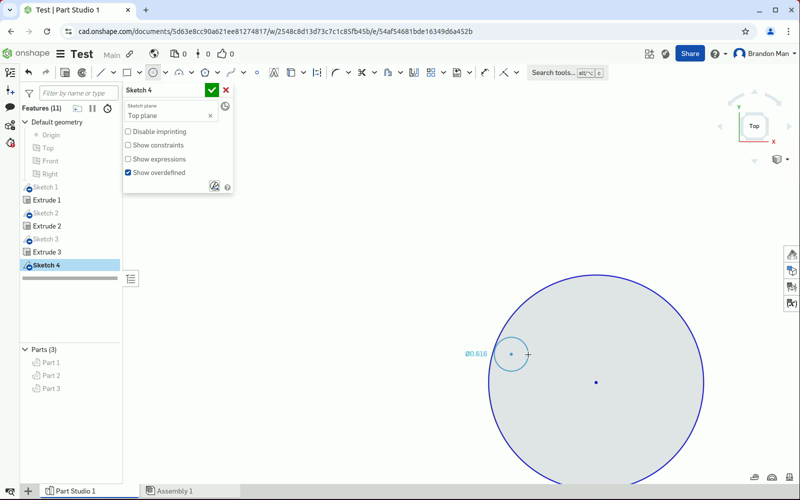
scroll(-6)
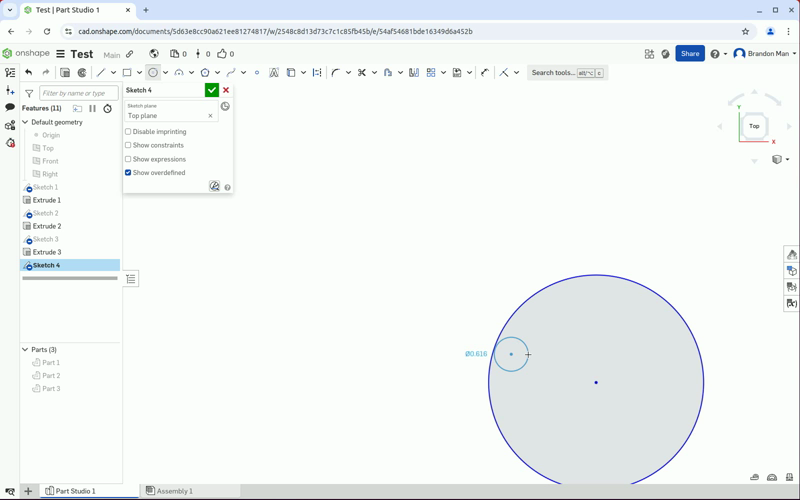
scroll(-6)
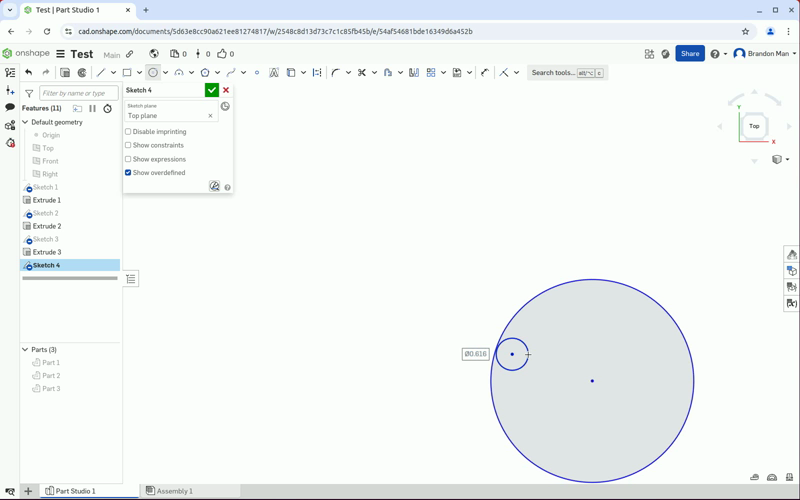
scroll(-6)
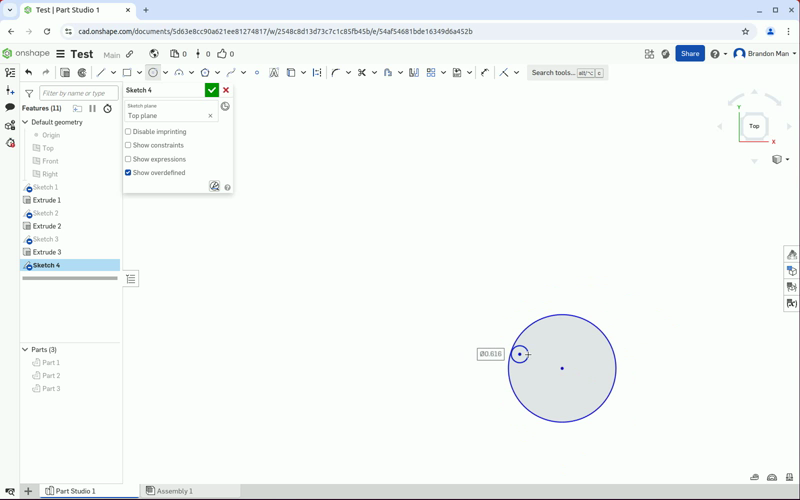
scroll(-6)
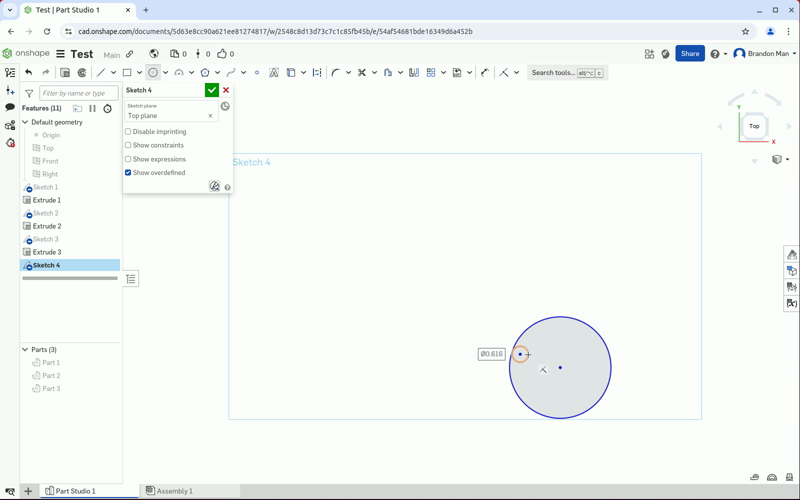
scroll(-6)
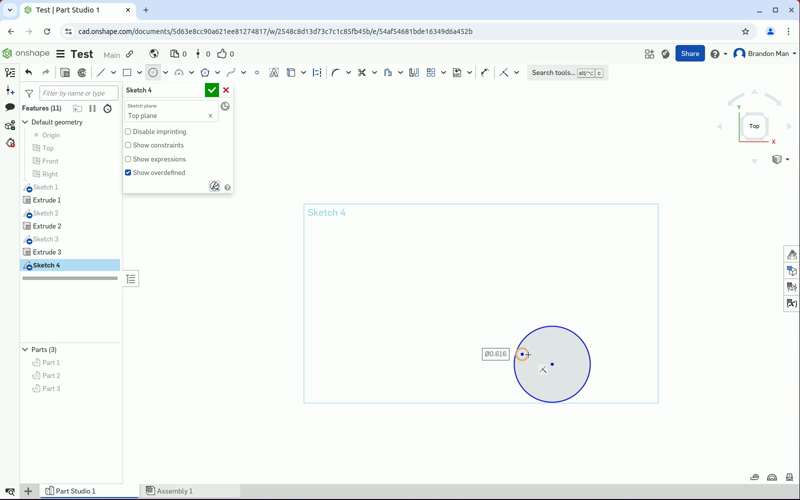
scroll(-6)
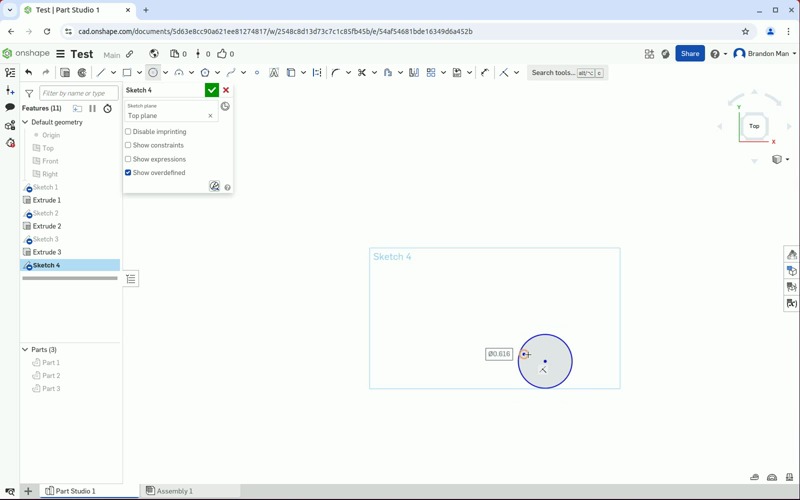
scroll(-6)
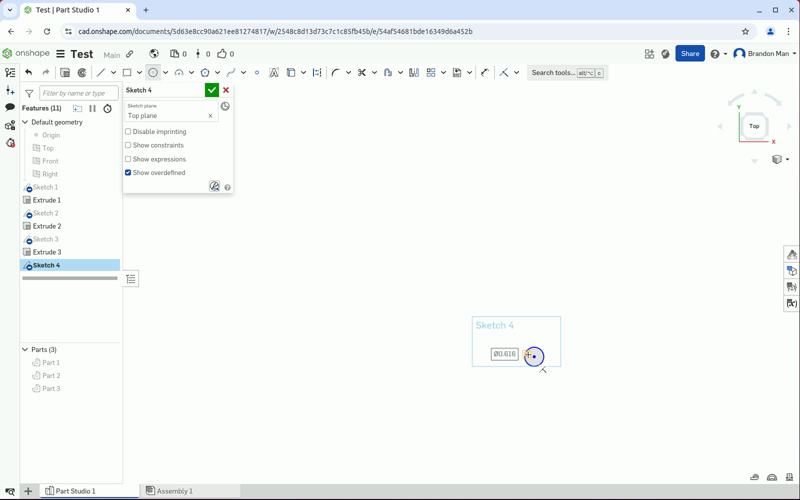
key(esc)
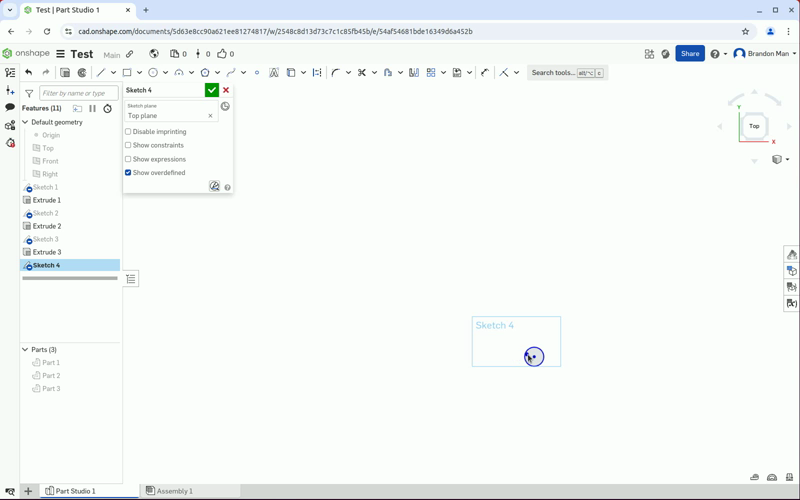
key(c)
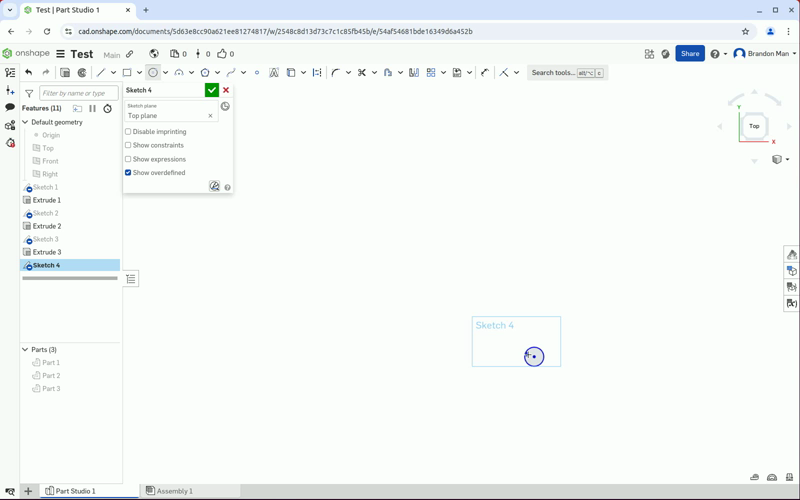
key_down(shift)
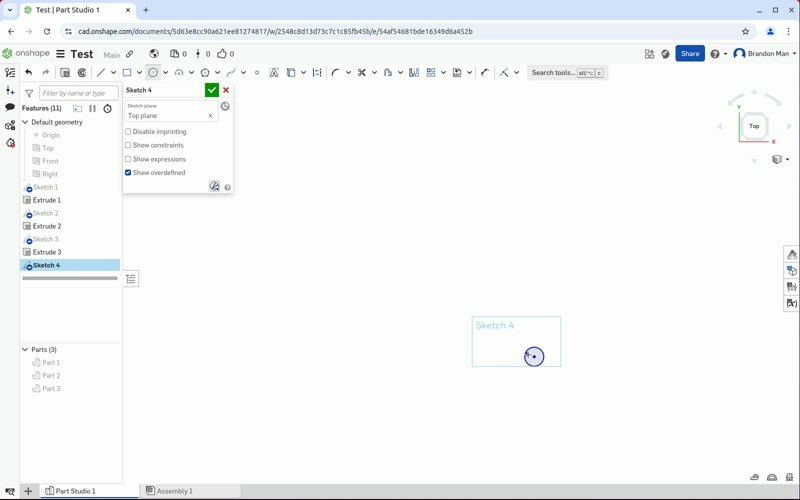
mouse_move(534, 356)
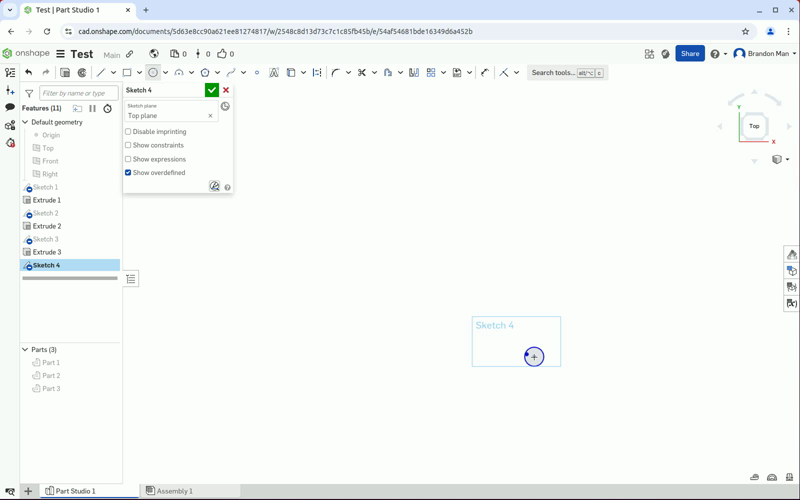
click(534, 356)
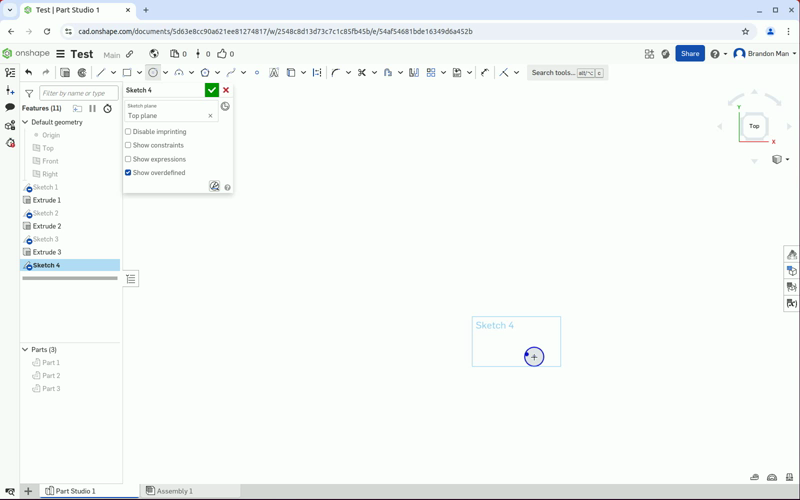
key_up(shift)
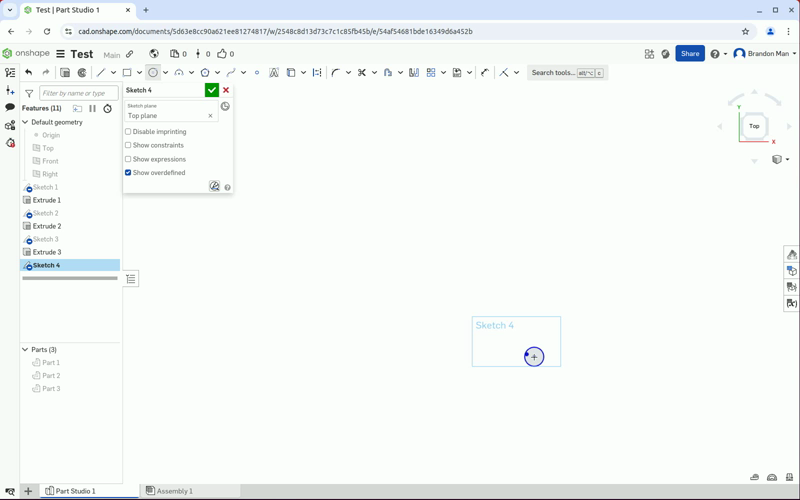
mouse_move(537, 356)
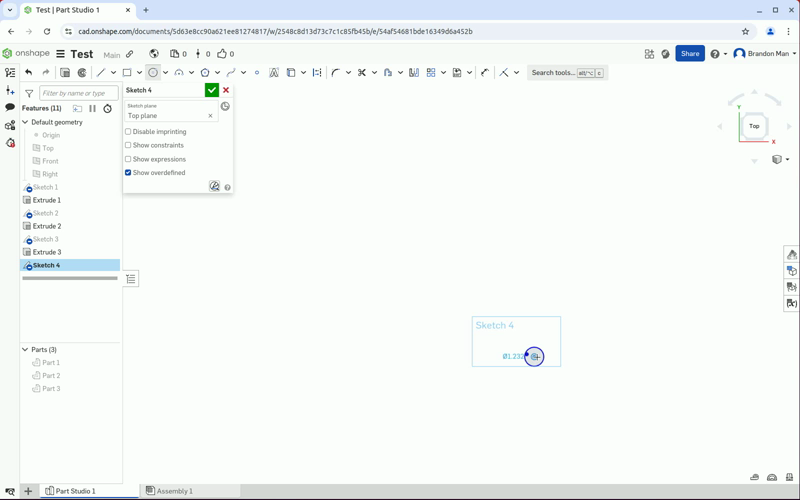
scroll(6)
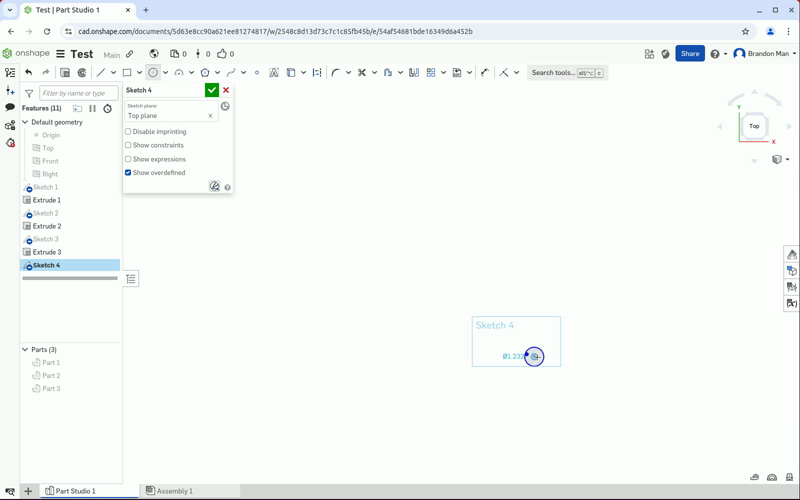
scroll(6)
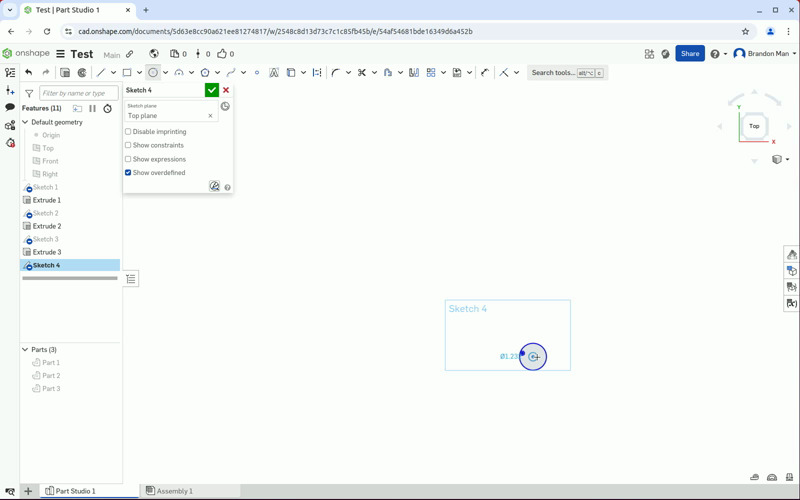
scroll(6)
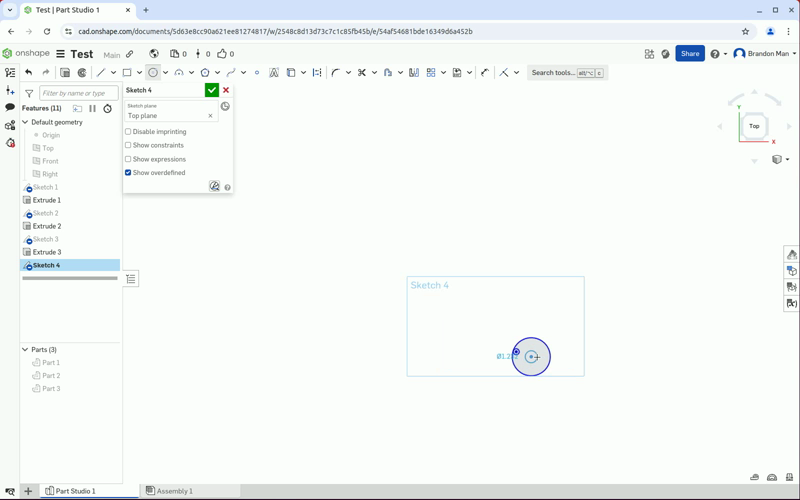
scroll(6)
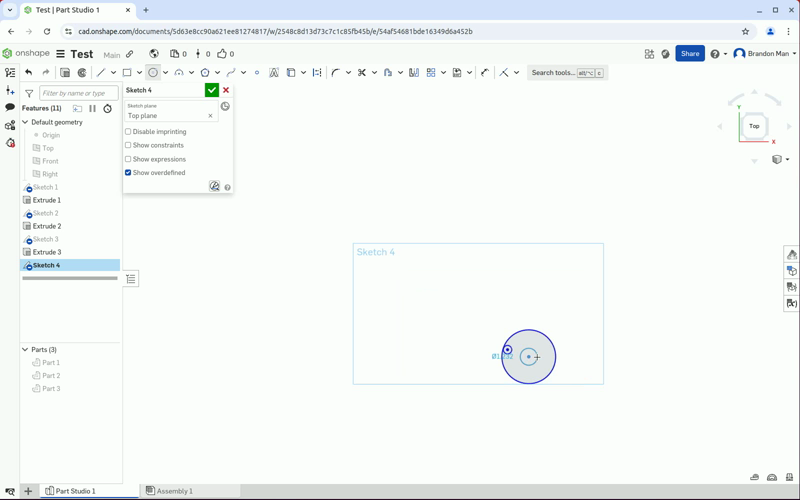
scroll(6)
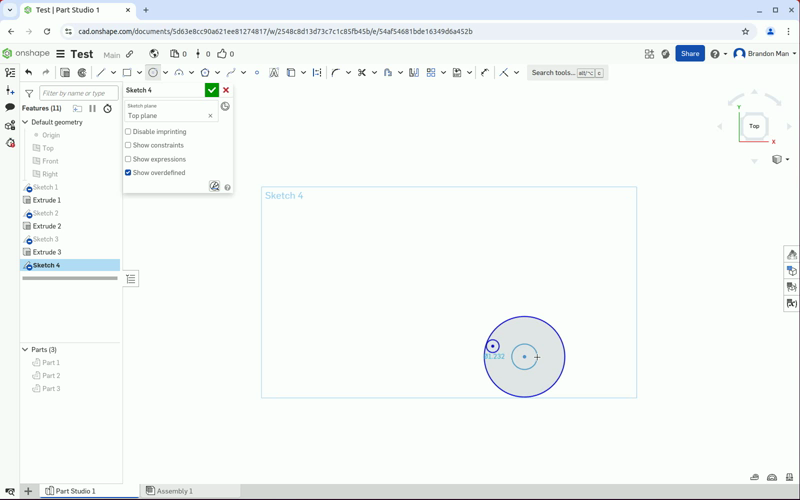
scroll(6)
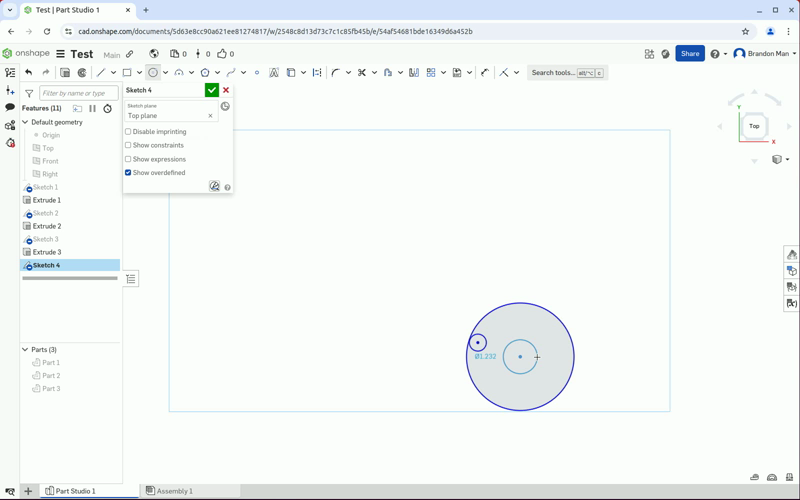
scroll(6)
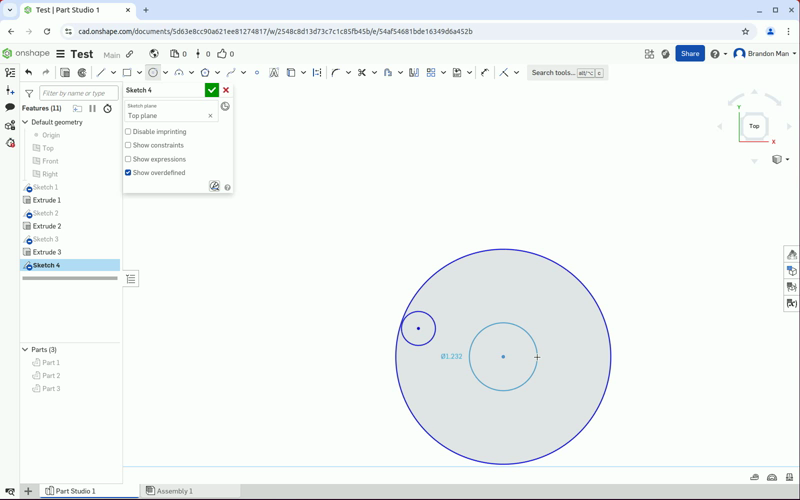
click(537, 356)
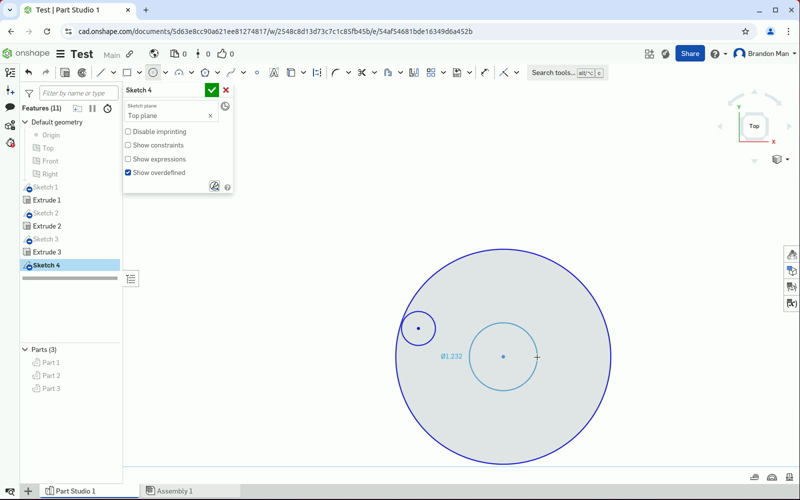
scroll(-6)
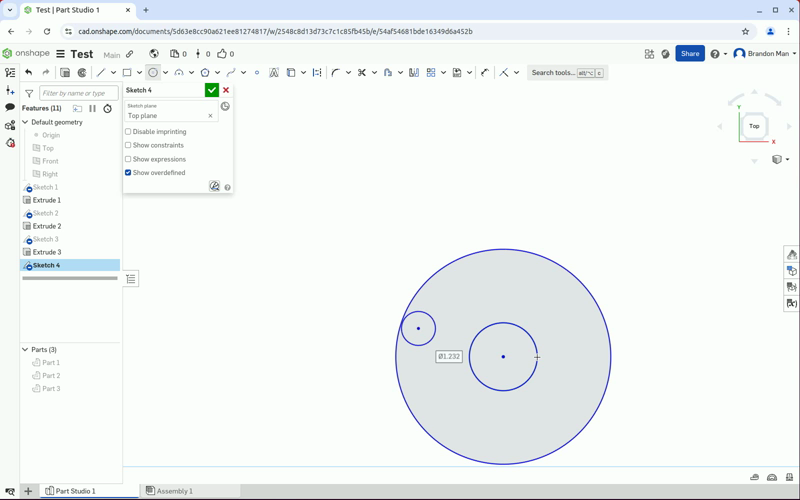
scroll(-6)
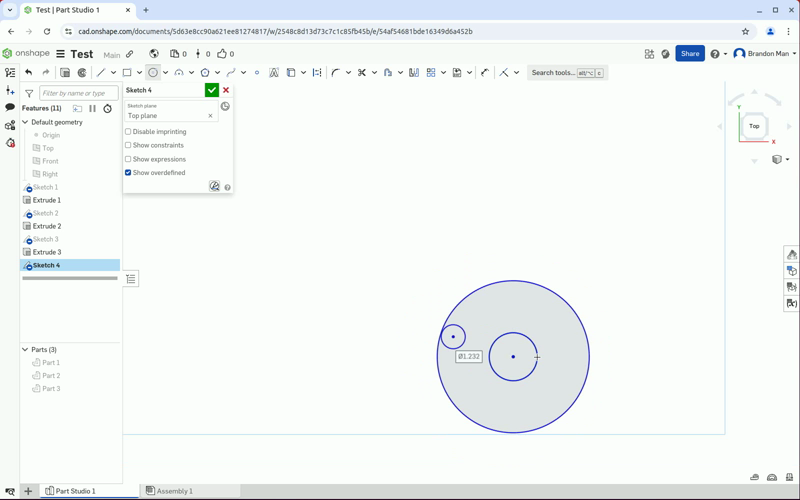
scroll(-6)
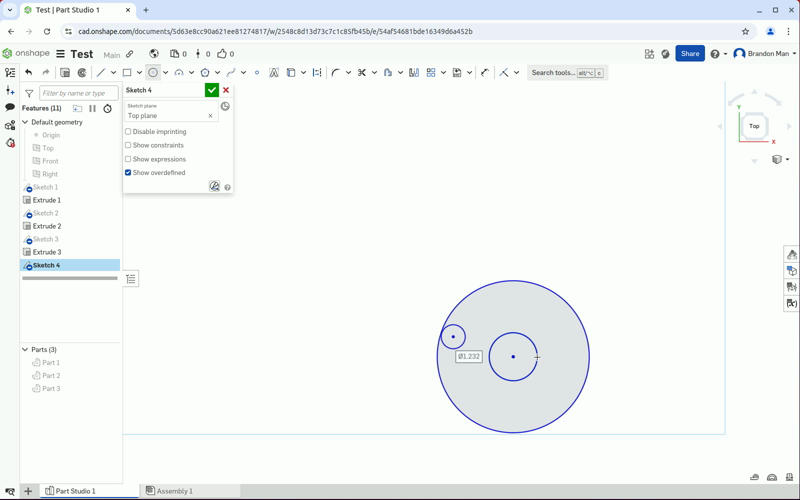
scroll(-6)
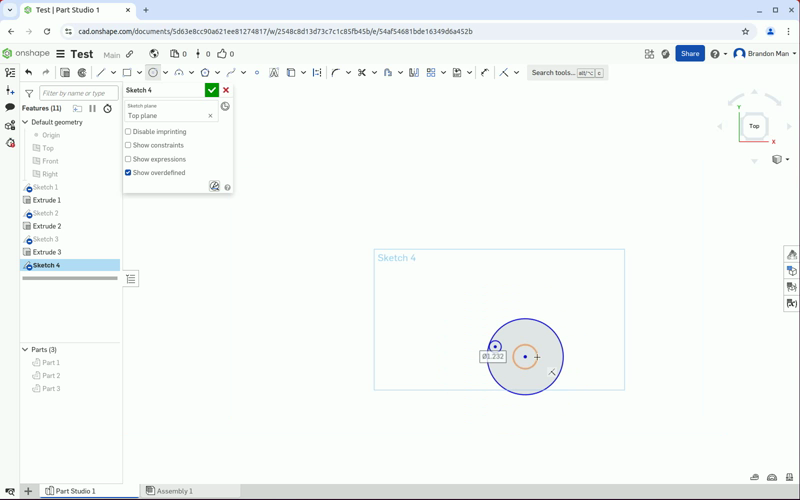
scroll(-6)
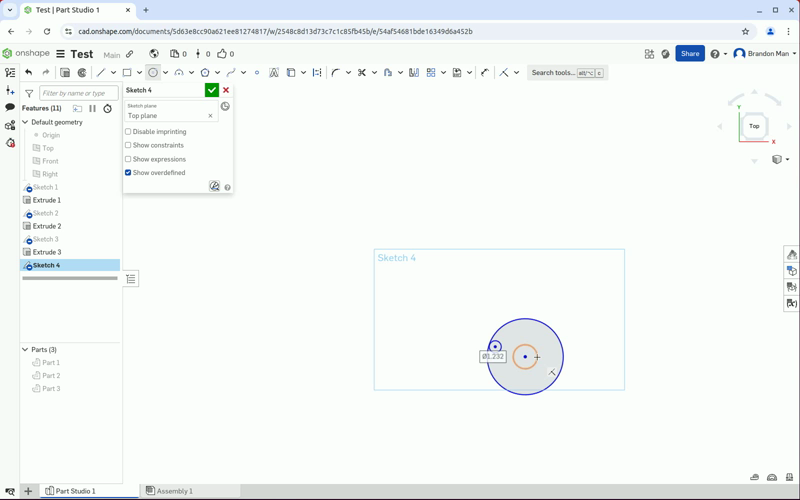
scroll(-6)
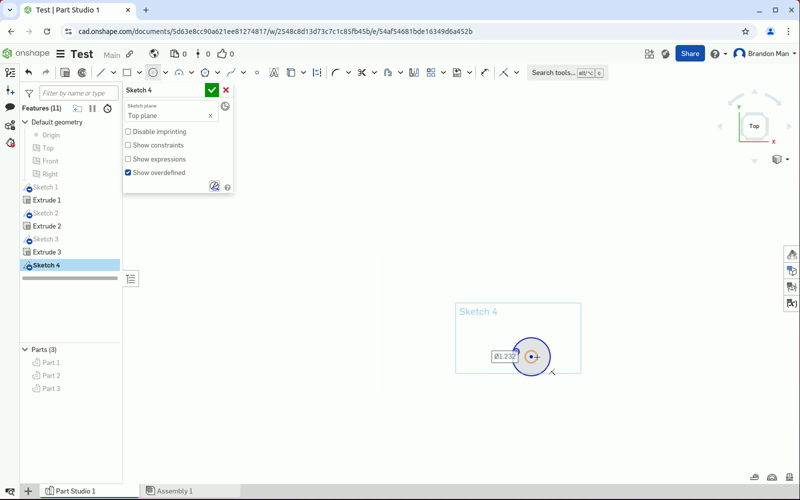
scroll(-6)
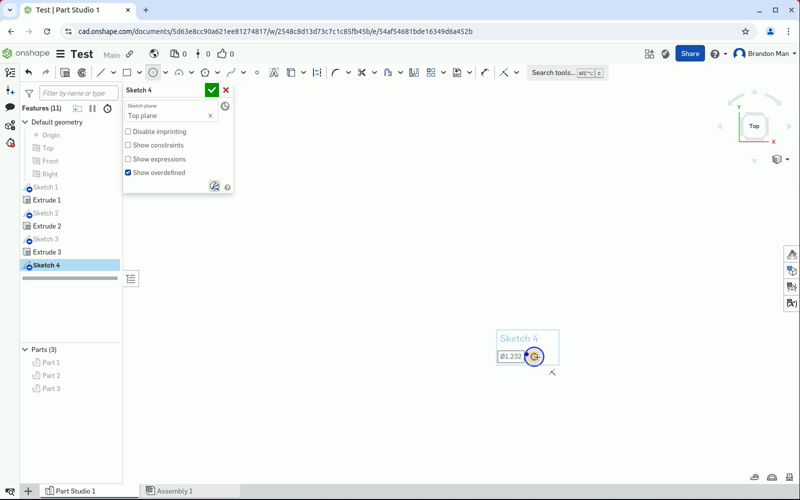
key(esc)
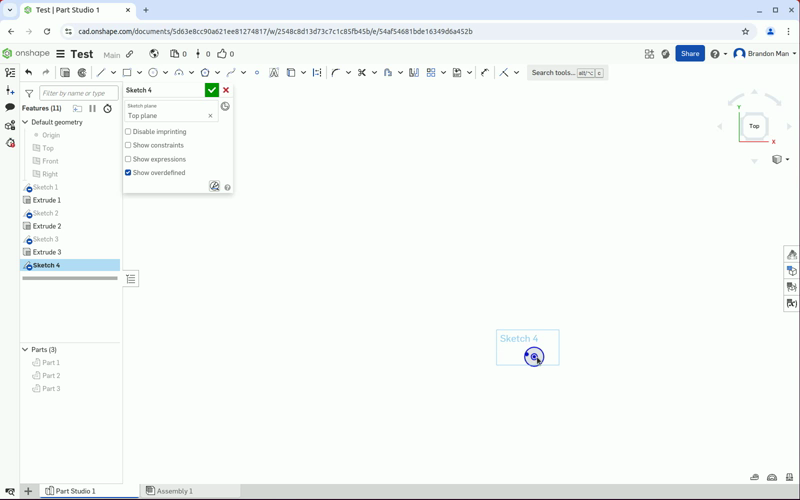
mouse_move(530, 349)
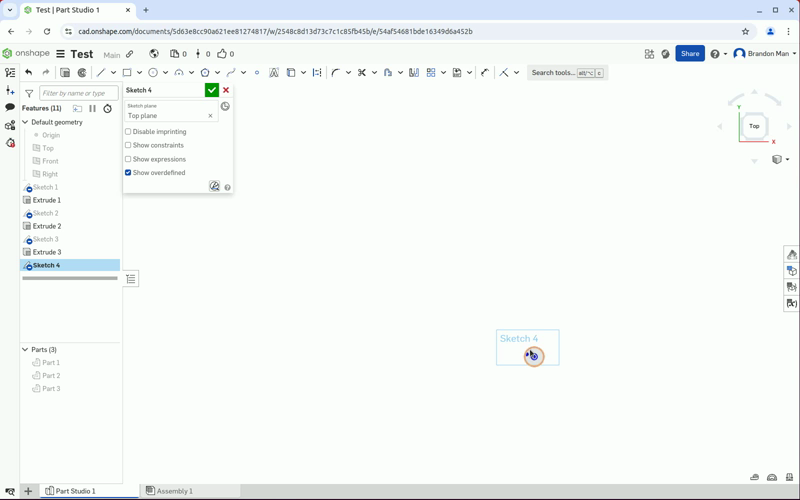
scroll(6)
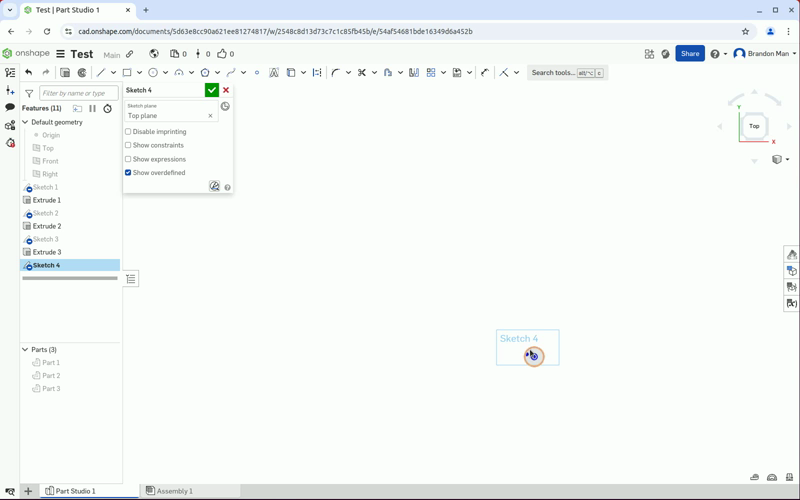
scroll(6)
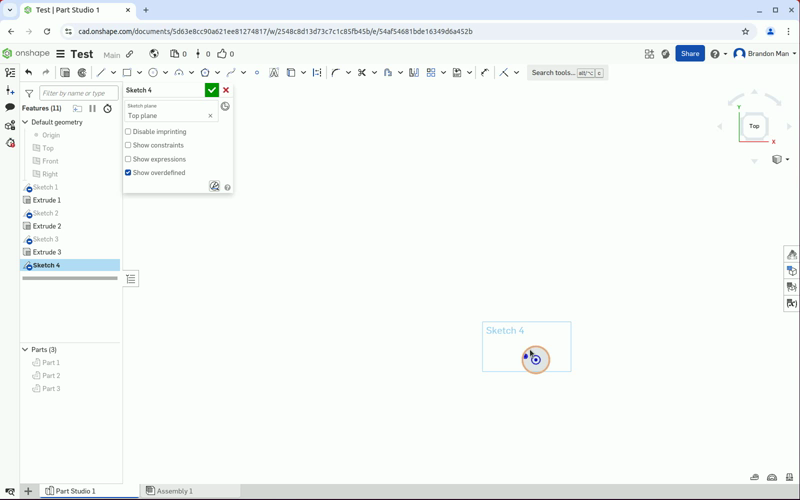
scroll(6)
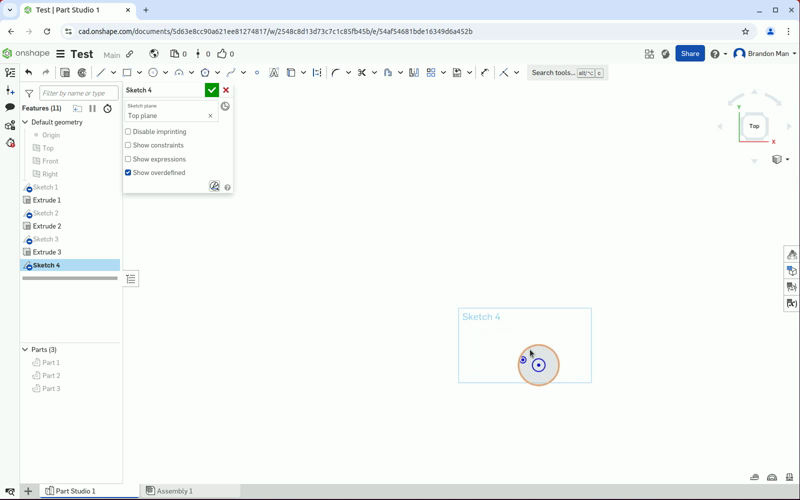
scroll(6)
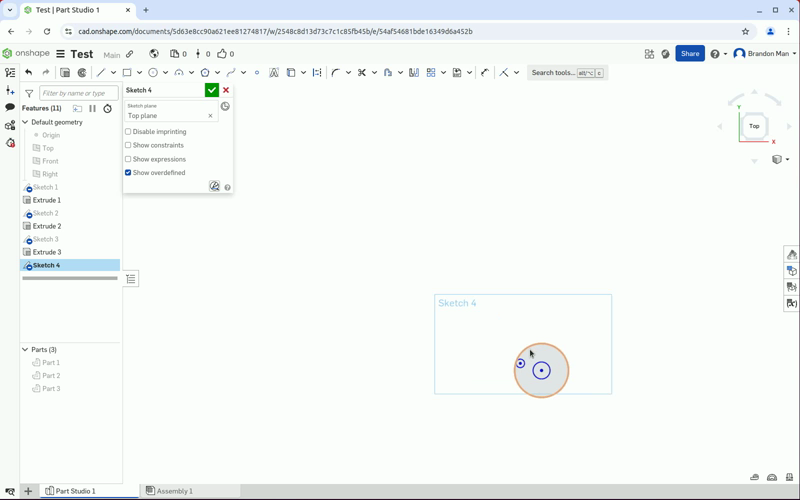
scroll(6)
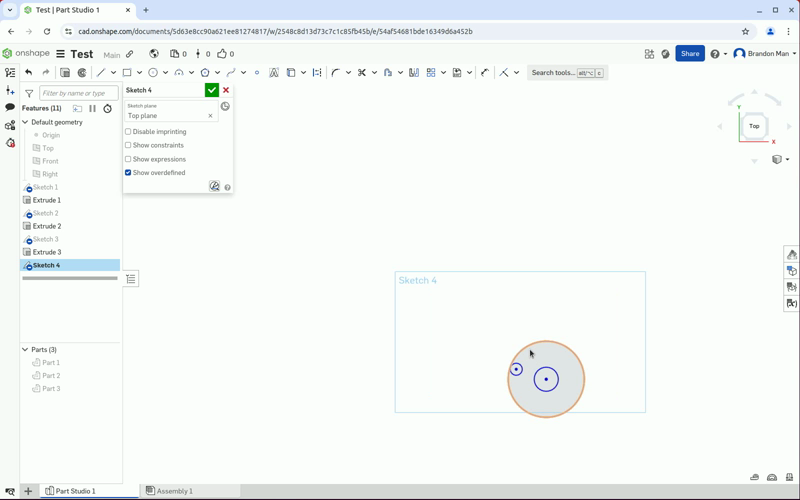
scroll(6)
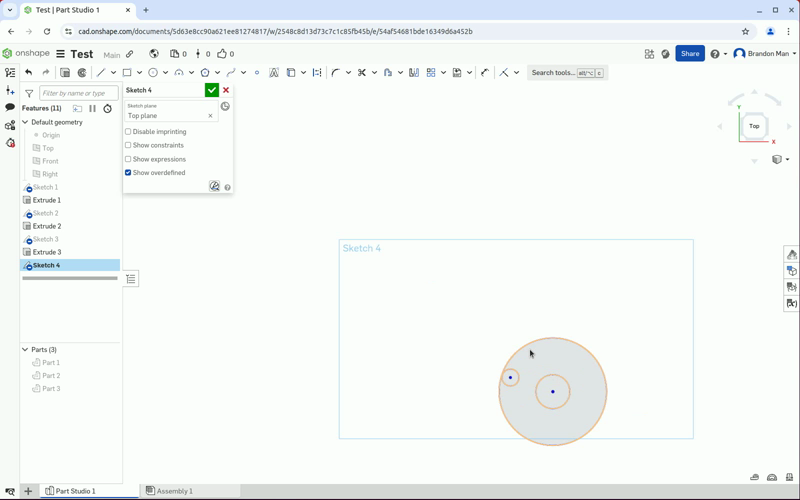
scroll(6)
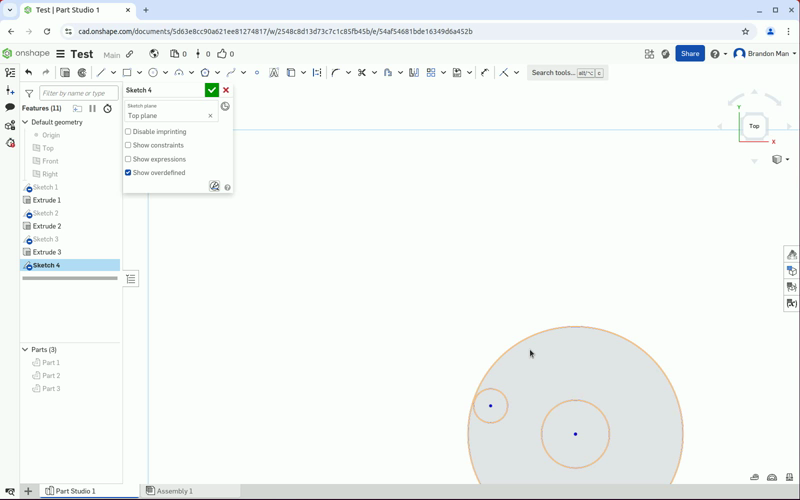
click(530, 349)
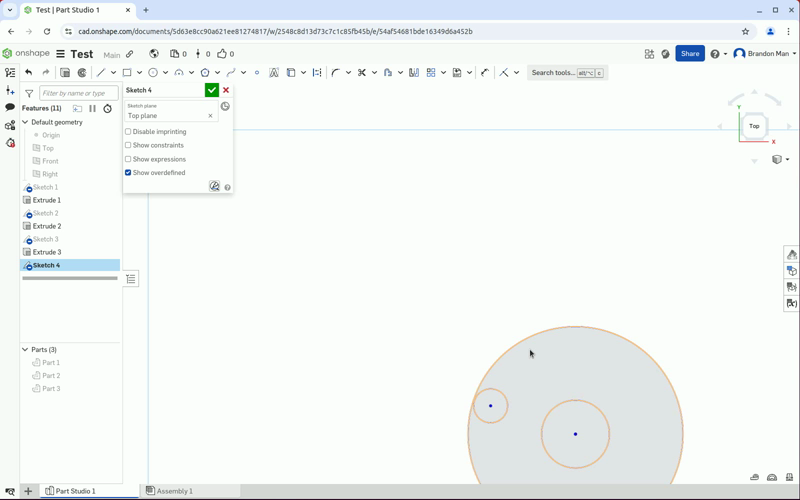
scroll(-6)
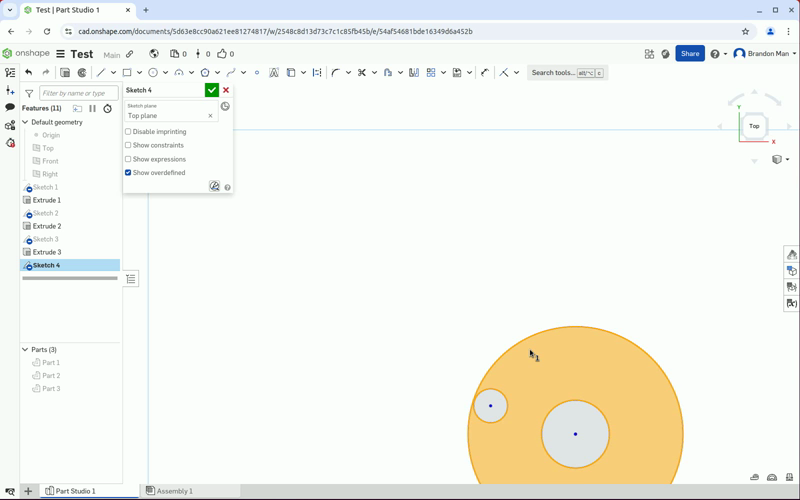
scroll(-6)
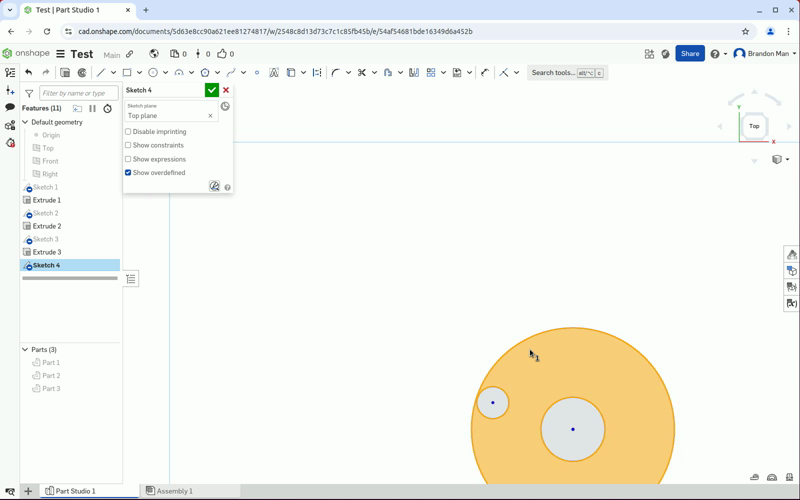
scroll(-6)
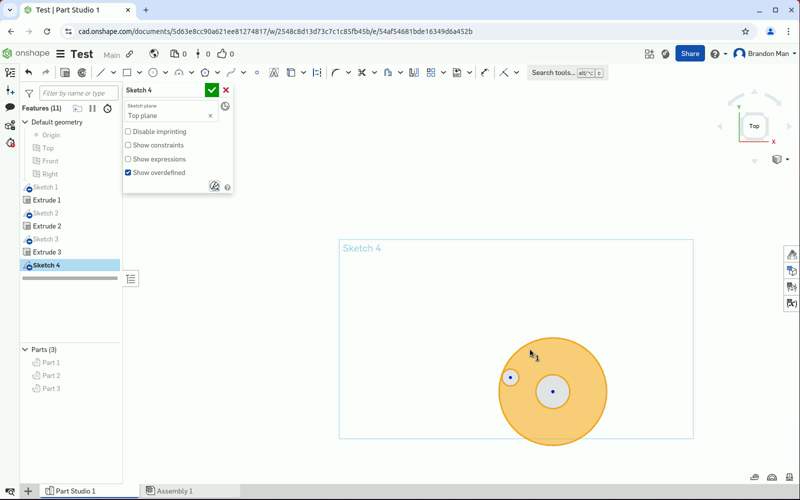
scroll(-6)
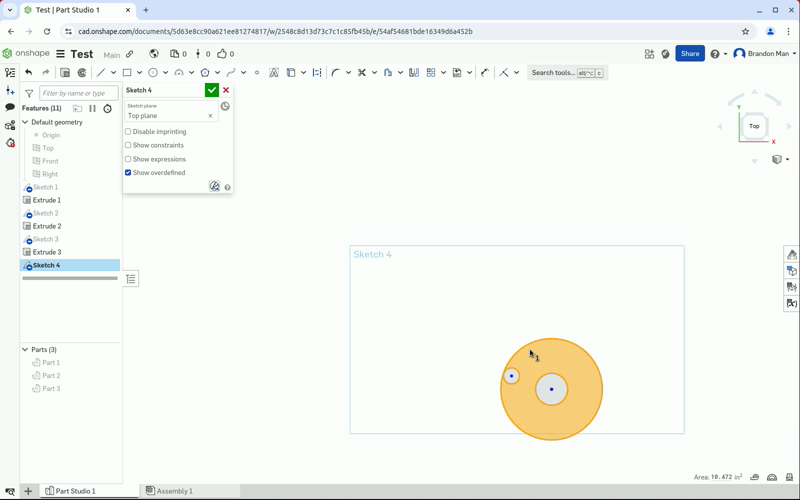
scroll(-6)
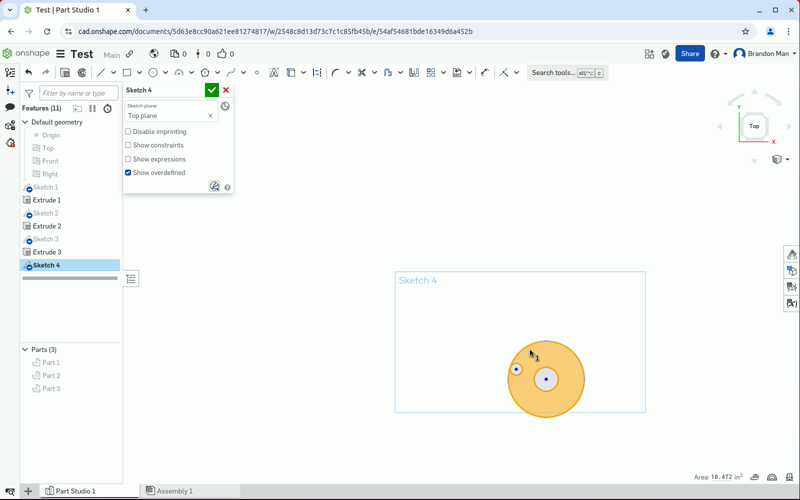
scroll(-6)
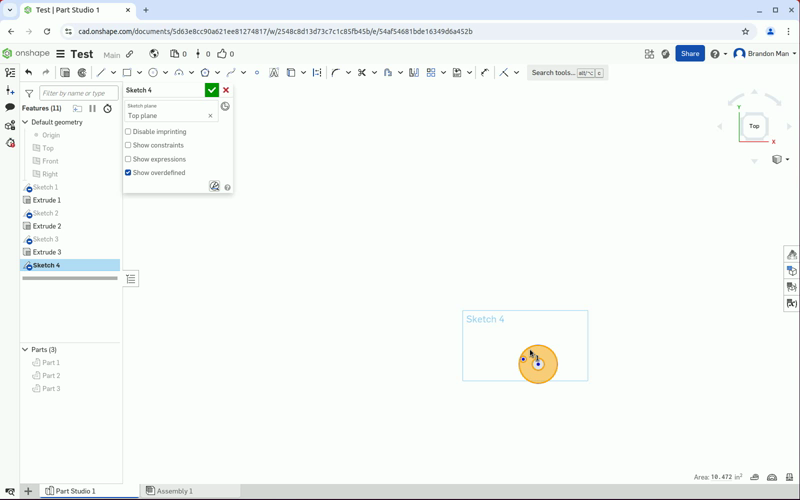
scroll(-6)
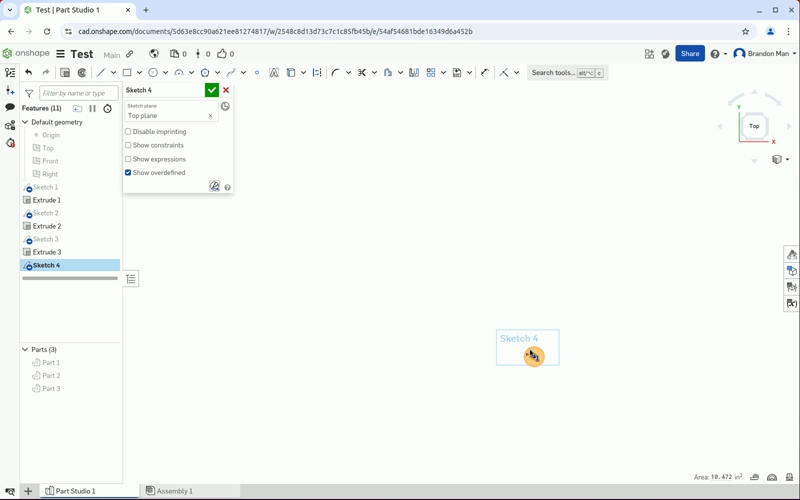
mouse_move(73, 352)
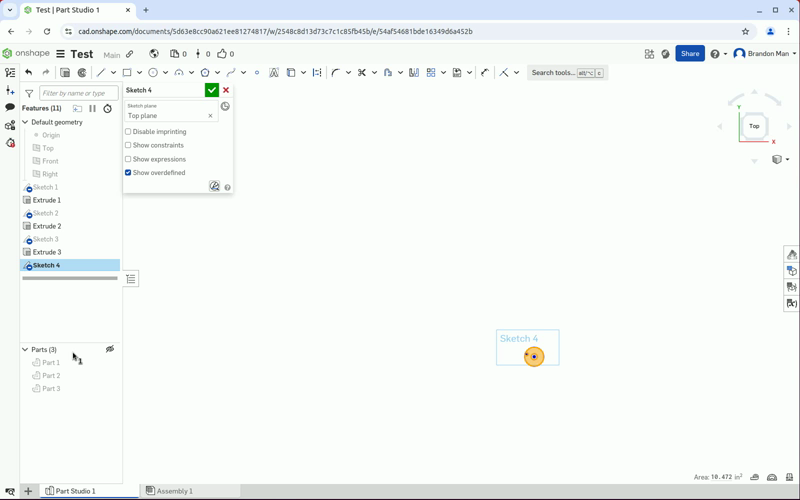
key(shift+y)
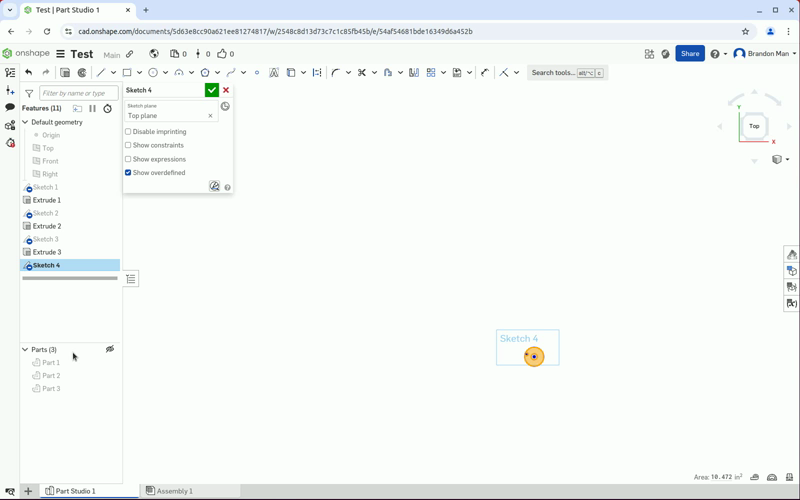
key(shift+e)
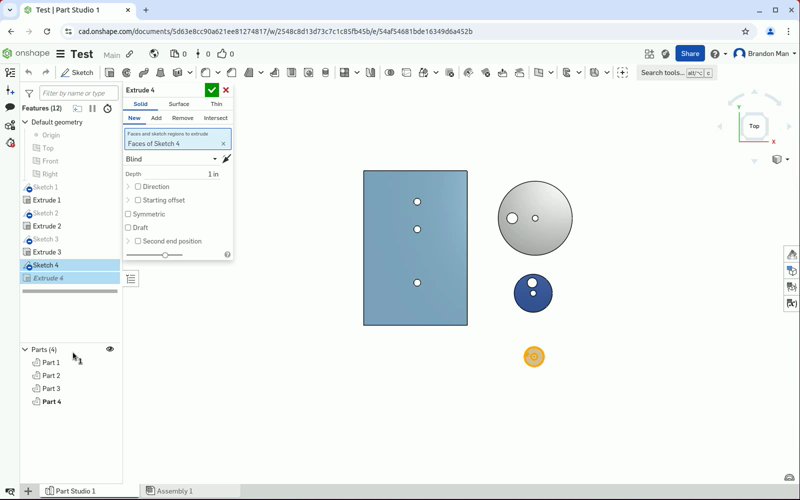
mouse_move(143, 106)
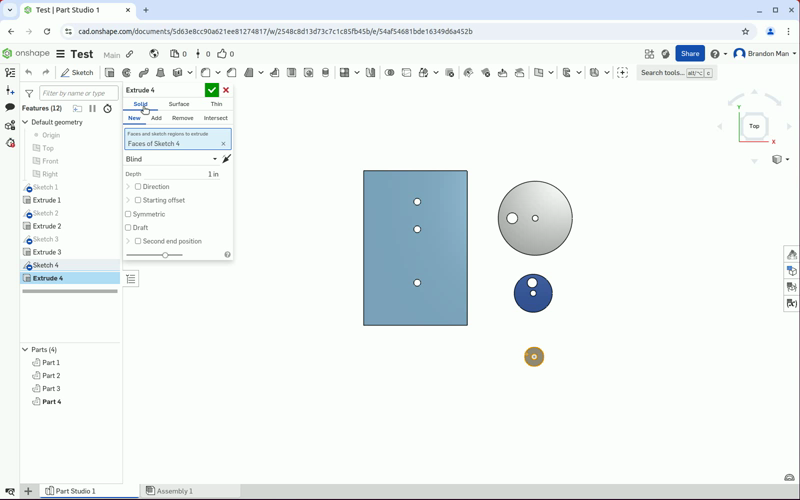
click(143, 106)
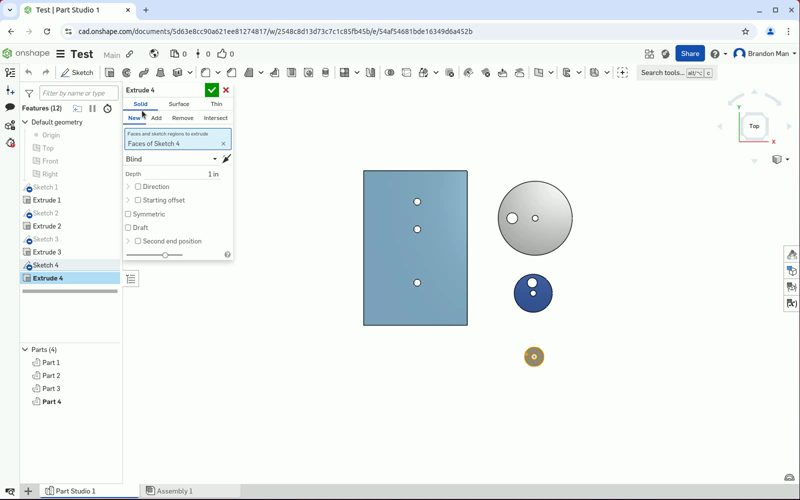
mouse_move(137, 120)
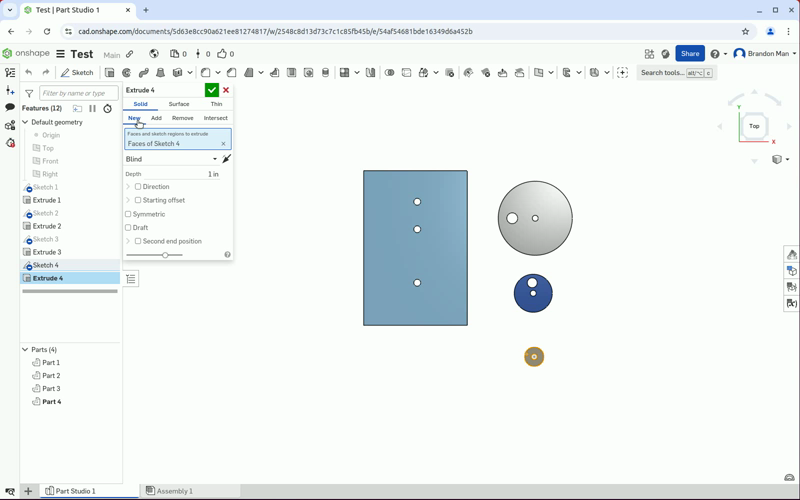
click(137, 120)
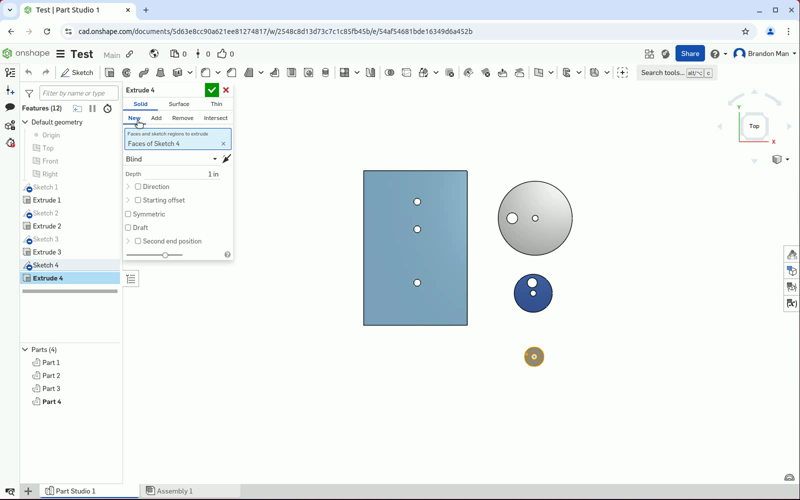
key(tab, 4)
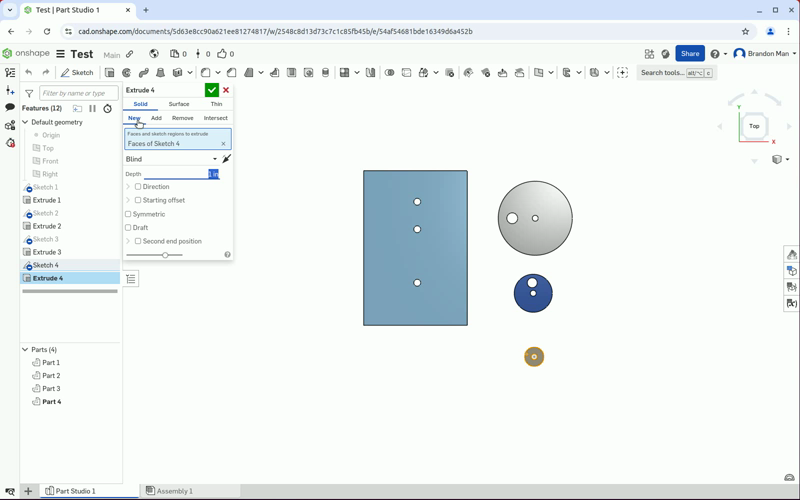
text(2.407)
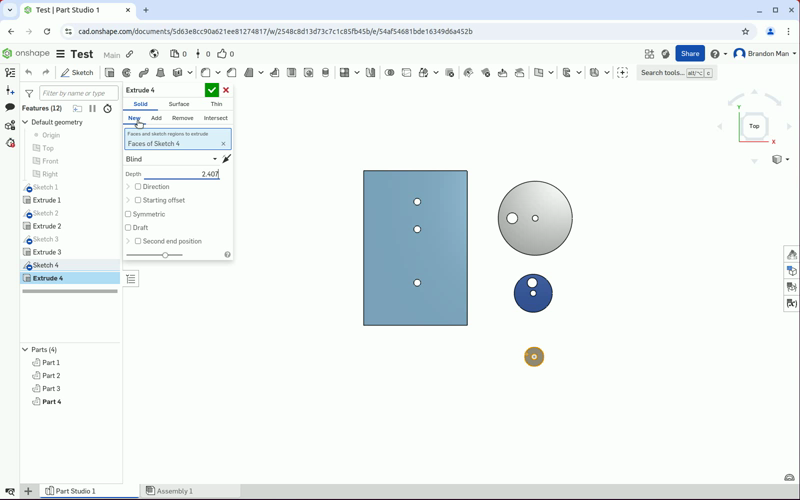
key(enter)
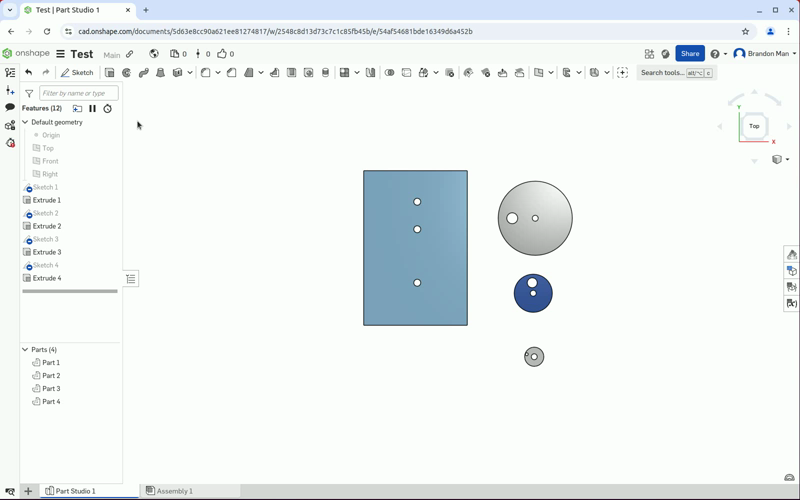
key(shift+h)
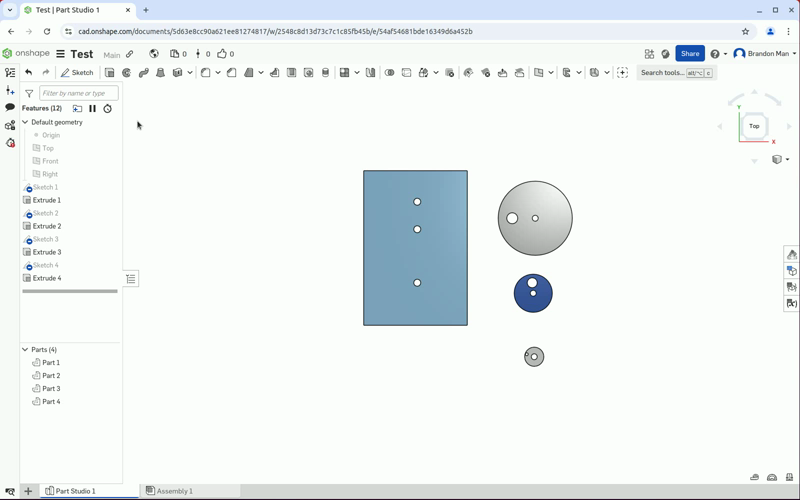
key(shift+h)
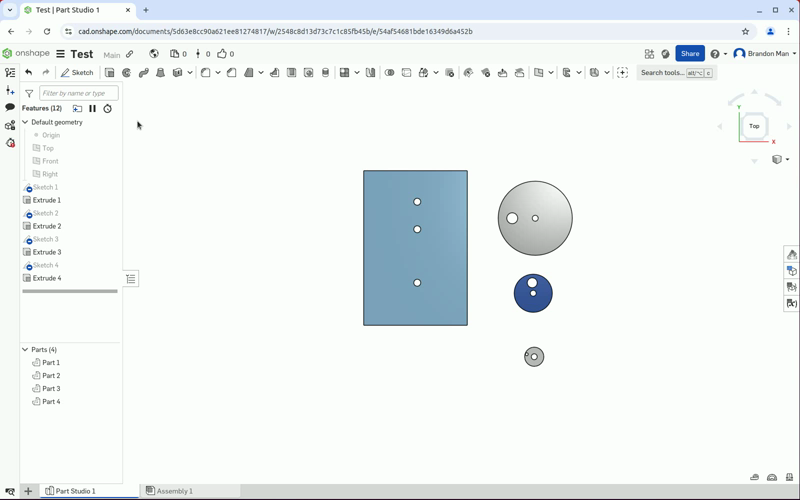
key(shift+7)
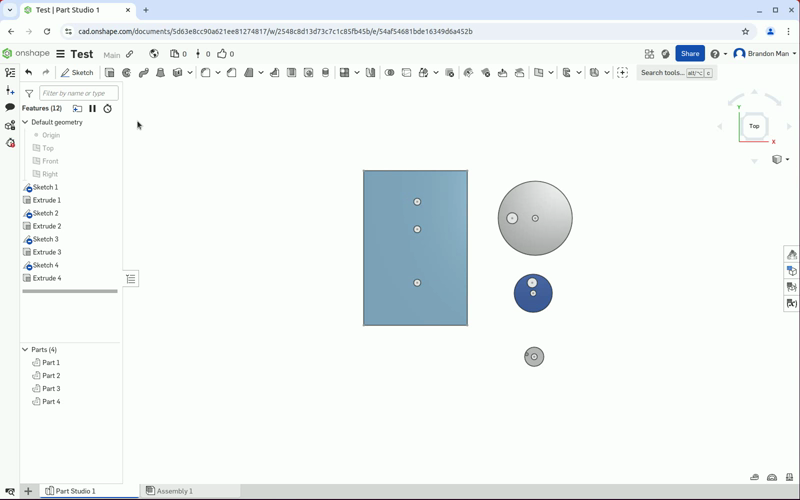
key(up, 3)
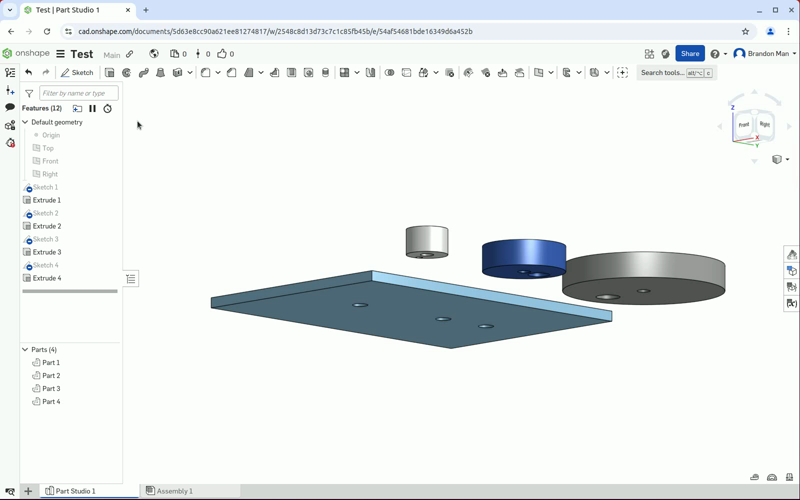
key(left, 3)
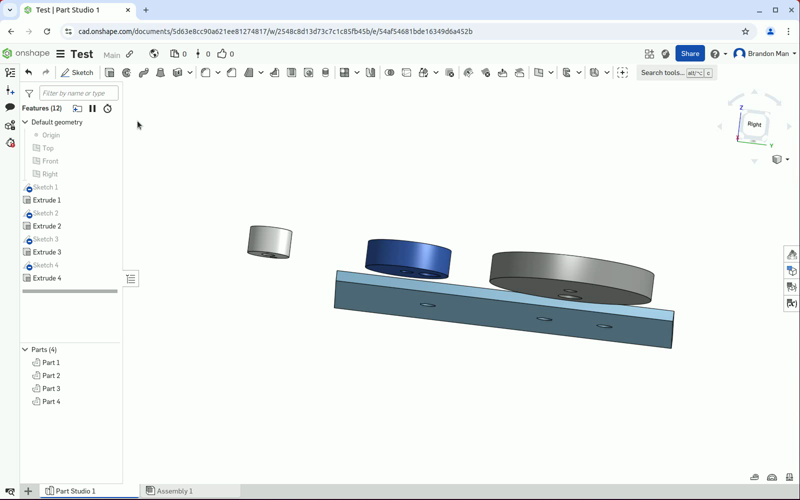
key(right, 3)
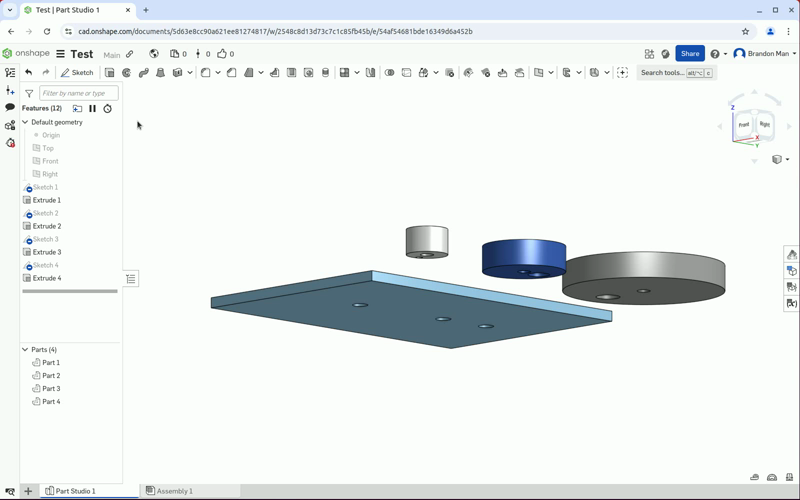
key(down, 3)
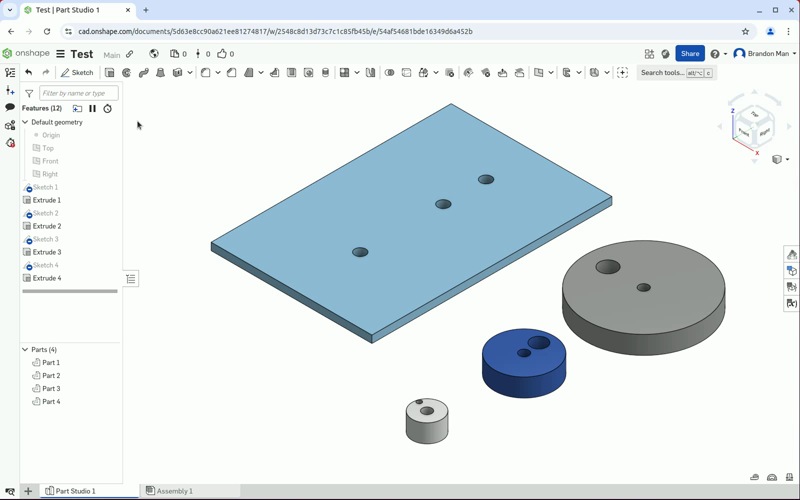
mouse_move(73, 189)
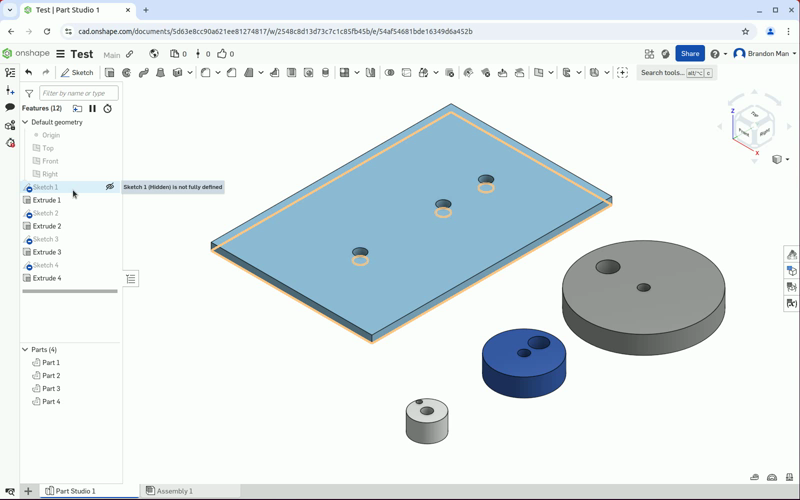
click(73, 189)